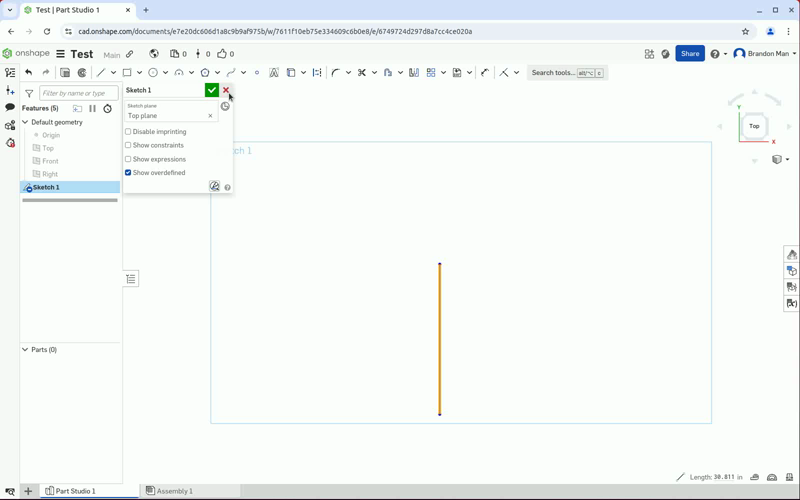
key(shift+h)
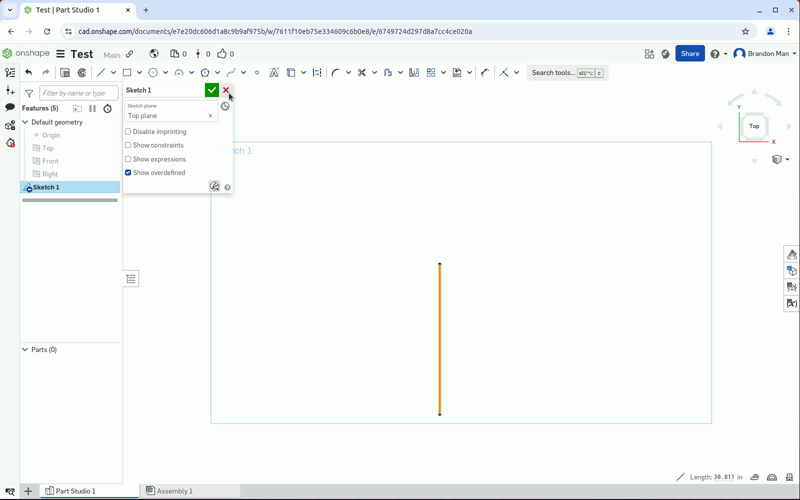
key(shift+s)
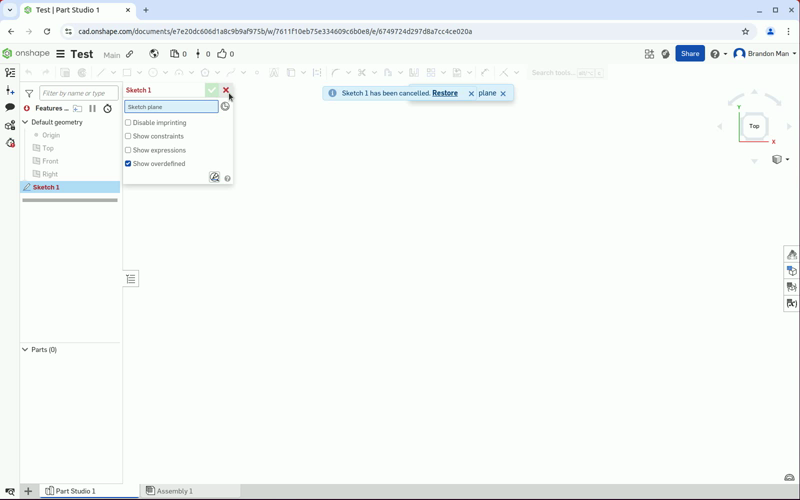
mouse_move(73, 150)
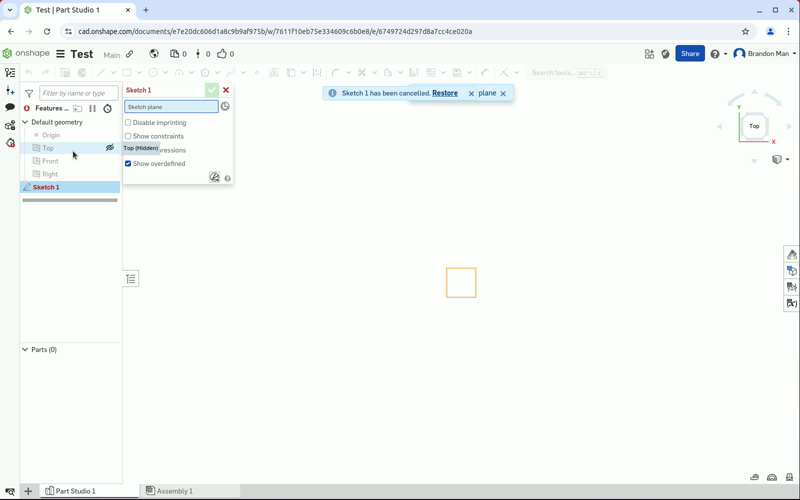
click(73, 150)
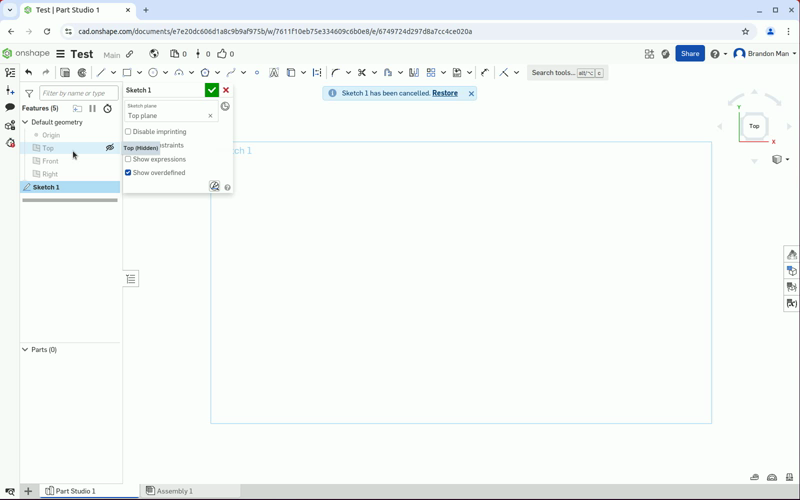
mouse_move(73, 352)
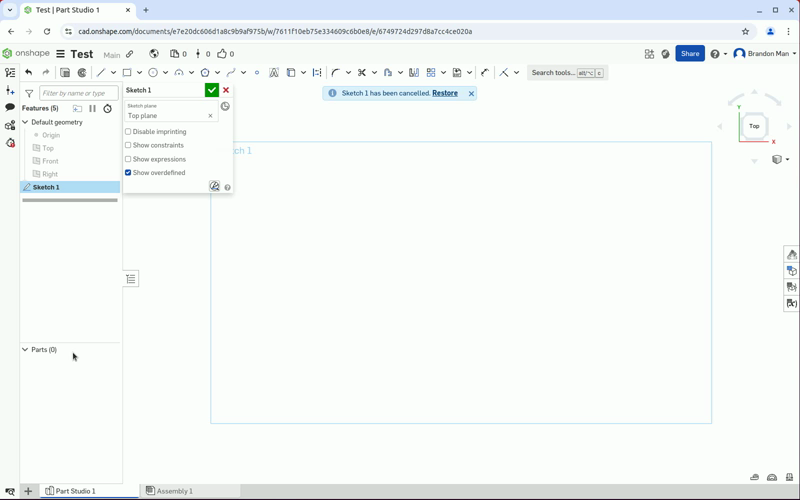
key(y)
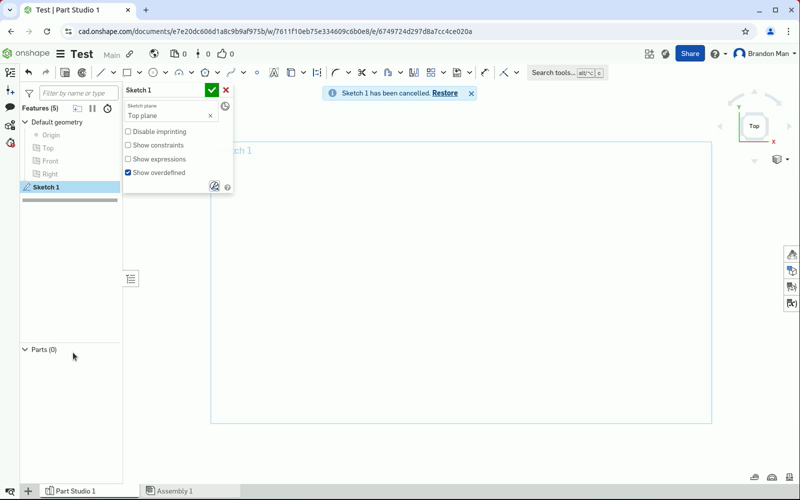
key(c)
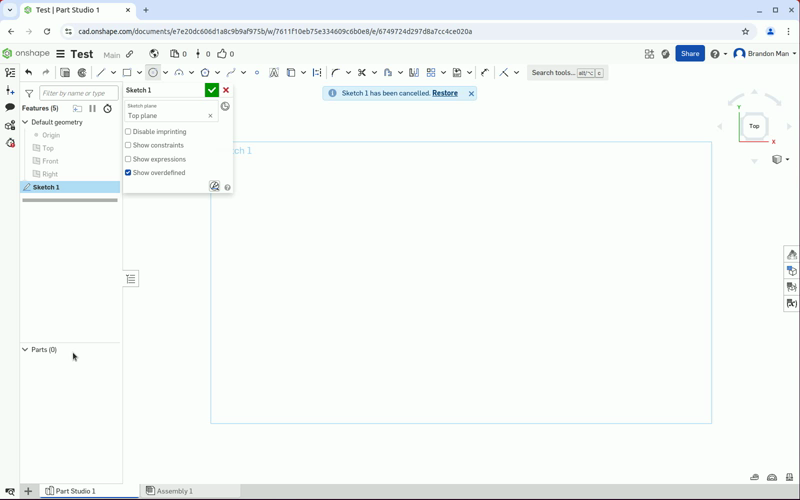
key_down(shift)
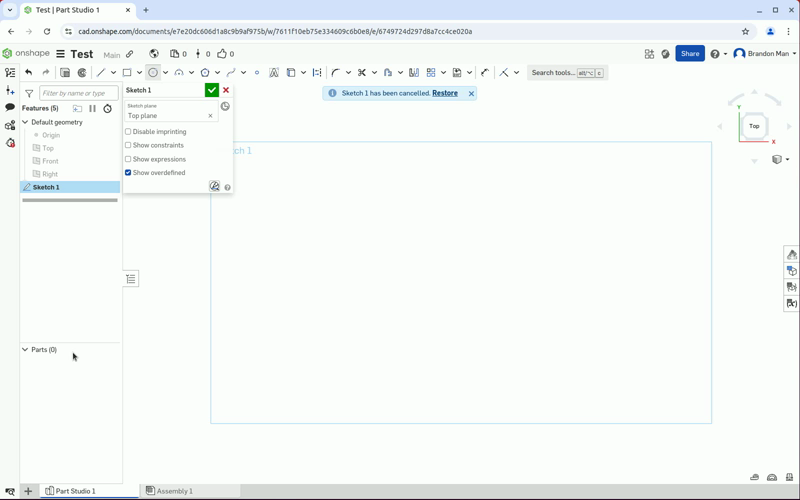
mouse_move(461, 282)
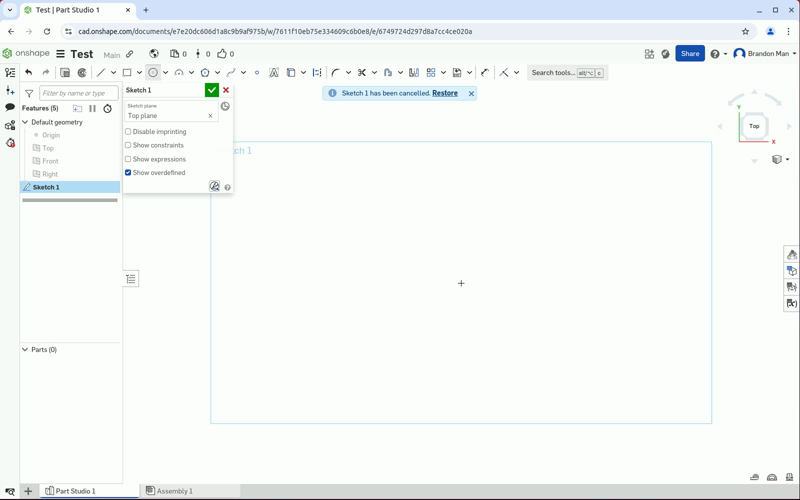
click(461, 282)
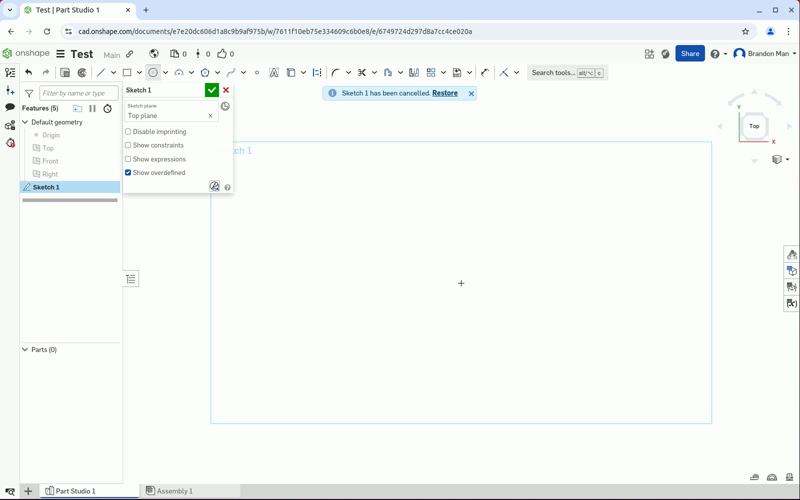
key_up(shift)
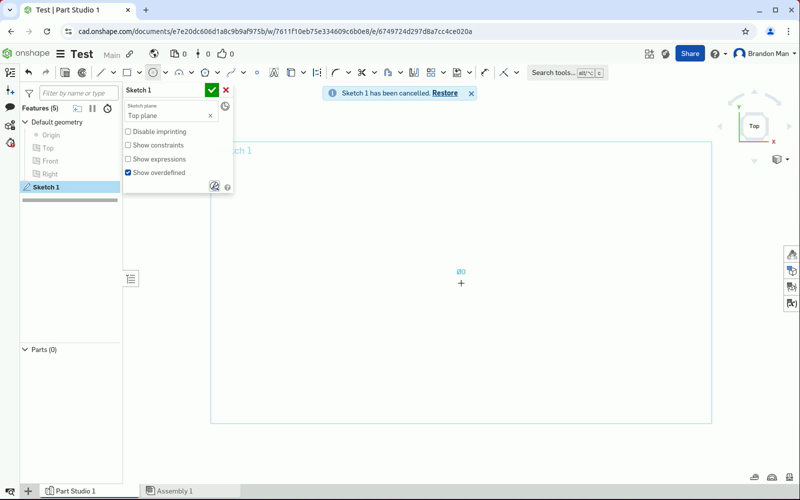
mouse_move(492, 282)
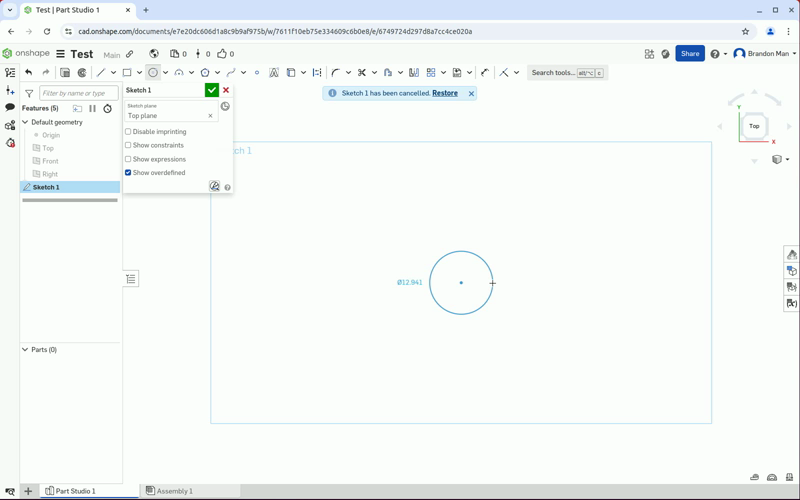
click(492, 282)
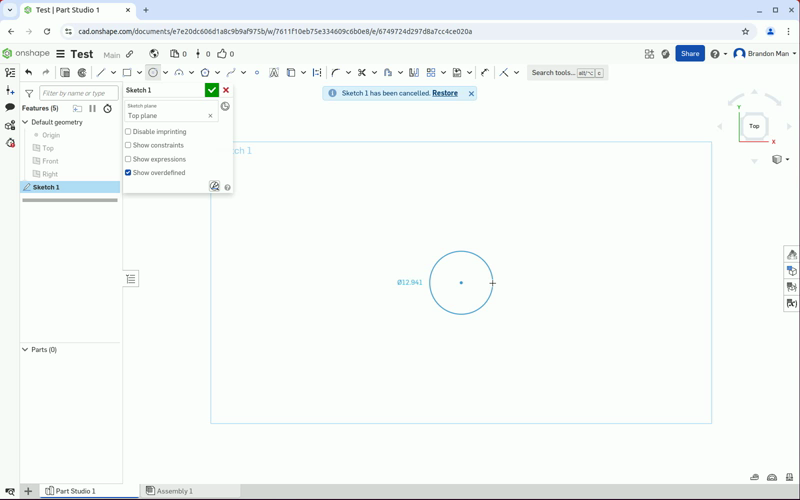
key(esc)
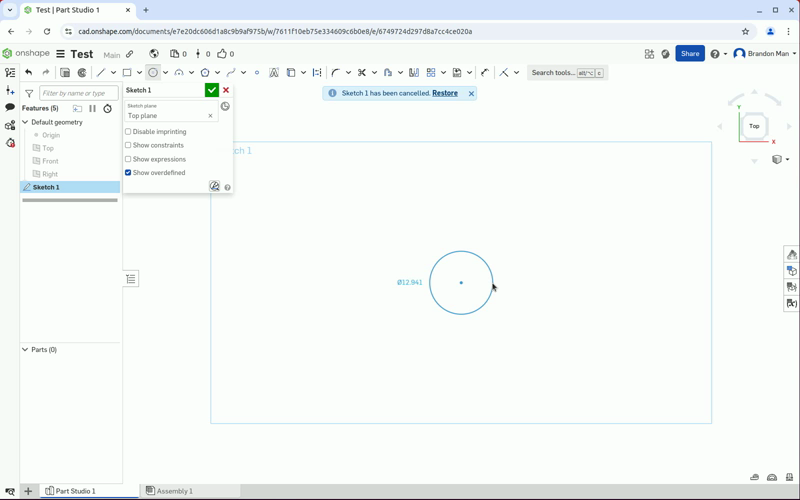
mouse_move(473, 299)
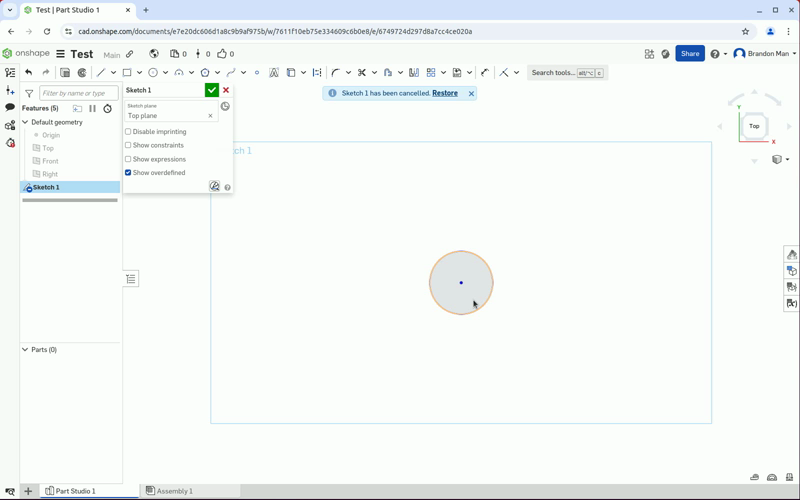
click(473, 299)
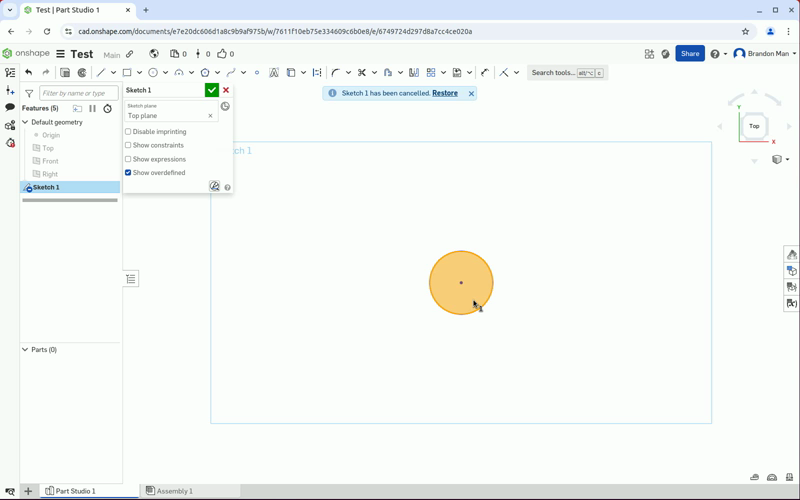
mouse_move(73, 352)
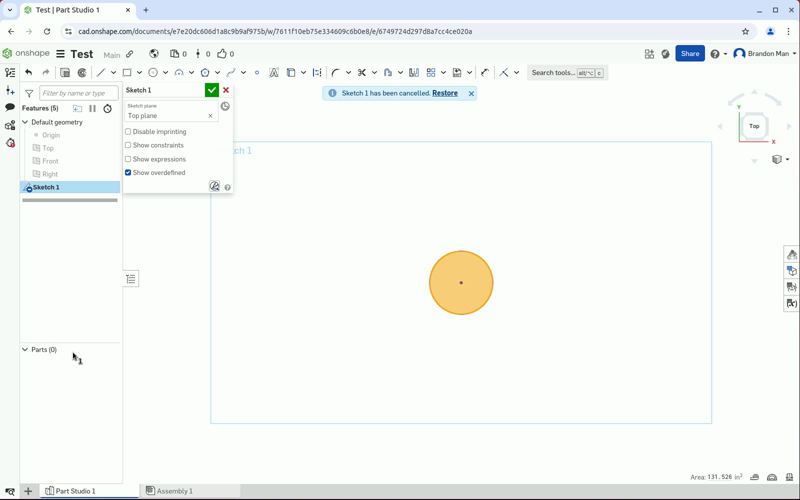
key(shift+y)
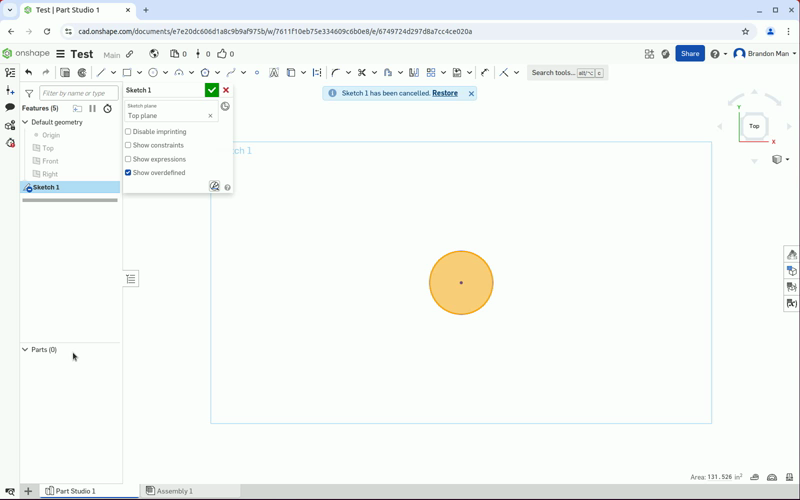
key(shift+e)
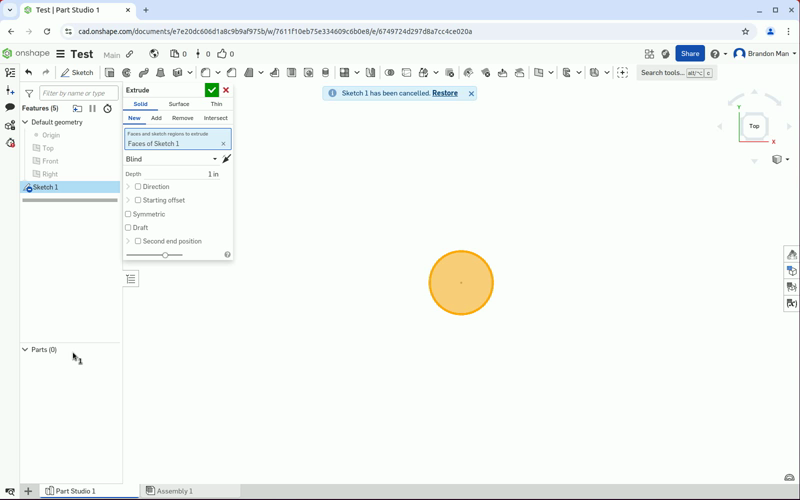
mouse_move(143, 106)
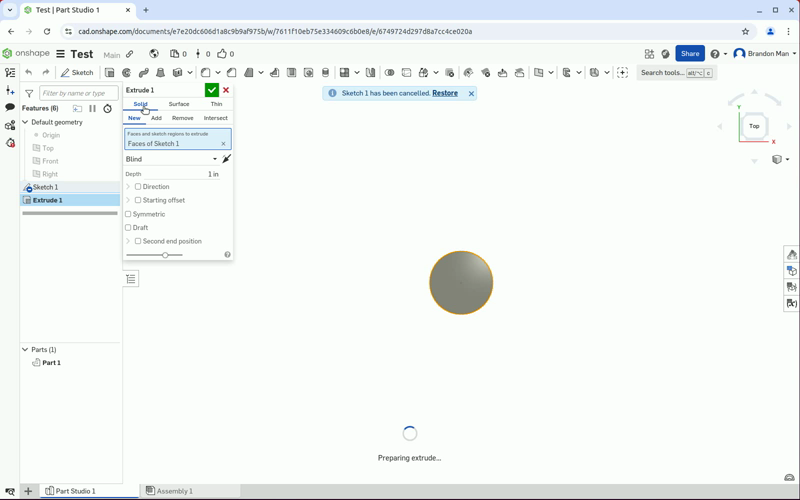
click(143, 106)
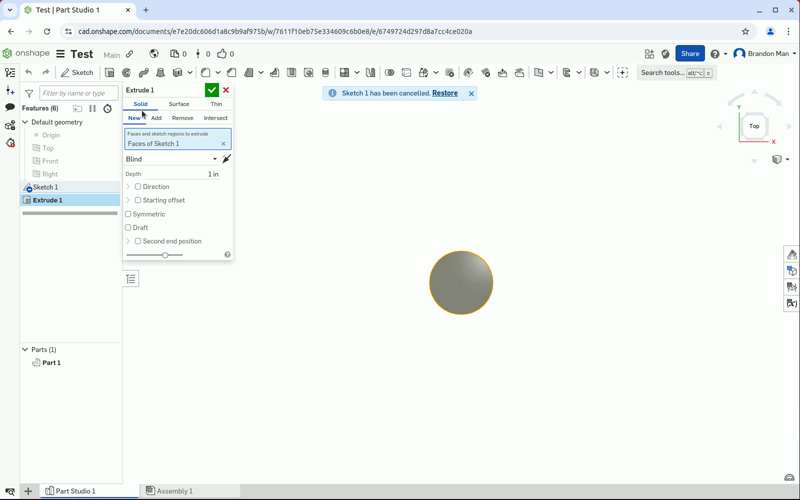
mouse_move(137, 120)
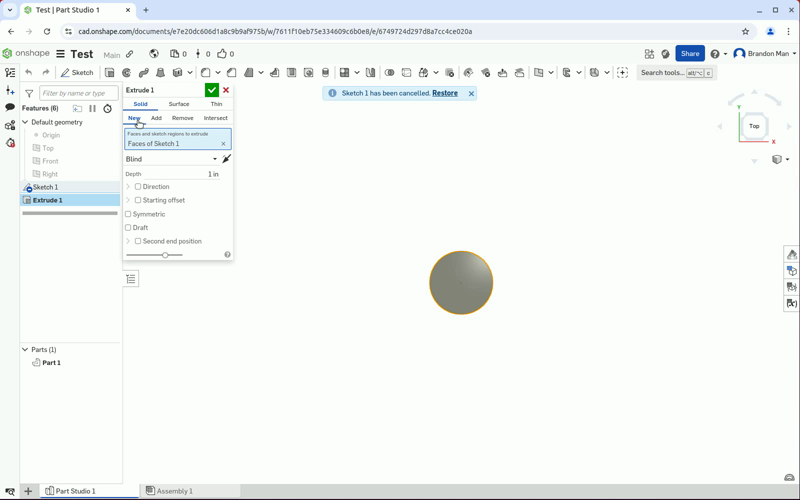
click(137, 120)
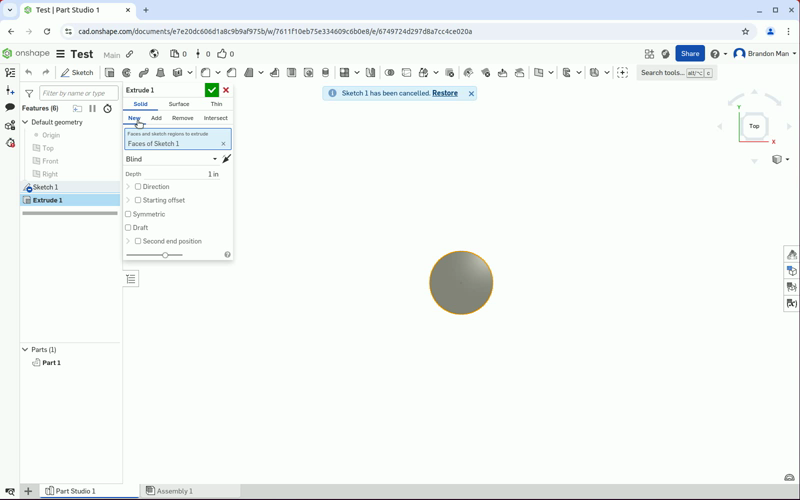
key(tab, 4)
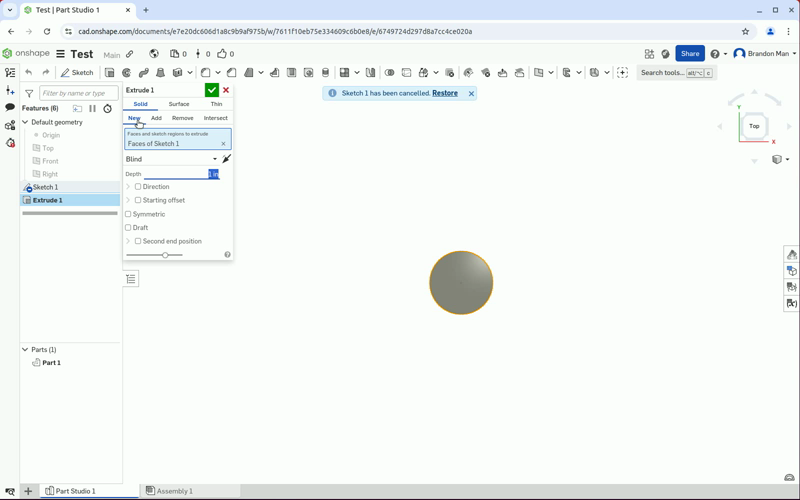
text(0.481)
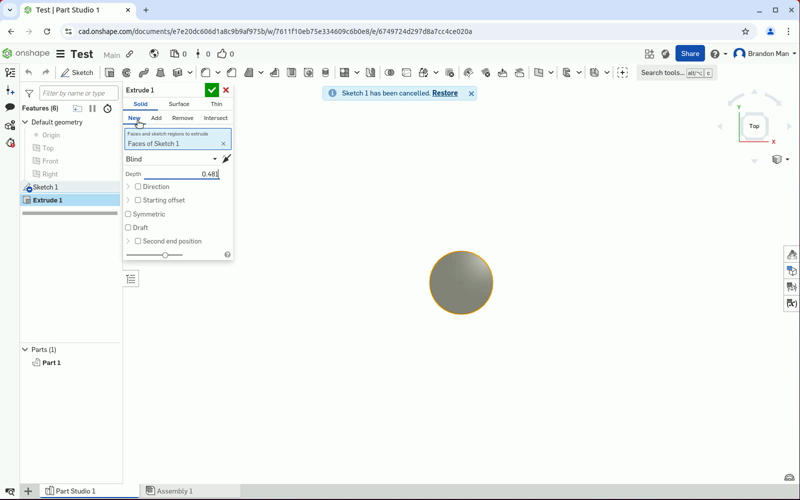
key(enter)
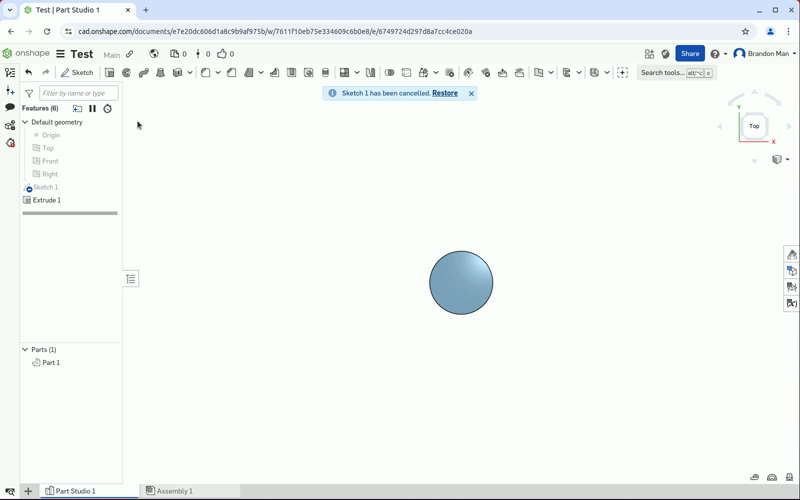
key(shift+h)
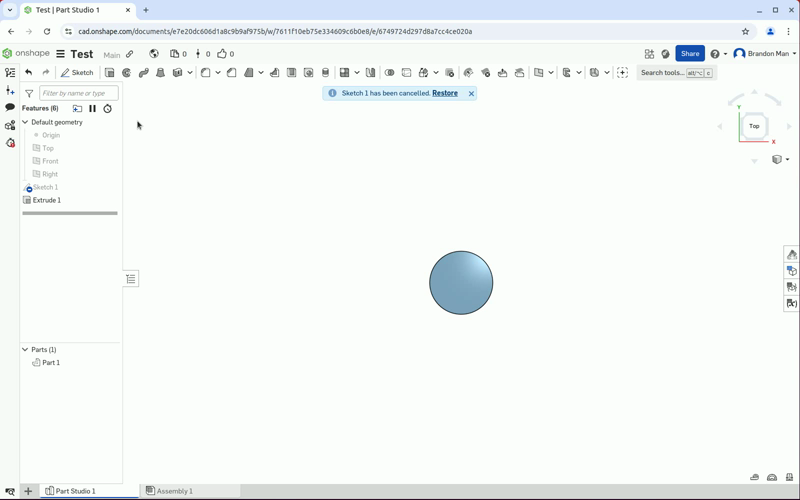
key(shift+h)
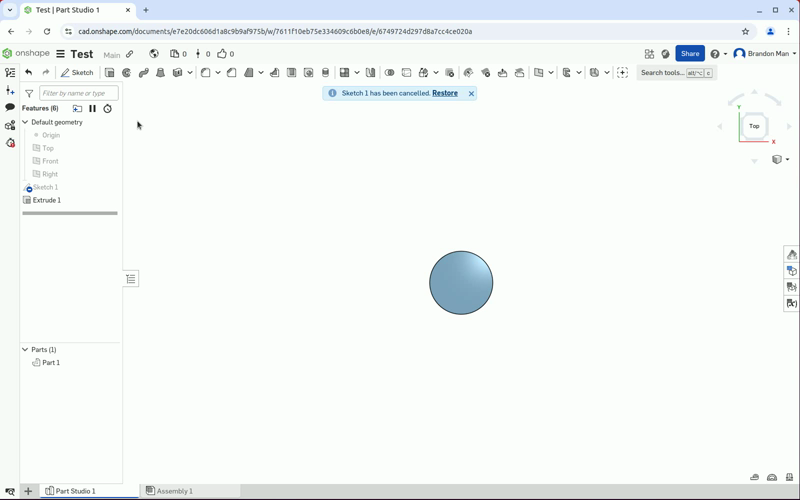
mouse_move(73, 189)
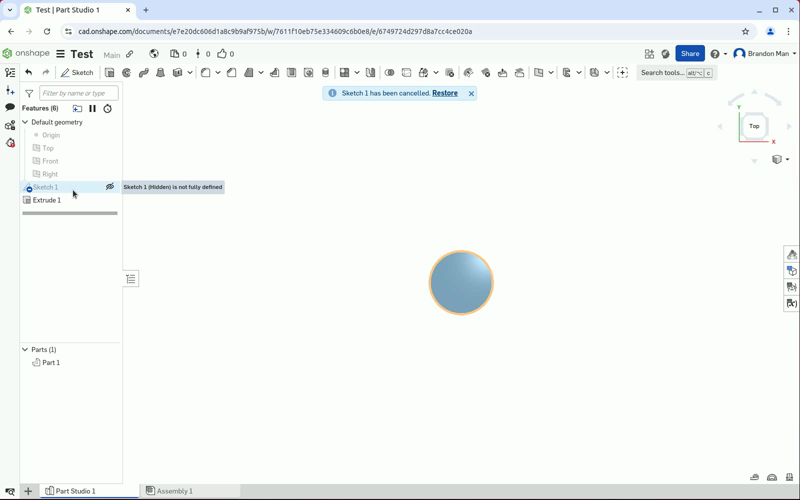
click(73, 189)
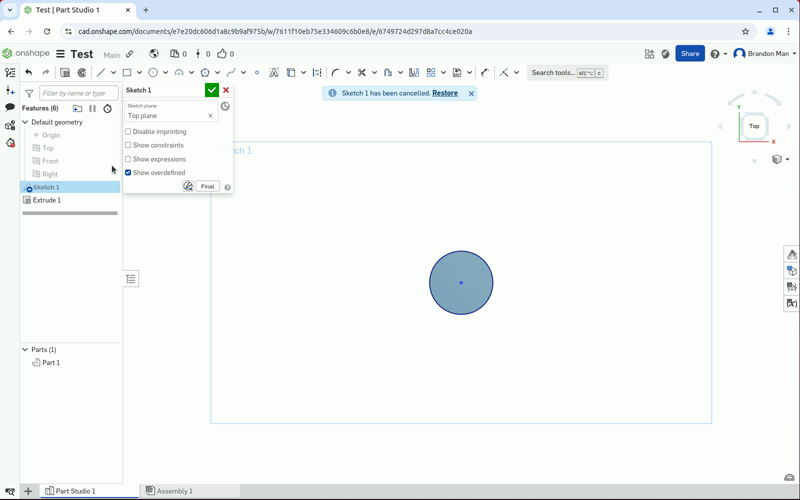
mouse_move(229, 92)
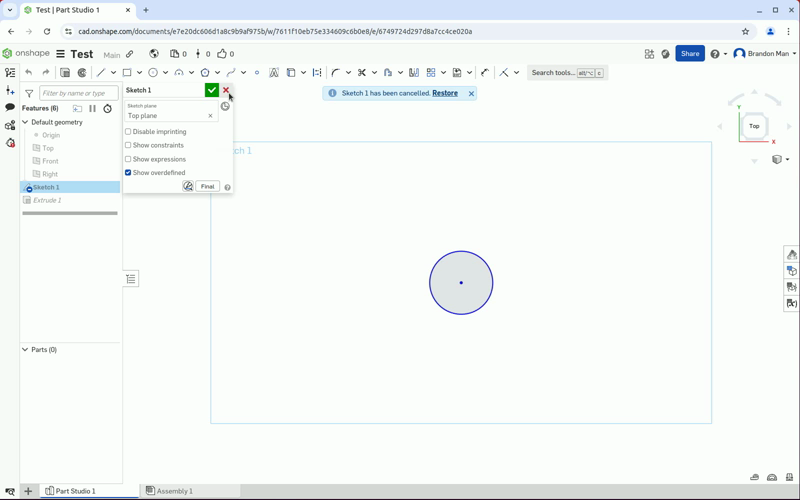
click(229, 92)
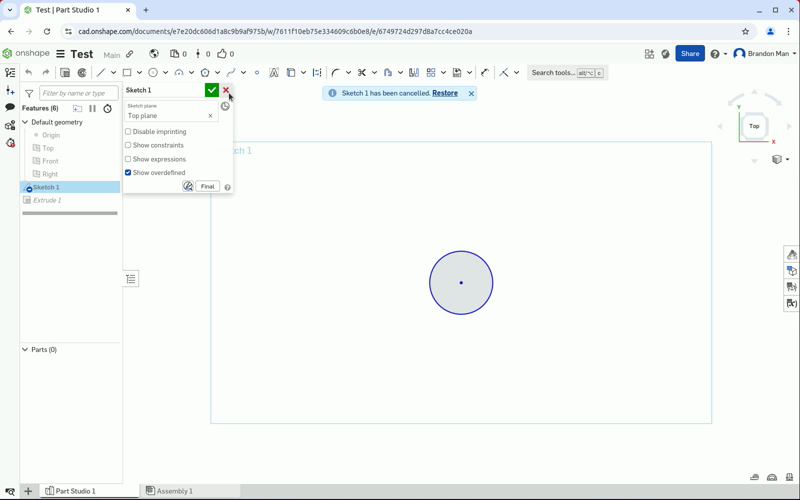
key(shift+s)
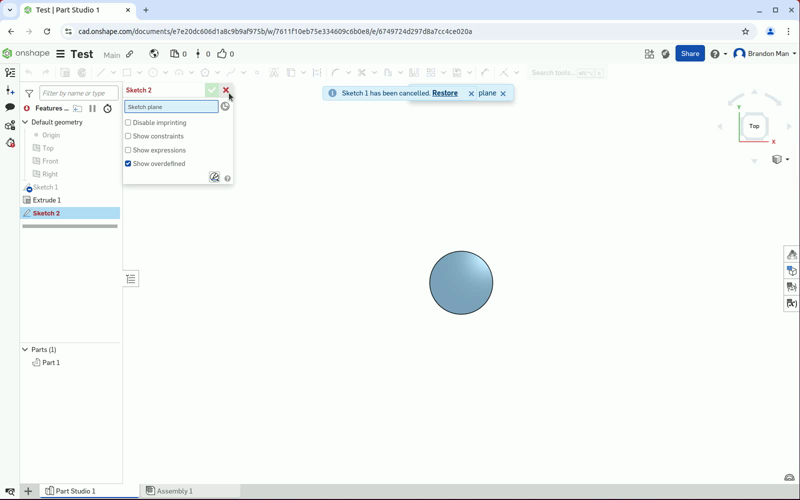
mouse_move(73, 150)
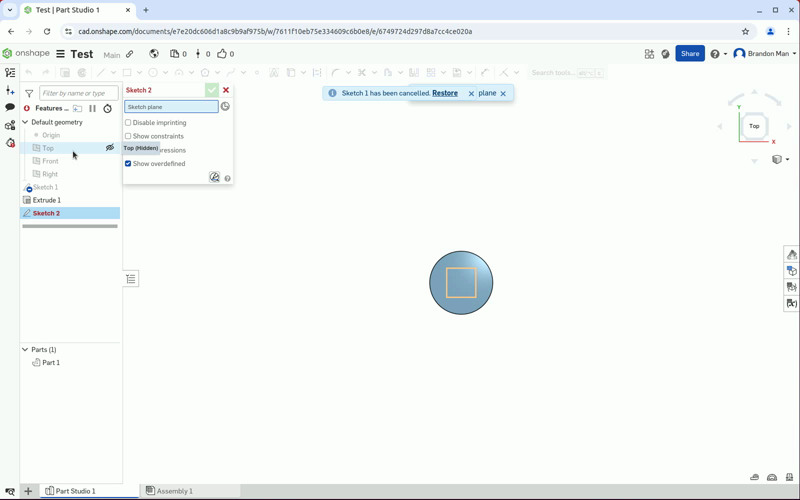
click(73, 150)
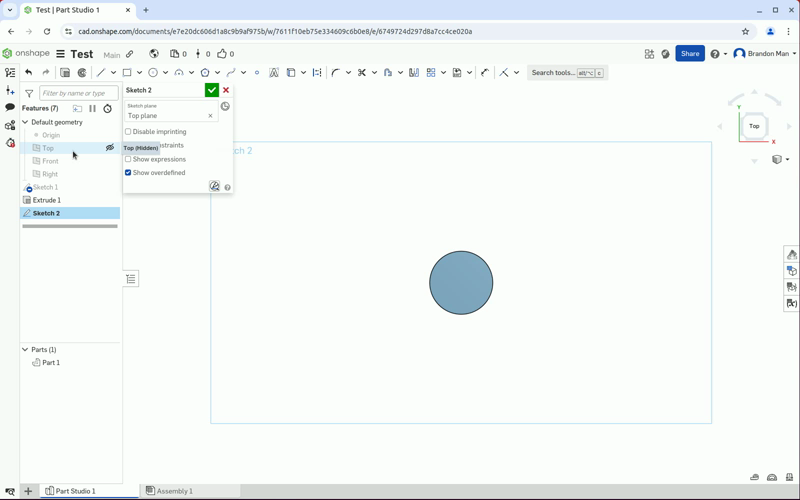
mouse_move(73, 352)
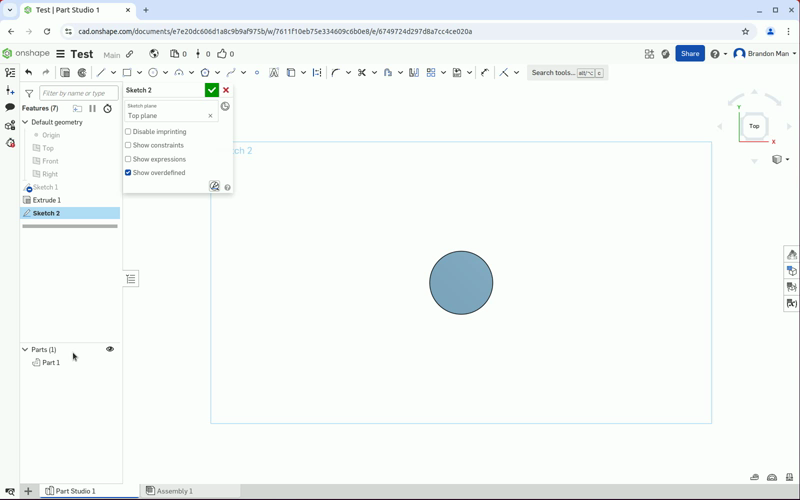
key(y)
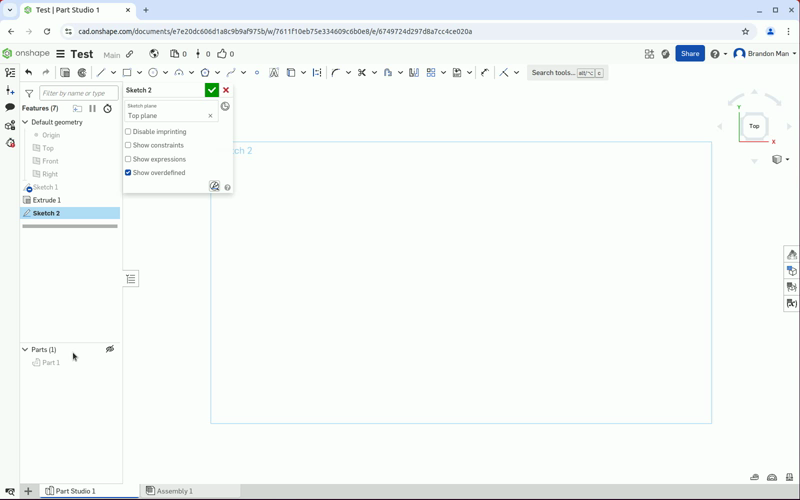
key(c)
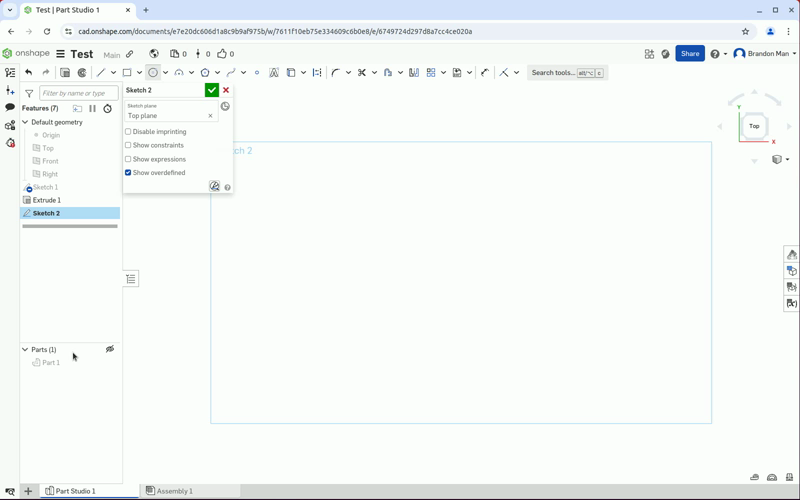
key_down(shift)
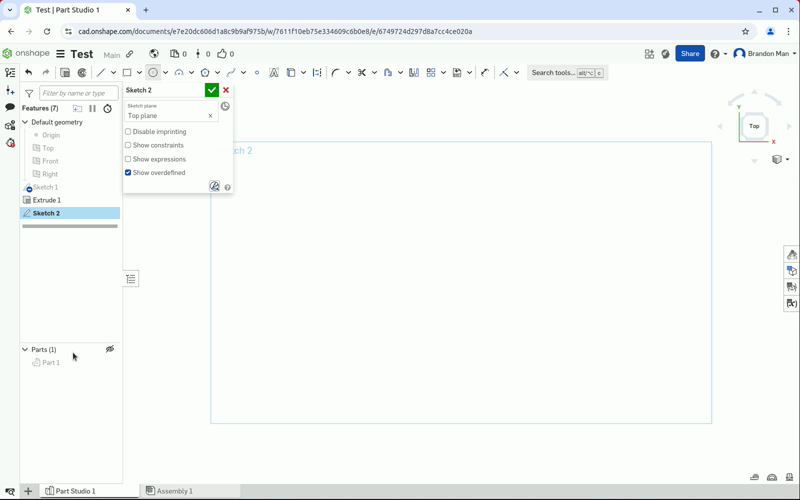
mouse_move(460, 200)
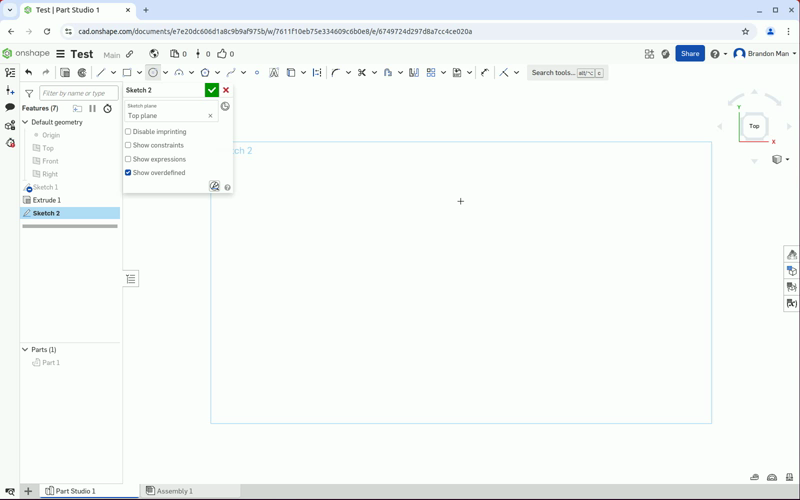
click(460, 200)
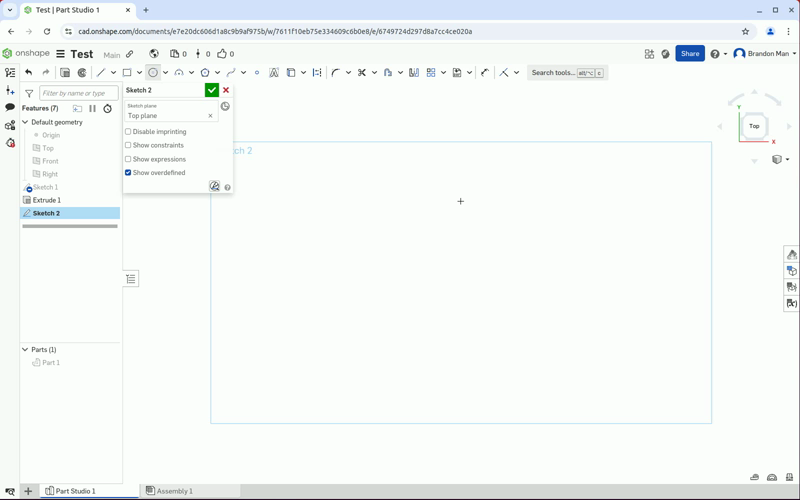
key_up(shift)
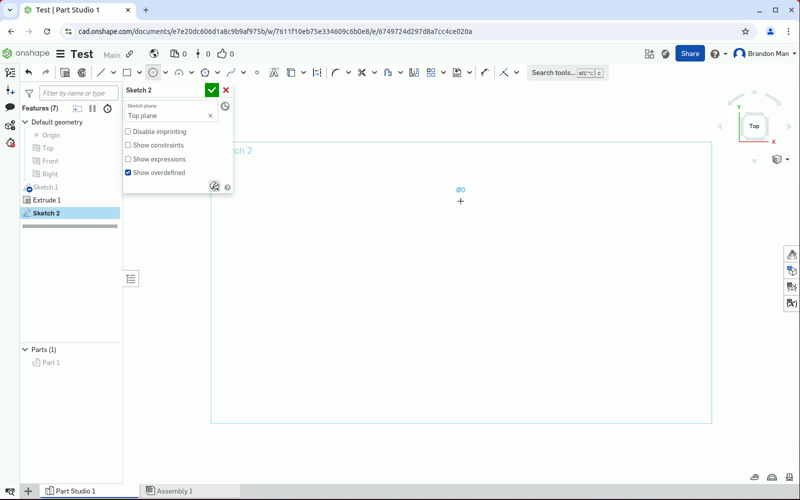
mouse_move(487, 200)
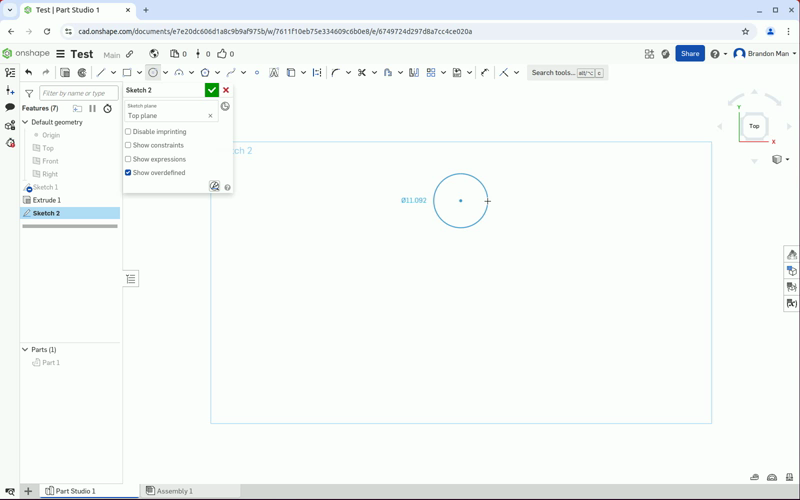
click(487, 200)
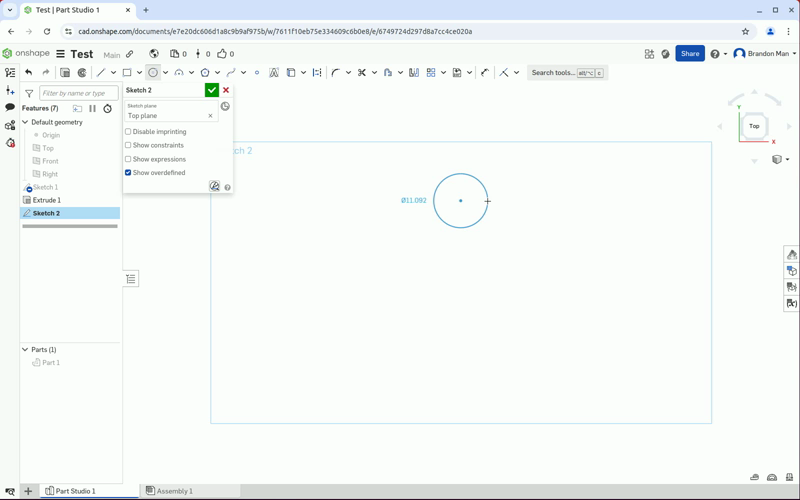
key(esc)
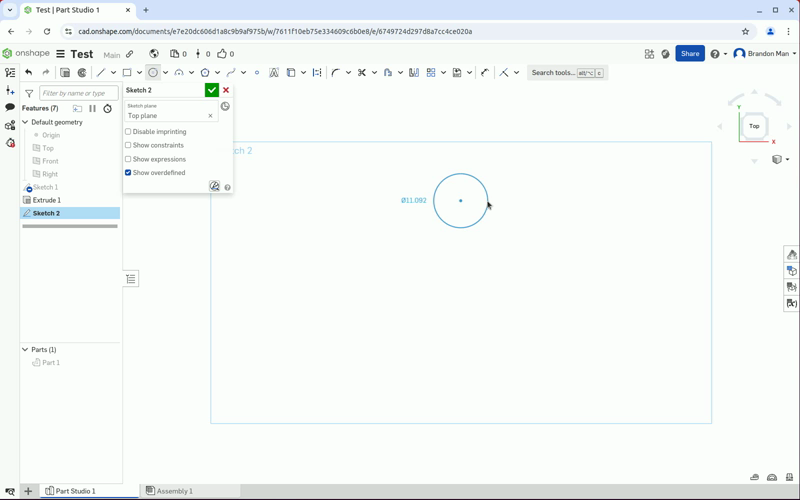
key(a)
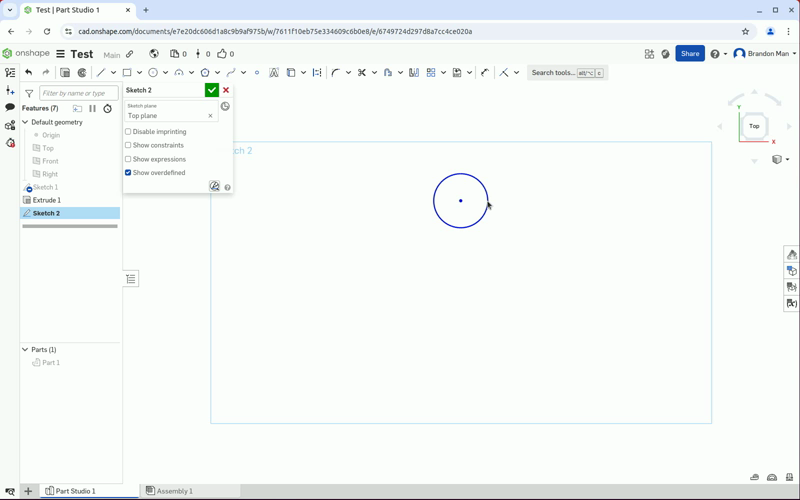
key_down(shift)
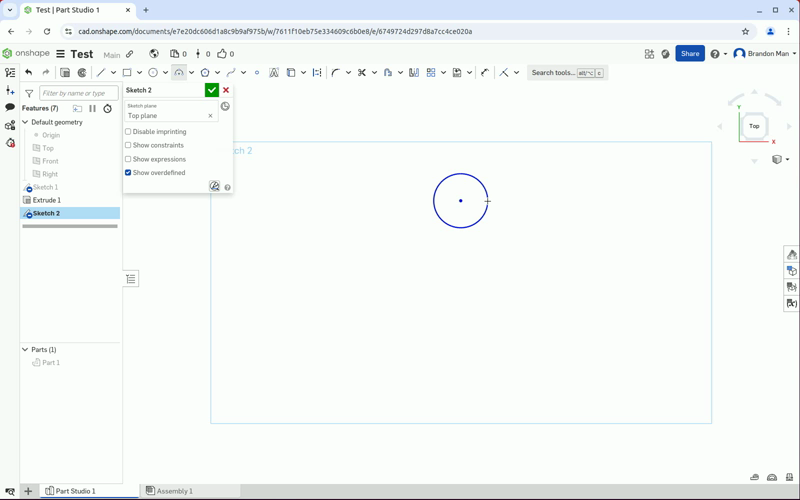
mouse_move(457, 194)
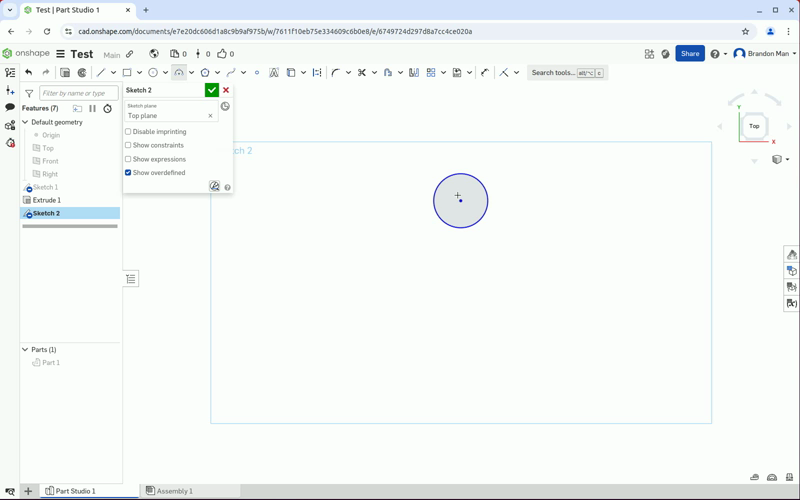
click(457, 194)
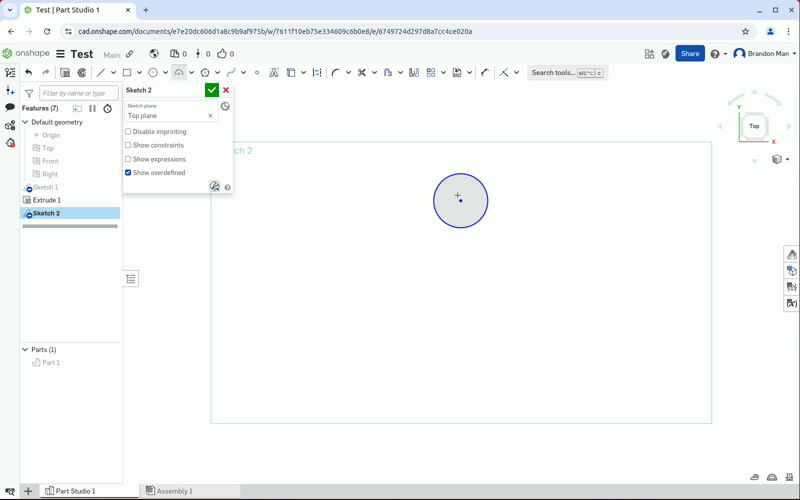
key_up(shift)
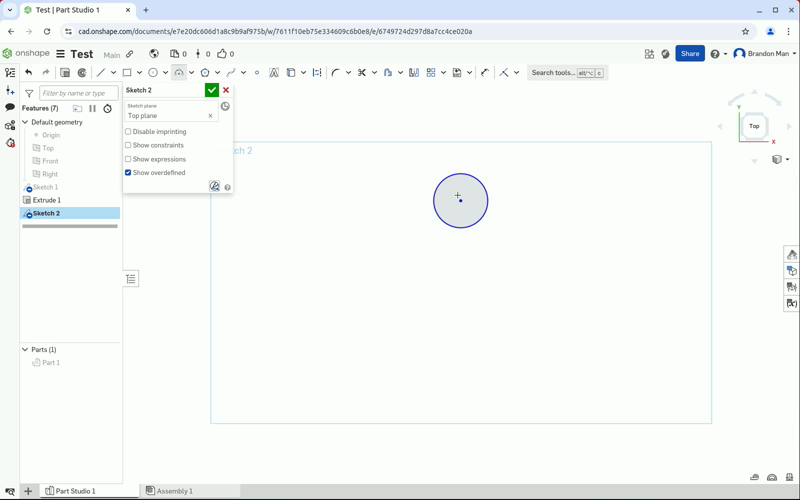
key_down(shift)
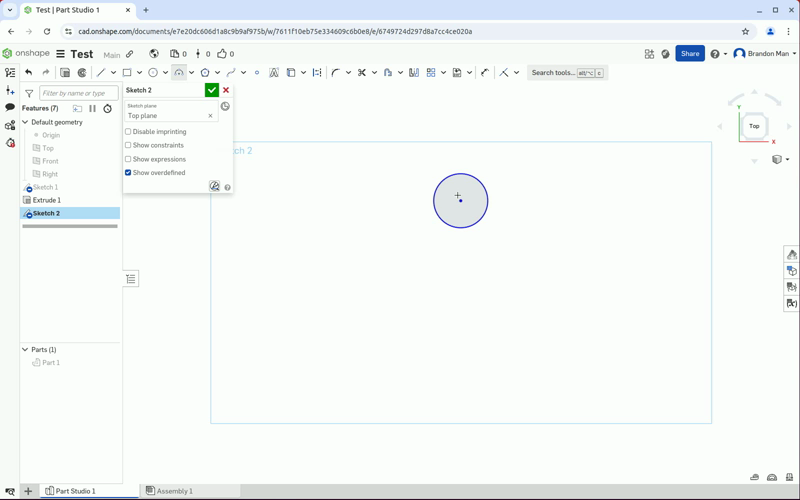
mouse_move(462, 194)
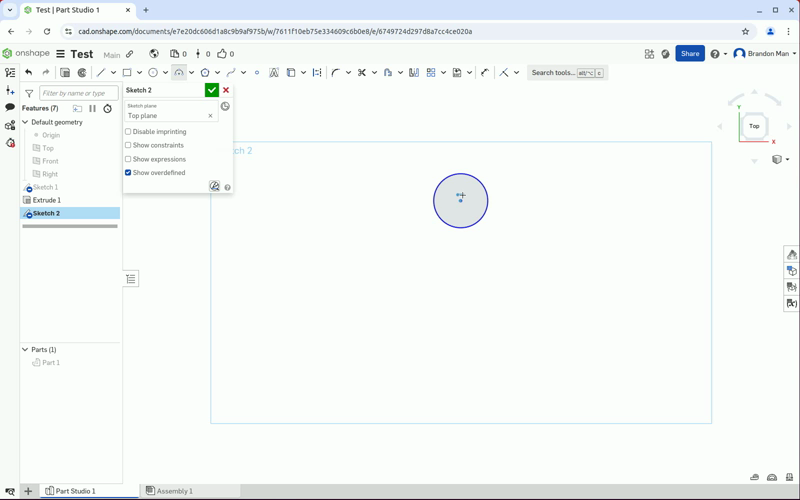
scroll(6)
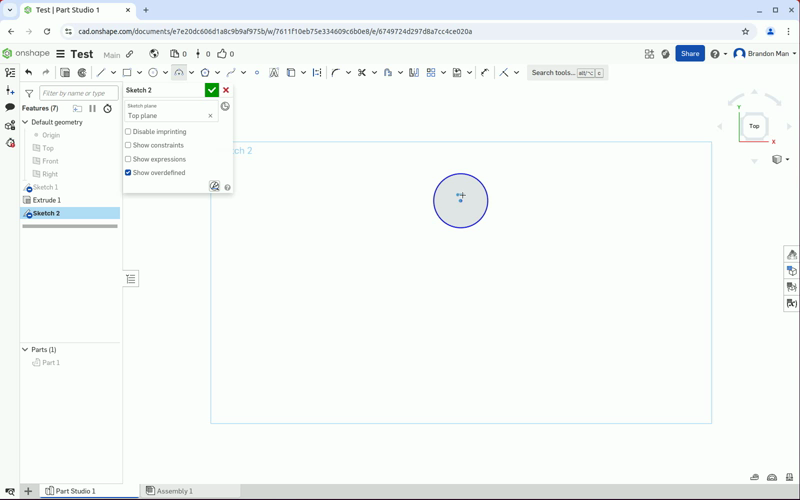
scroll(6)
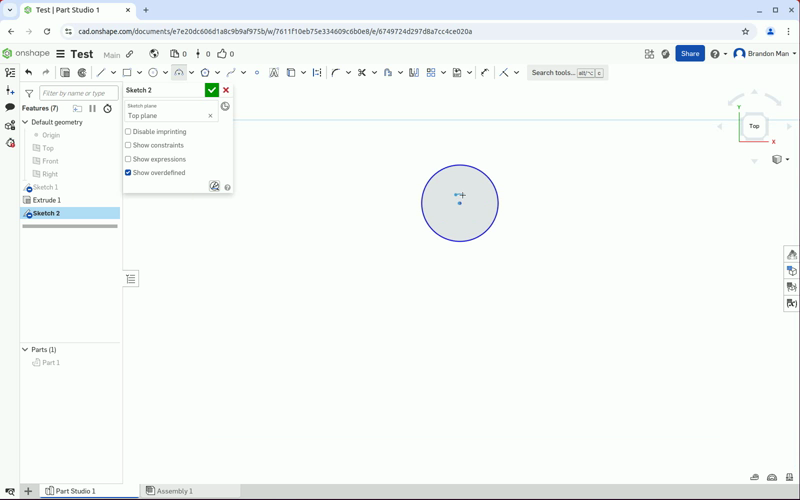
scroll(6)
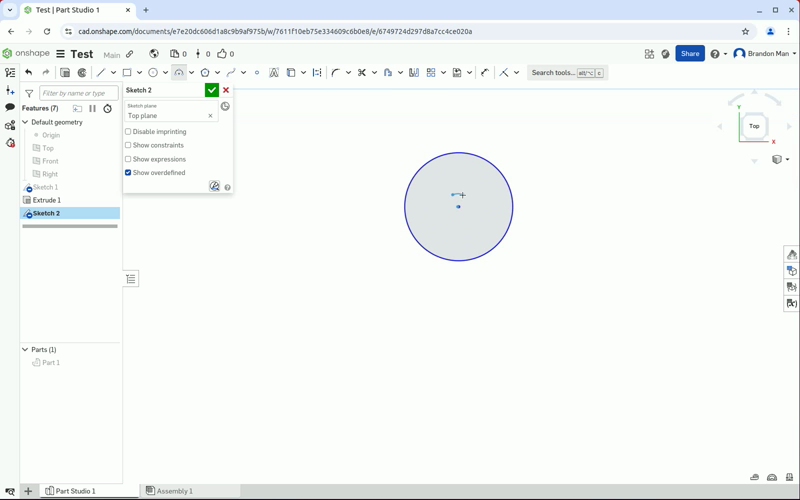
scroll(6)
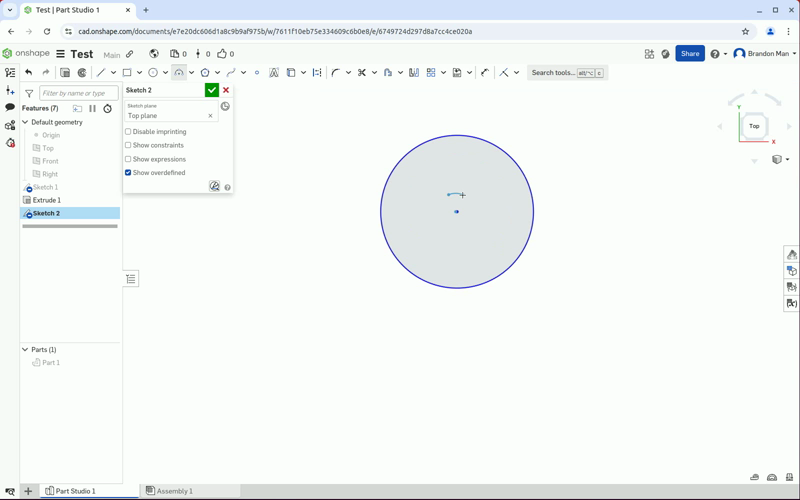
scroll(6)
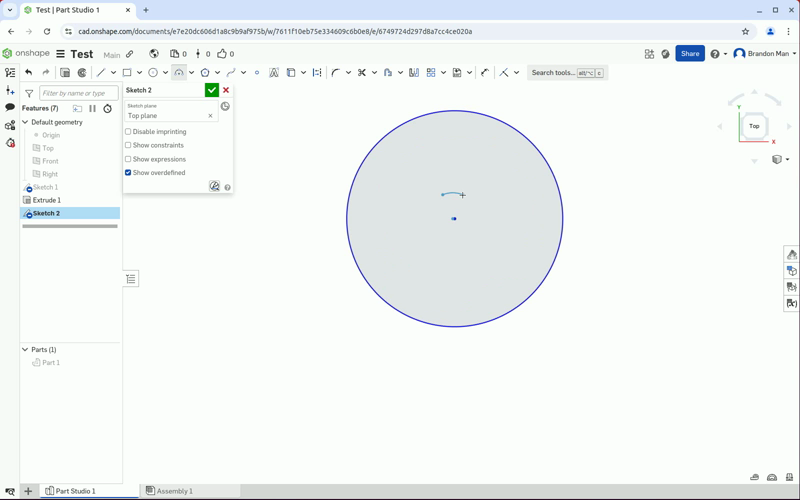
scroll(6)
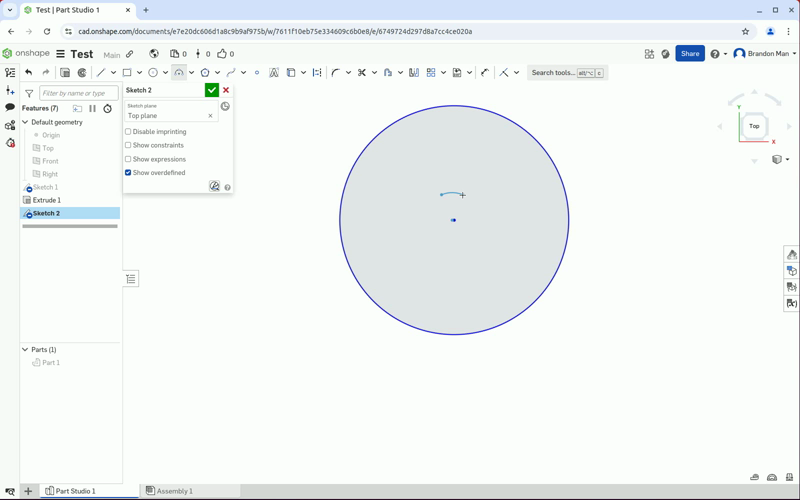
scroll(6)
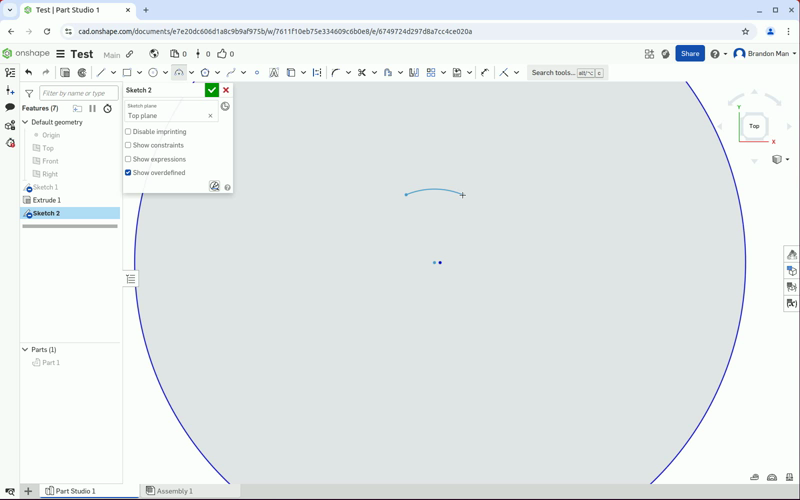
click(462, 194)
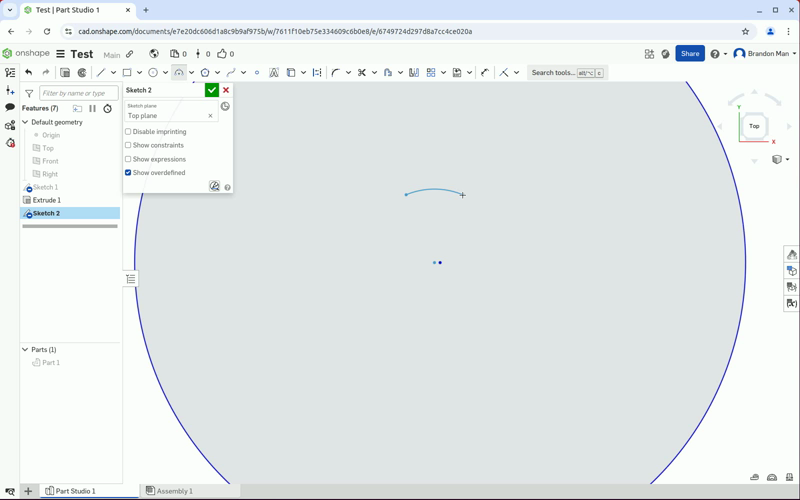
scroll(-6)
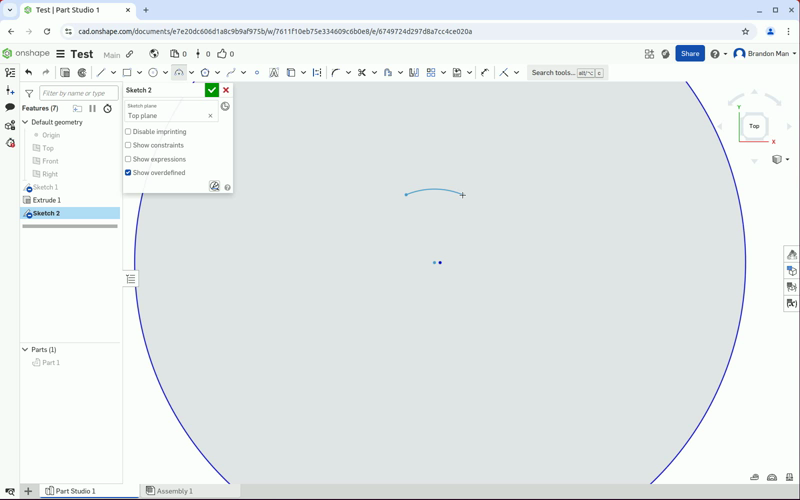
scroll(-6)
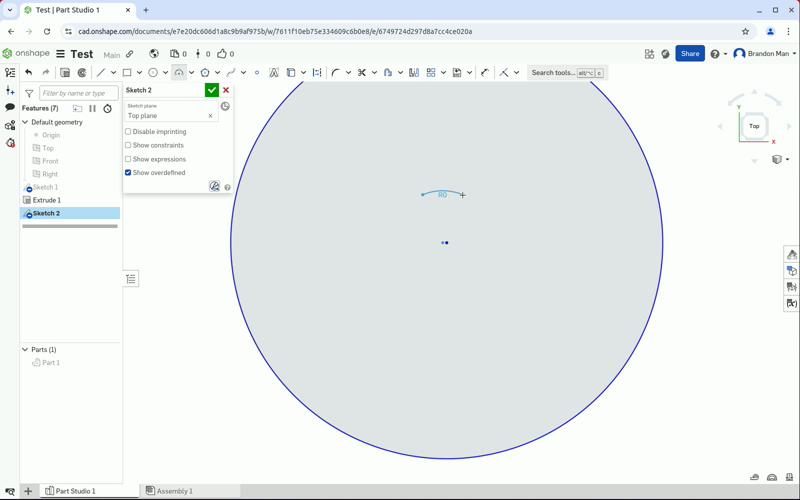
scroll(-6)
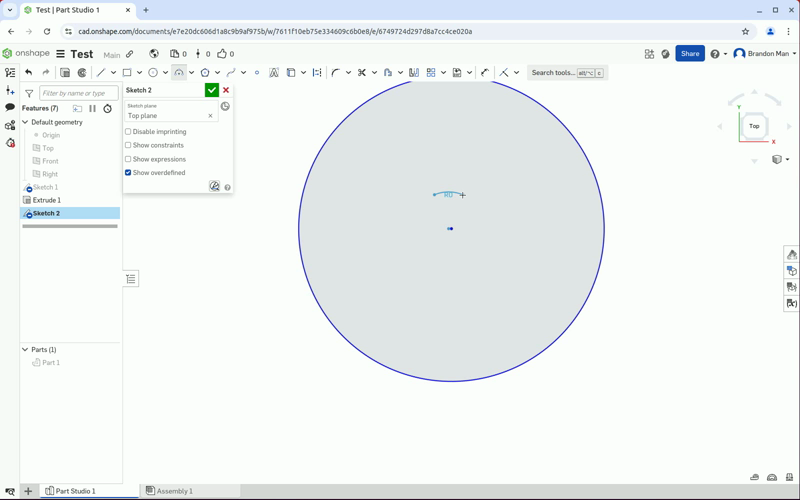
scroll(-6)
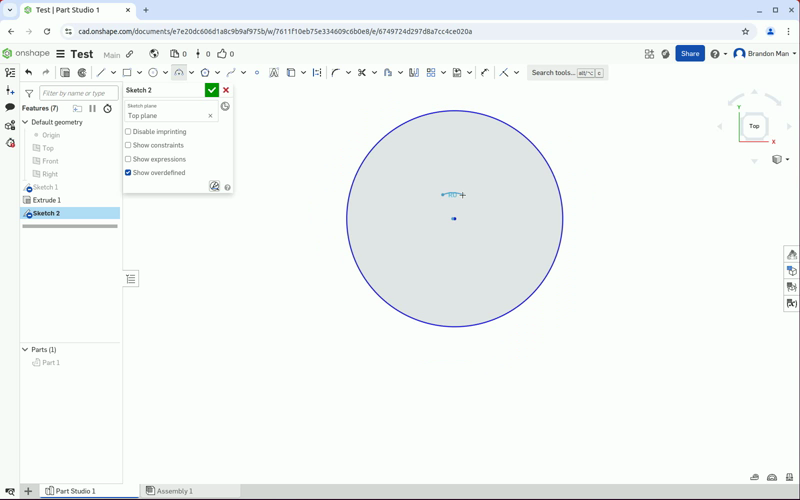
scroll(-6)
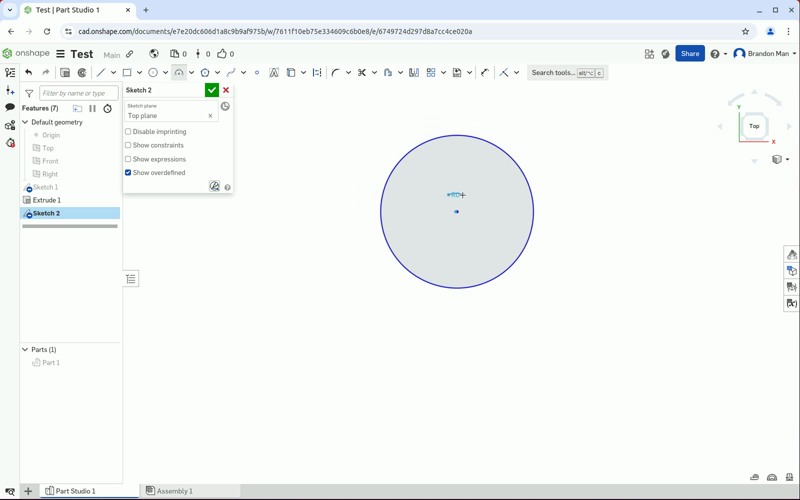
scroll(-6)
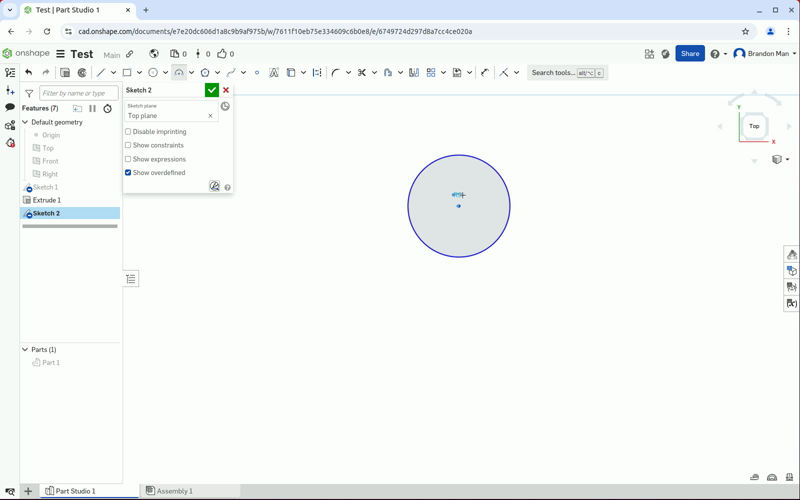
scroll(-6)
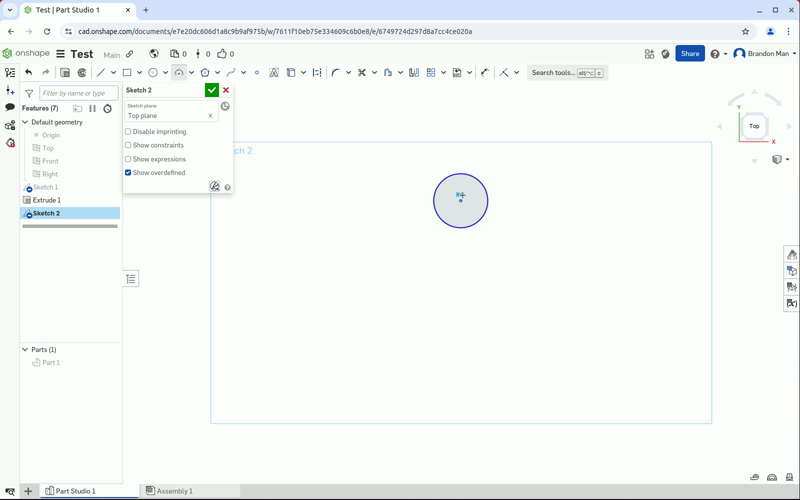
mouse_move(460, 207)
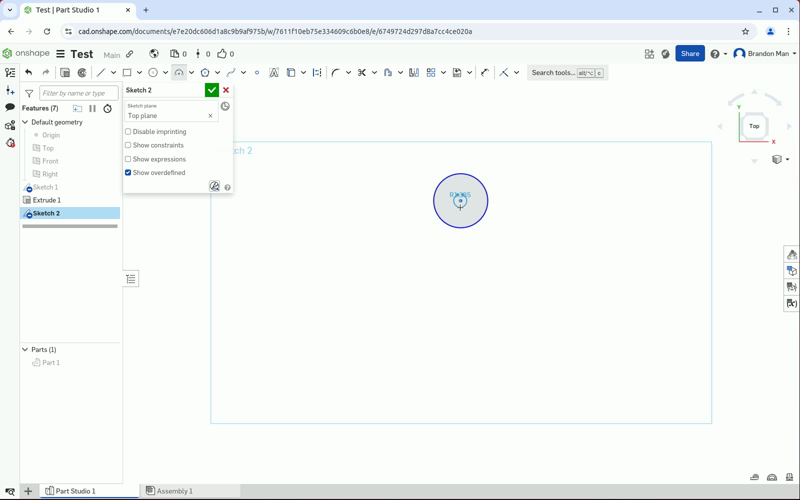
scroll(6)
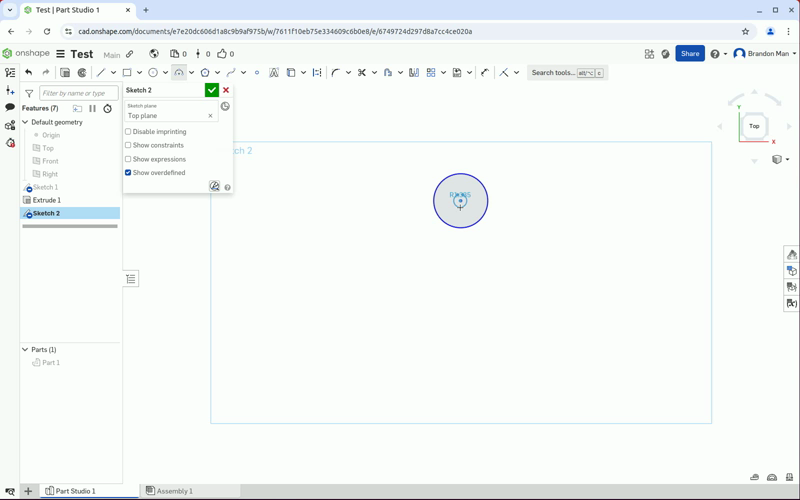
scroll(6)
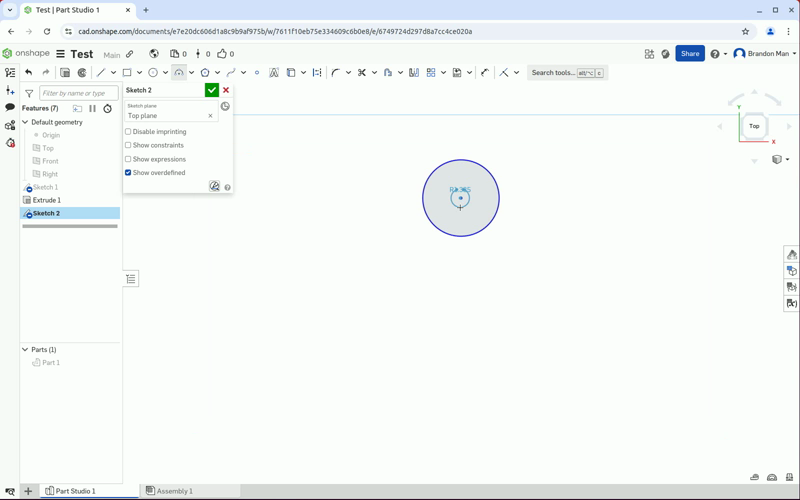
scroll(6)
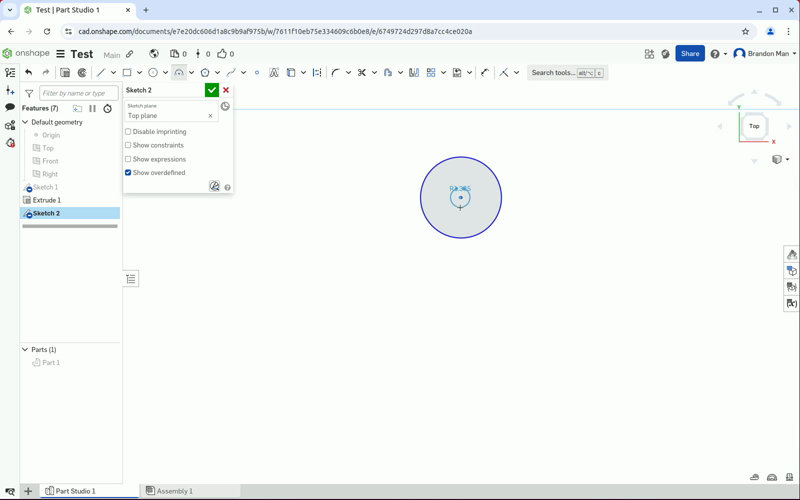
scroll(6)
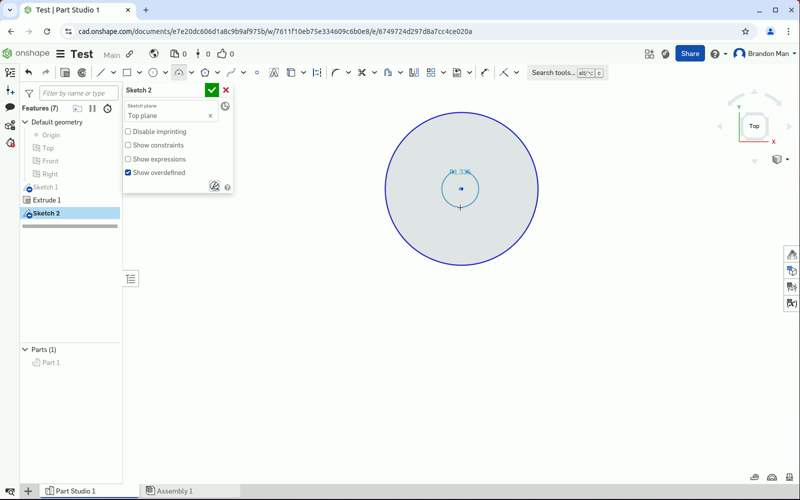
scroll(6)
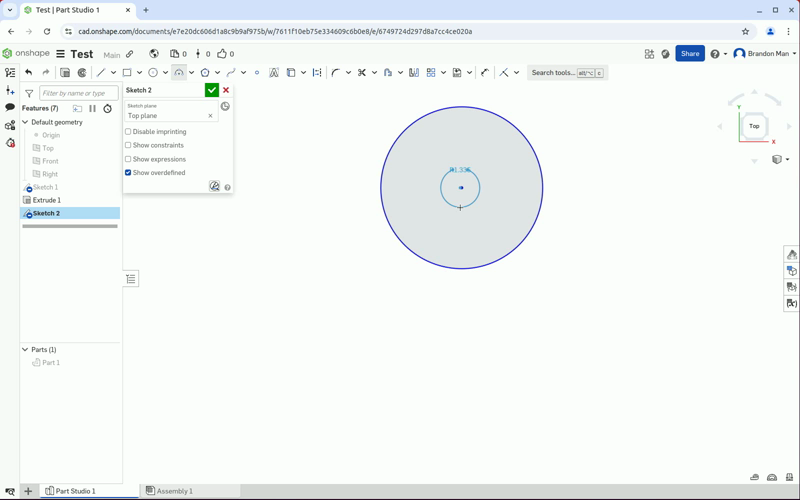
scroll(6)
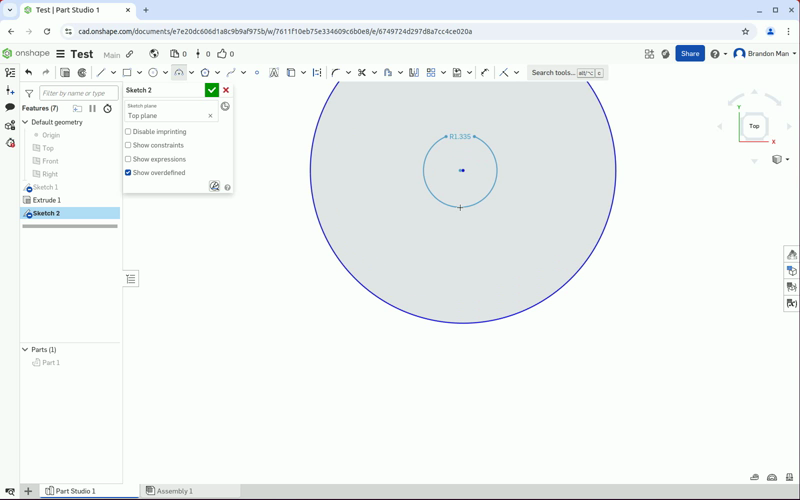
scroll(6)
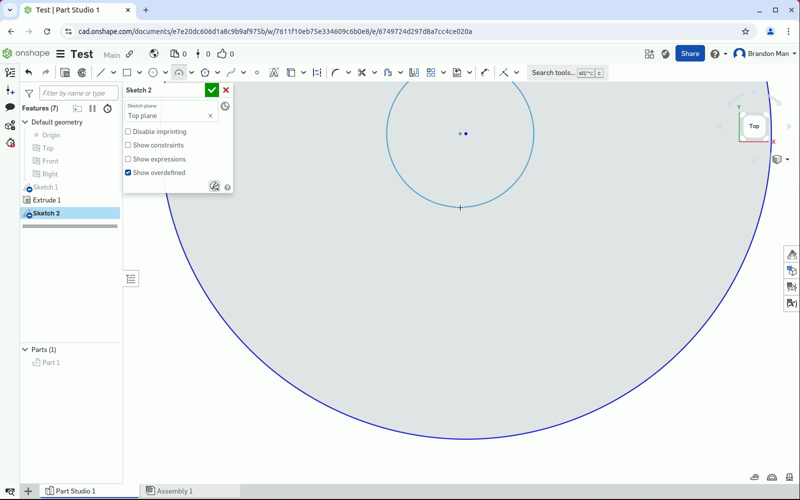
click(460, 207)
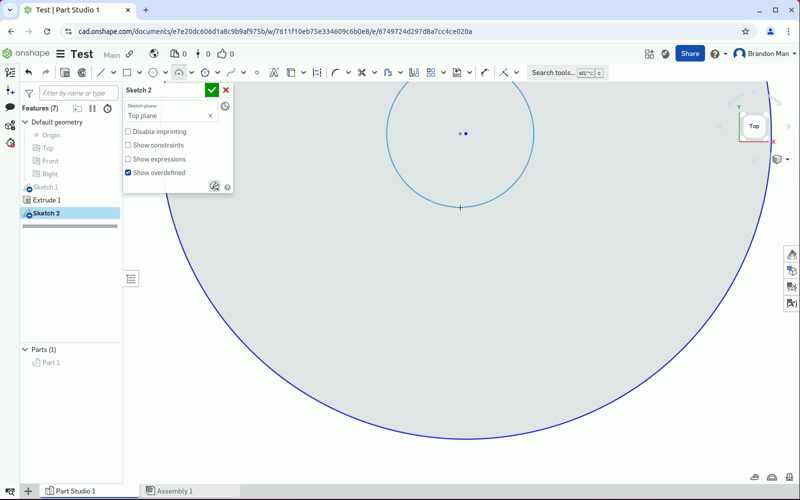
scroll(-6)
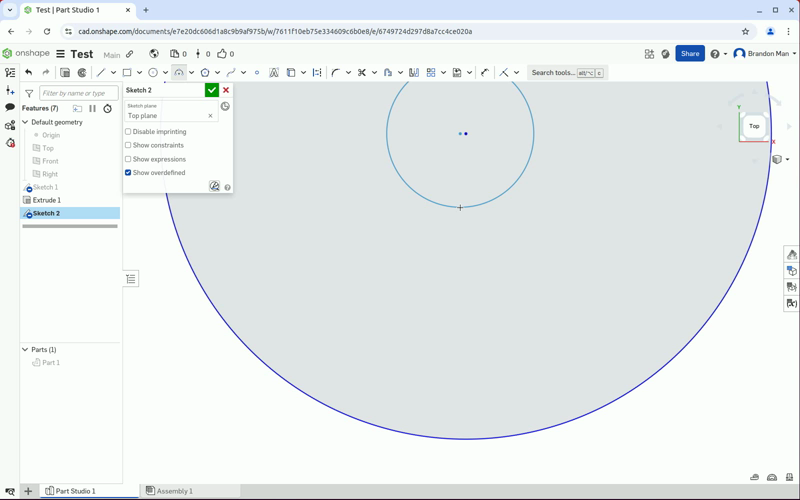
scroll(-6)
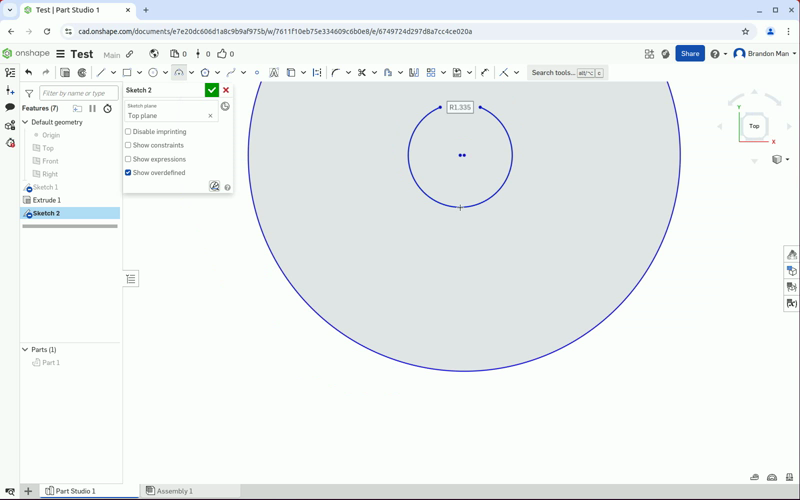
scroll(-6)
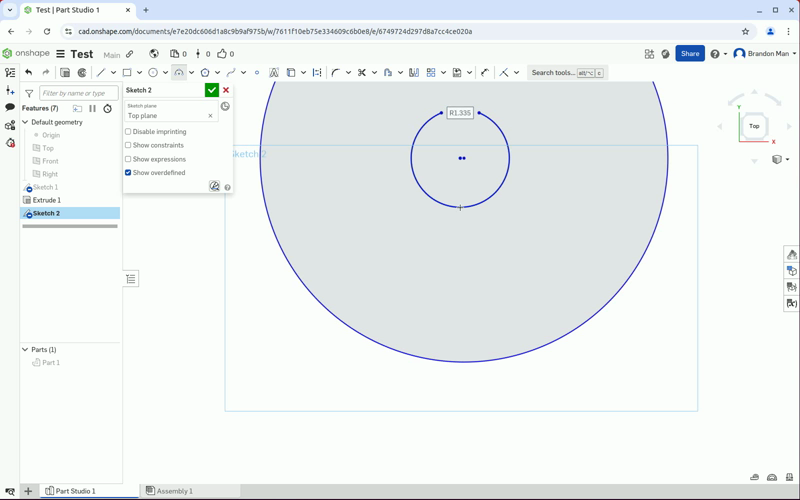
scroll(-6)
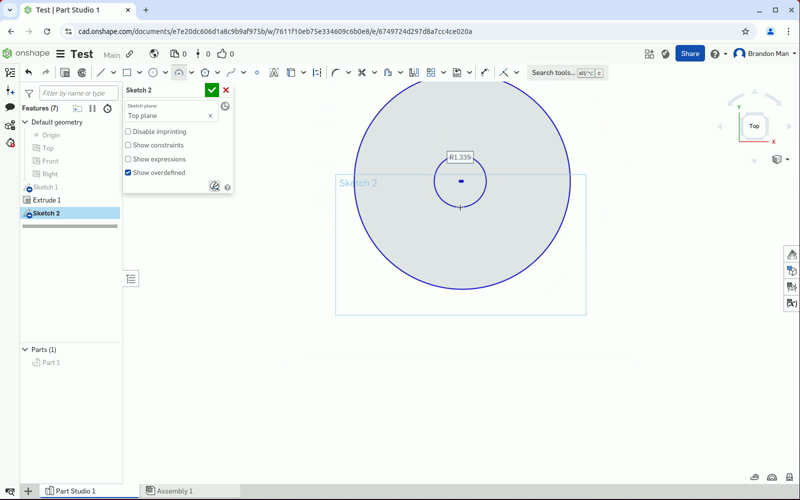
scroll(-6)
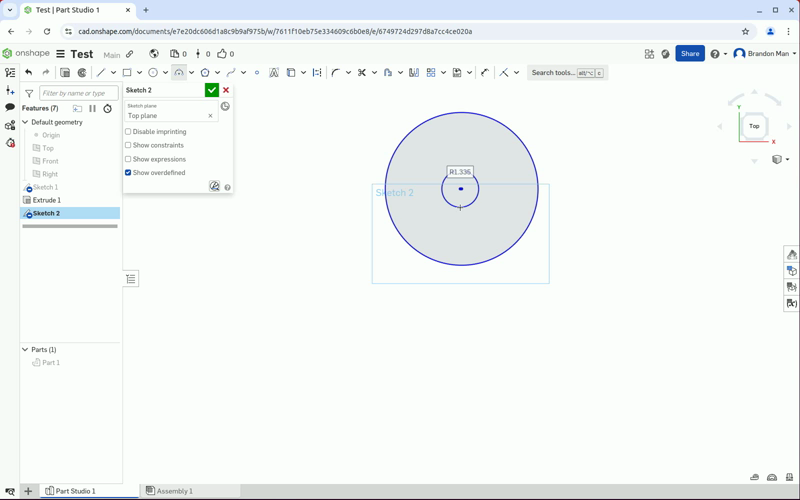
scroll(-6)
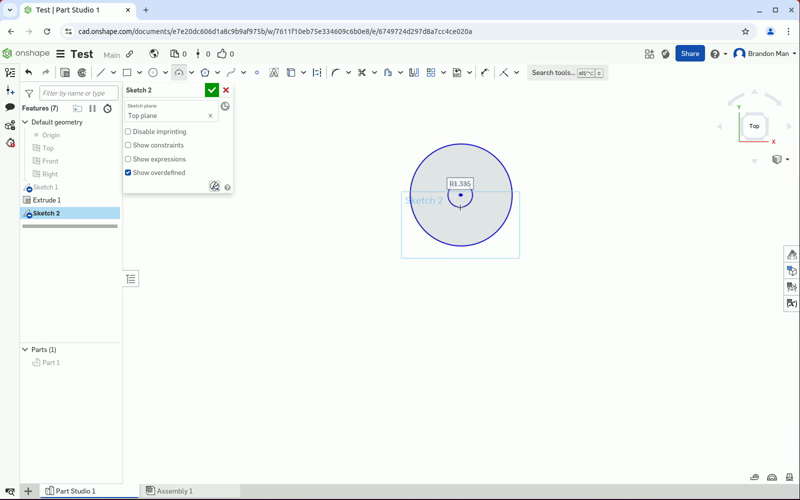
scroll(-6)
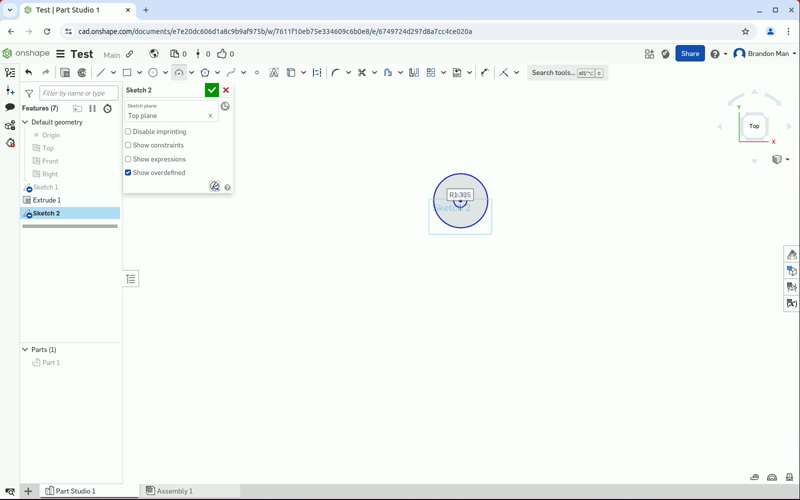
key_up(shift)
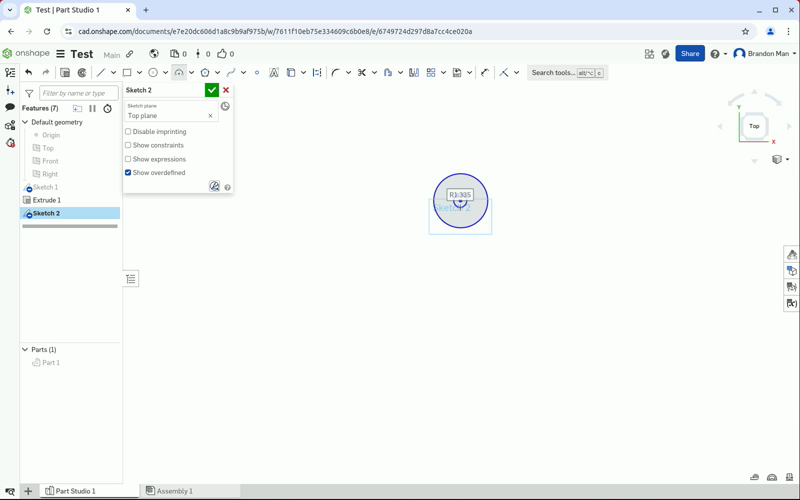
mouse_move(462, 194)
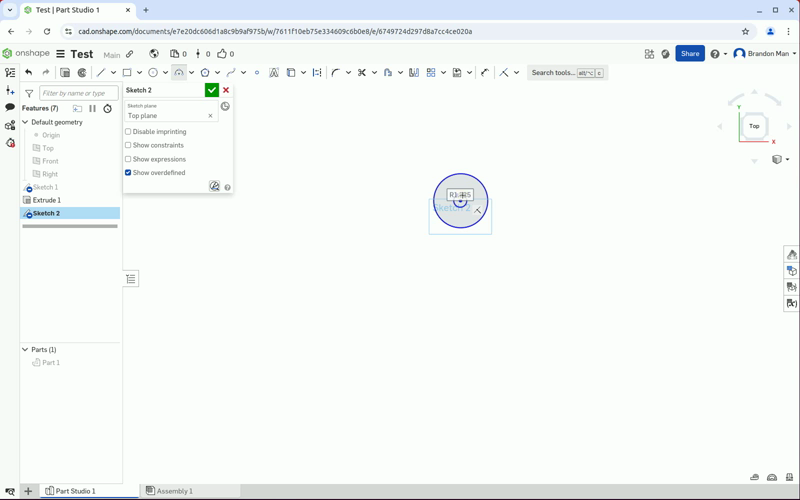
click(462, 194)
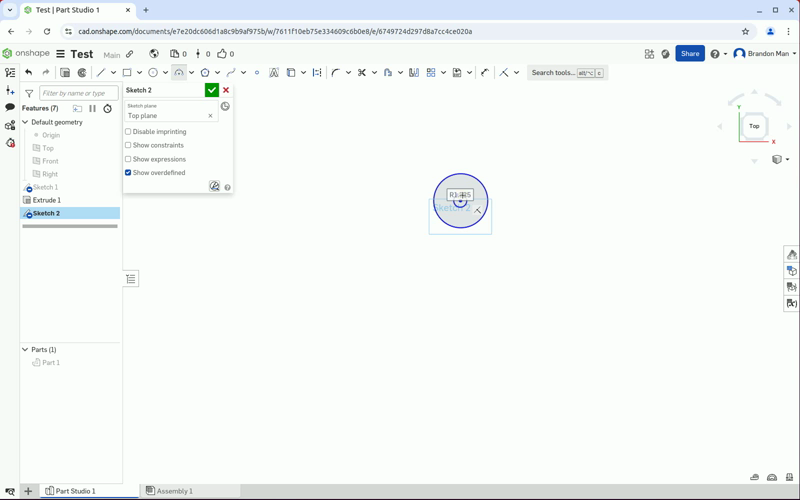
mouse_move(457, 194)
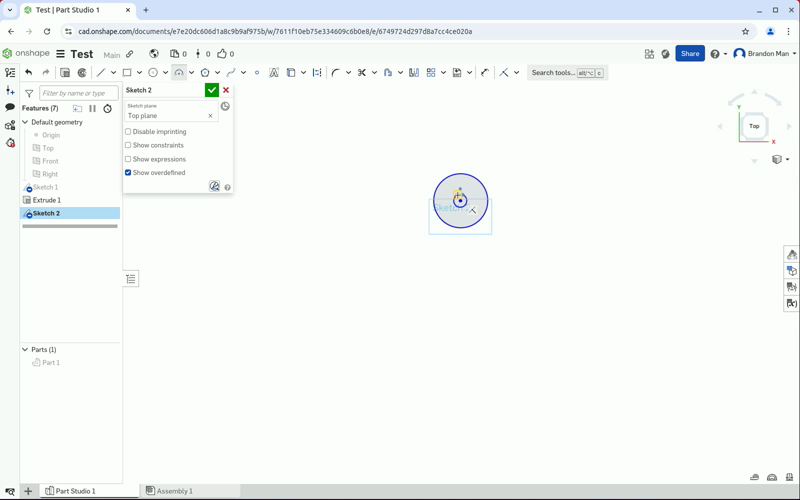
scroll(6)
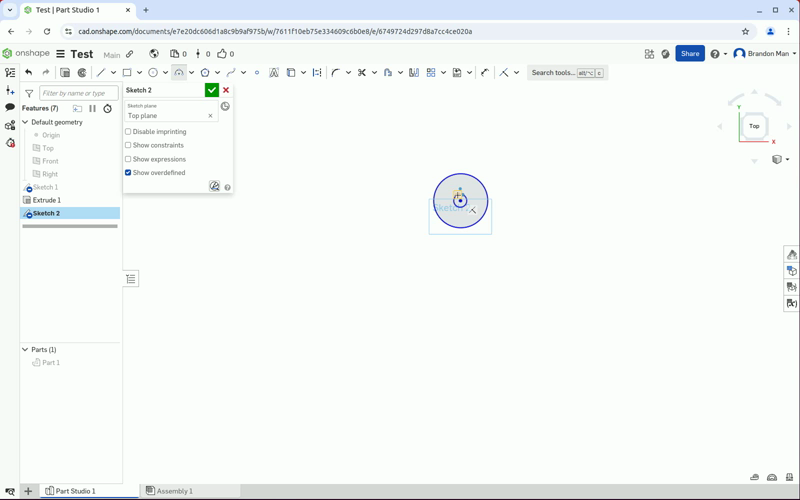
scroll(6)
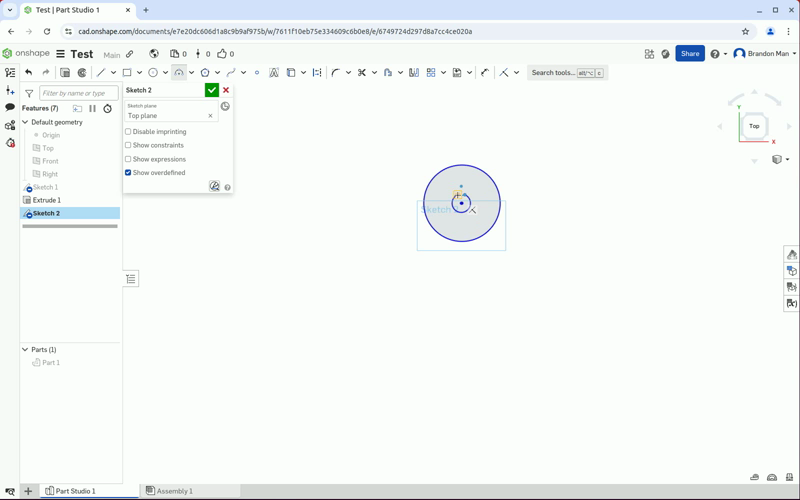
scroll(6)
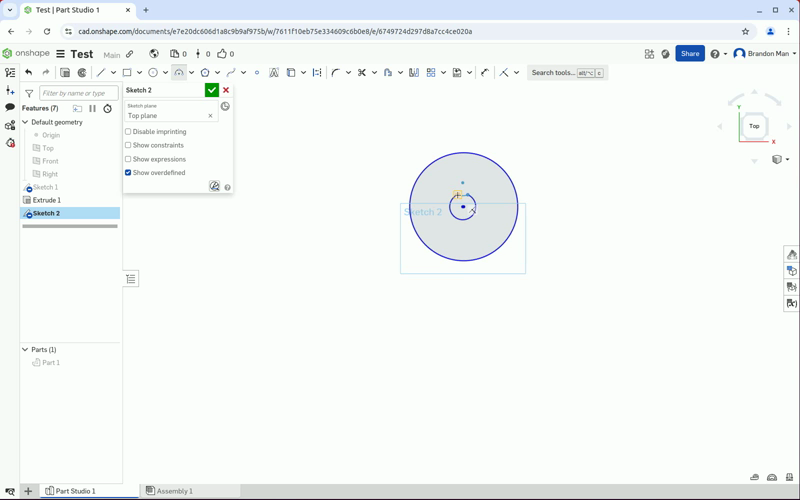
scroll(6)
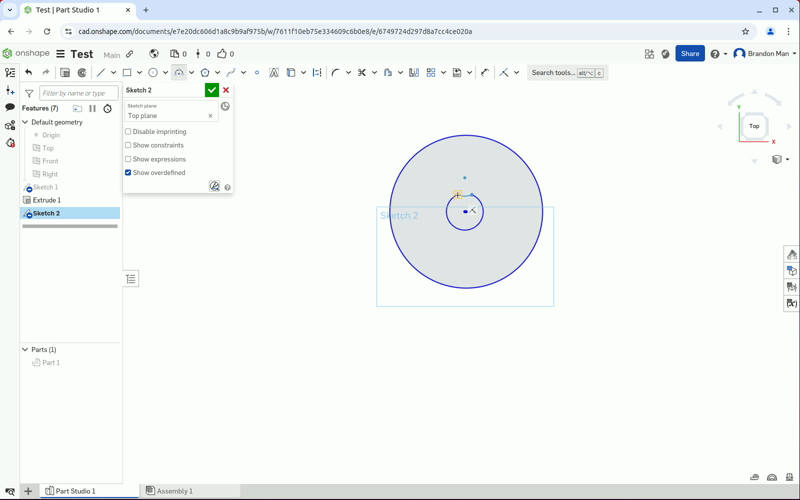
scroll(6)
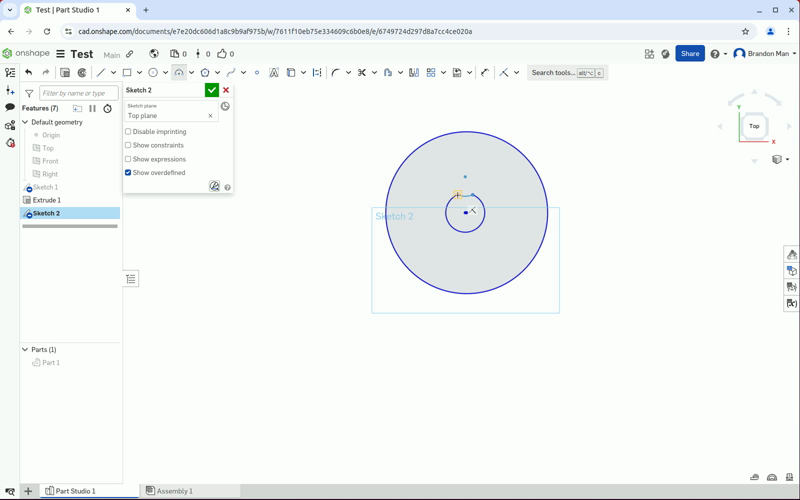
scroll(6)
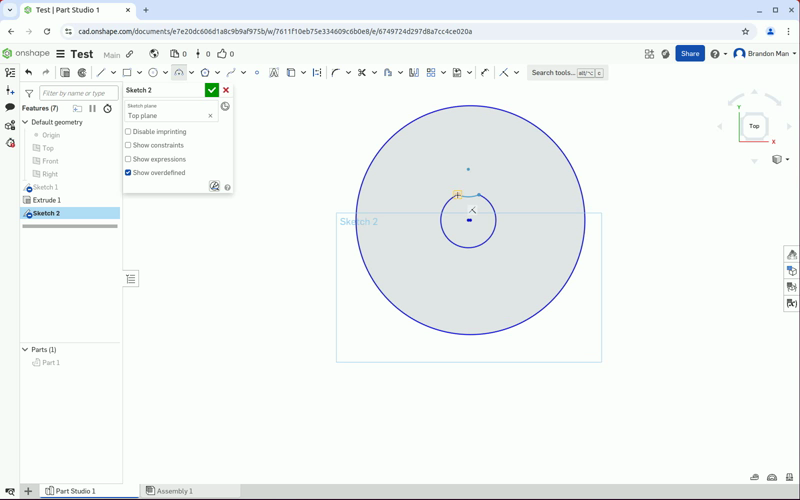
scroll(6)
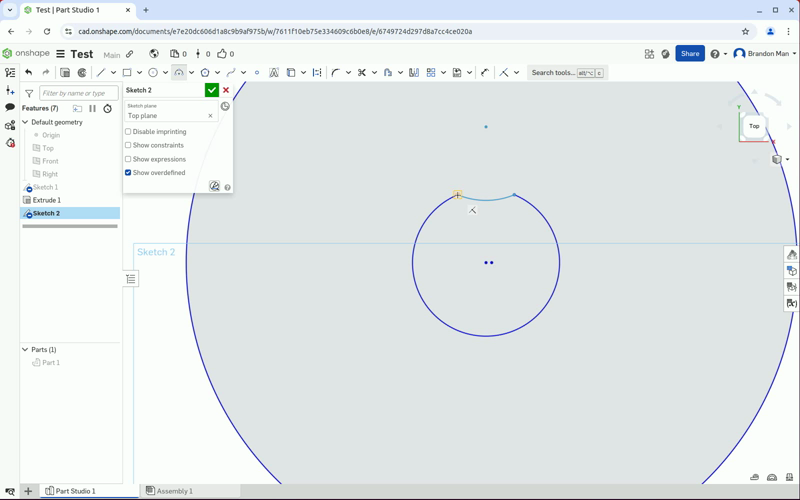
click(457, 194)
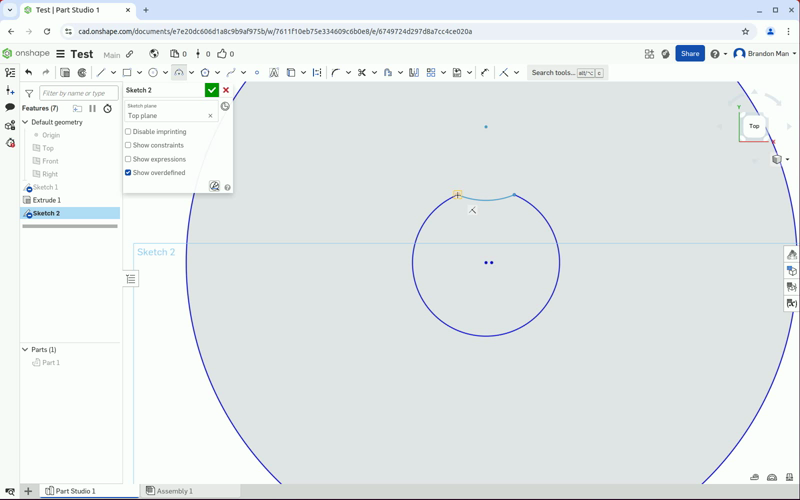
scroll(-6)
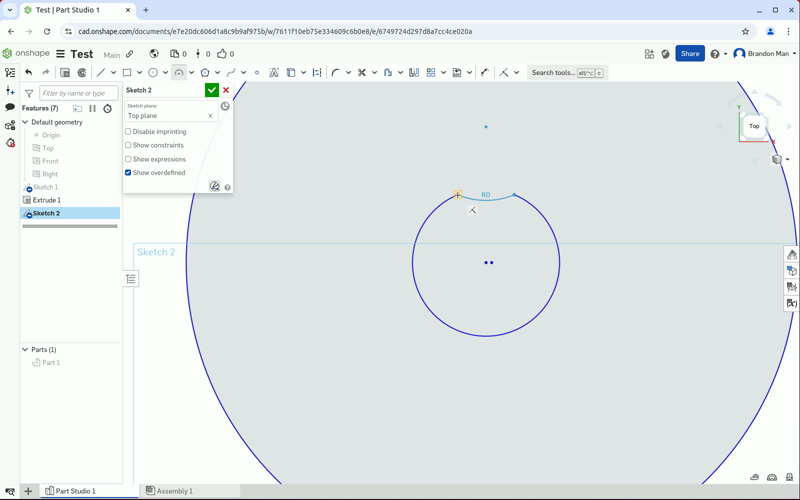
scroll(-6)
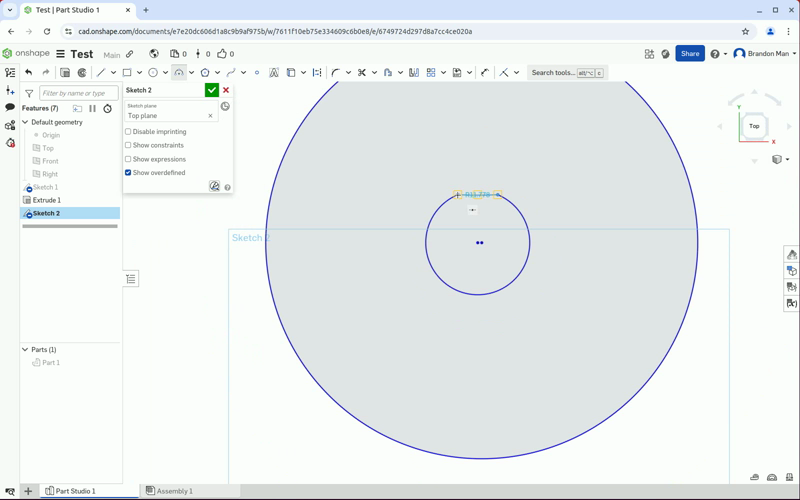
scroll(-6)
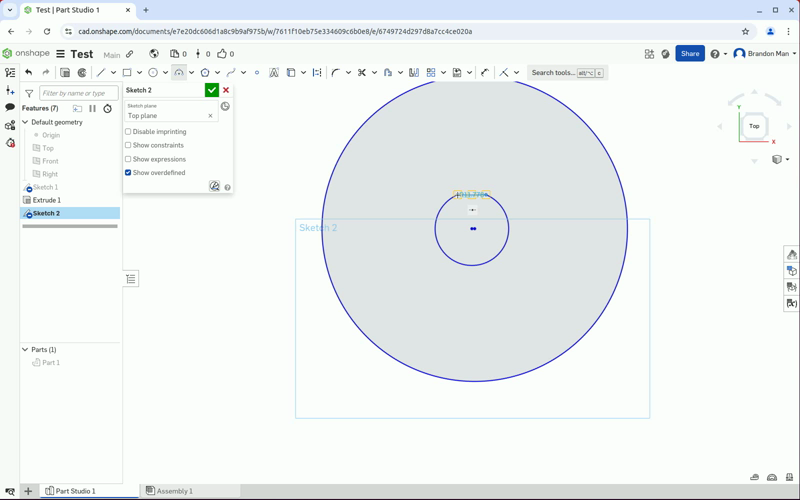
scroll(-6)
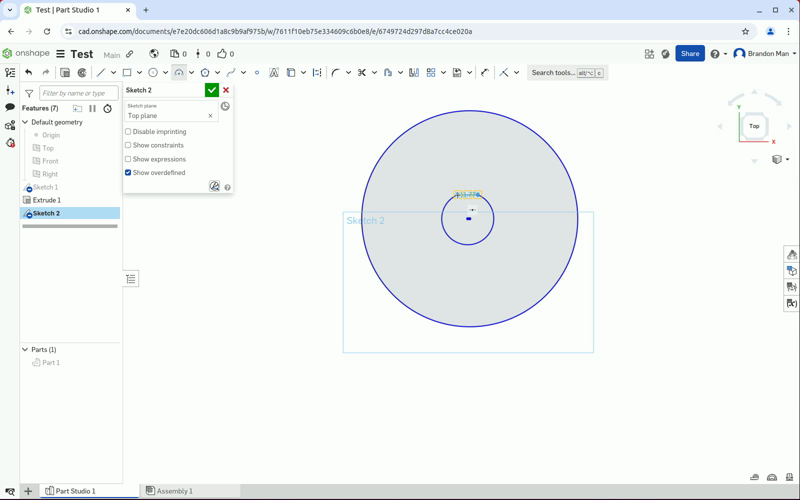
scroll(-6)
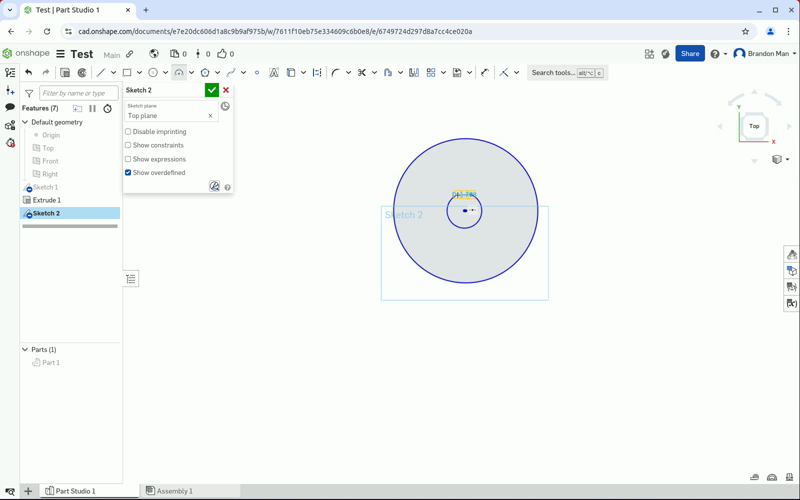
scroll(-6)
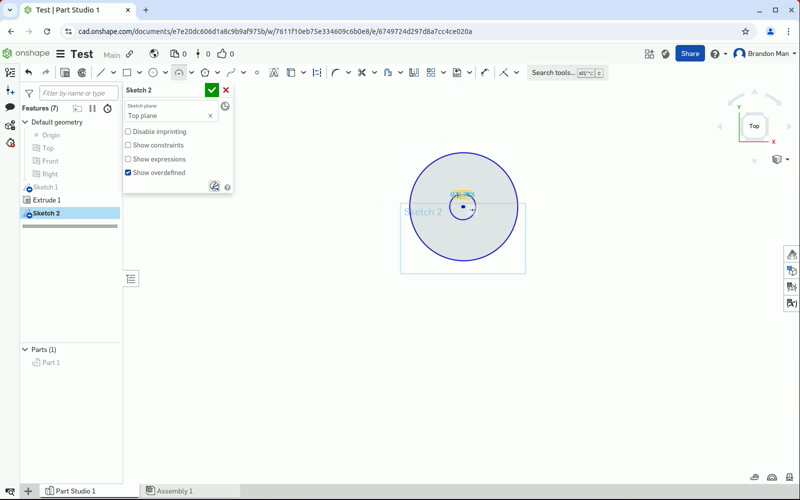
scroll(-6)
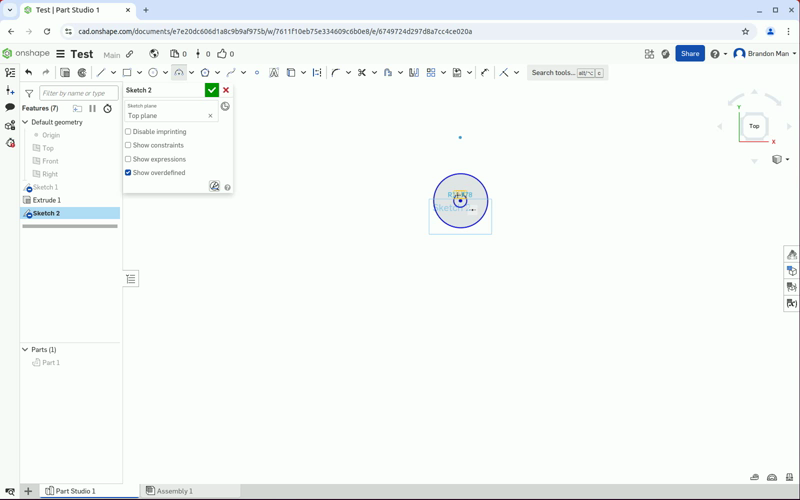
key_down(shift)
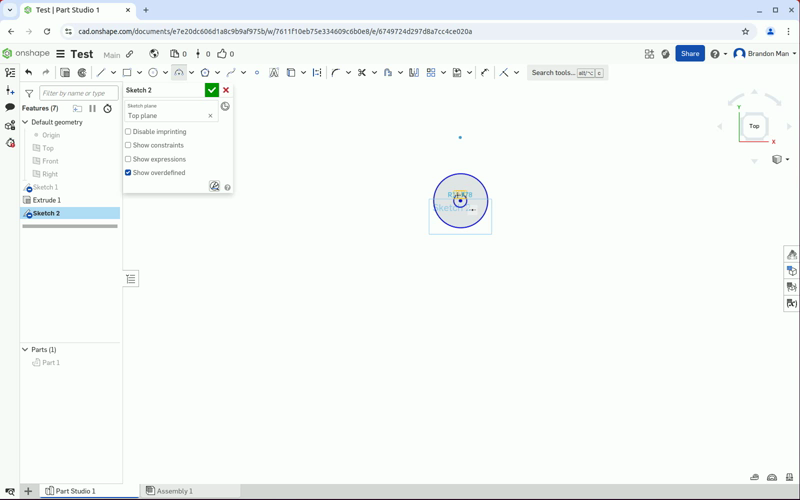
mouse_move(460, 191)
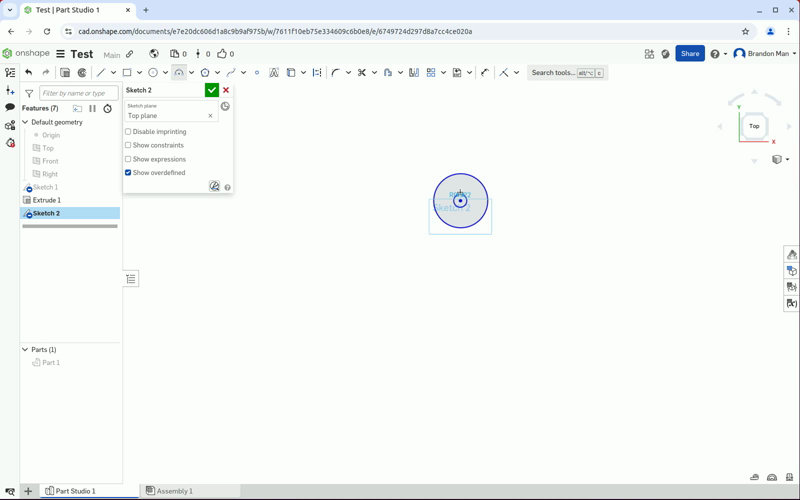
scroll(6)
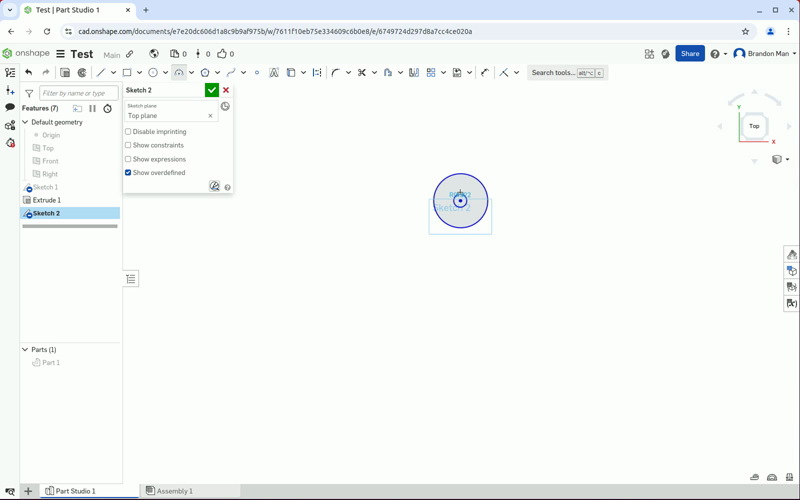
scroll(6)
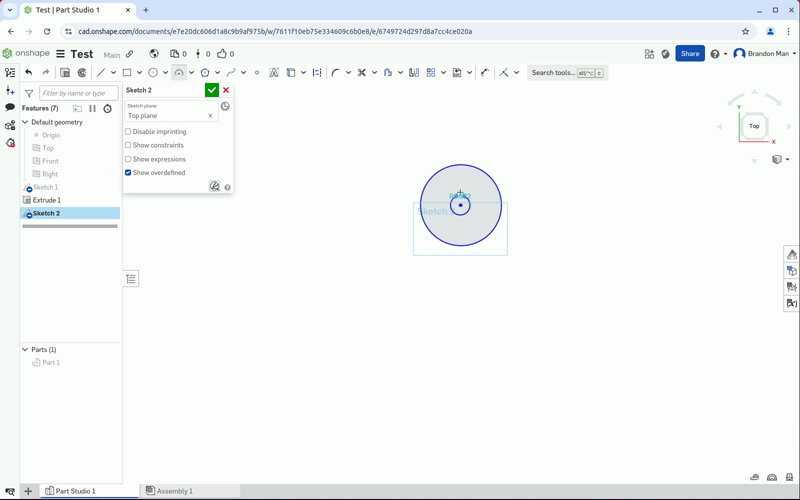
scroll(6)
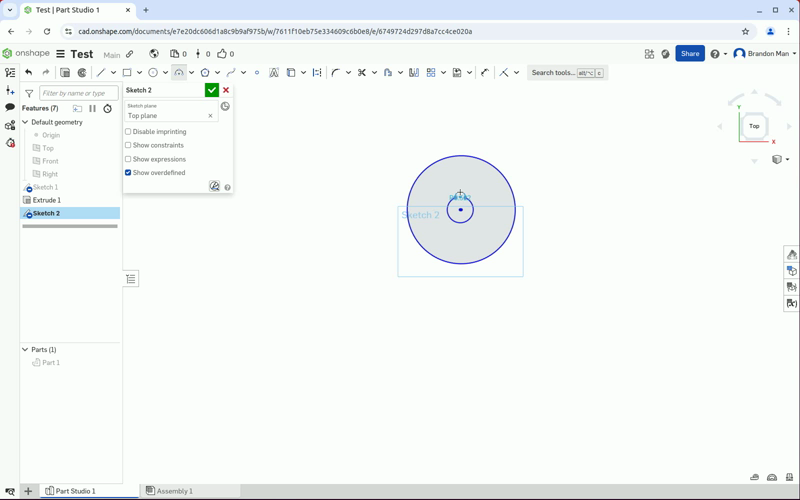
scroll(6)
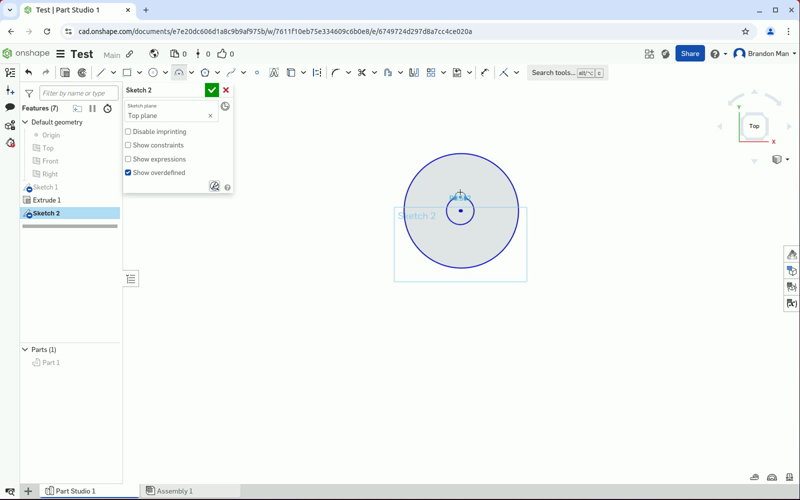
scroll(6)
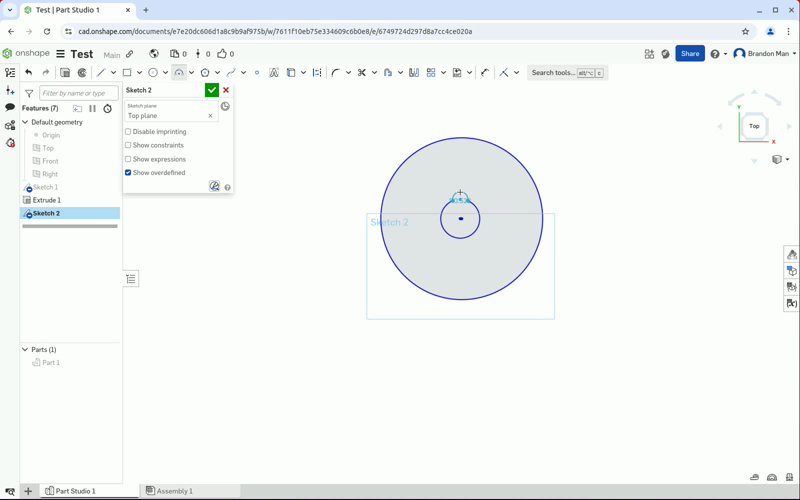
scroll(6)
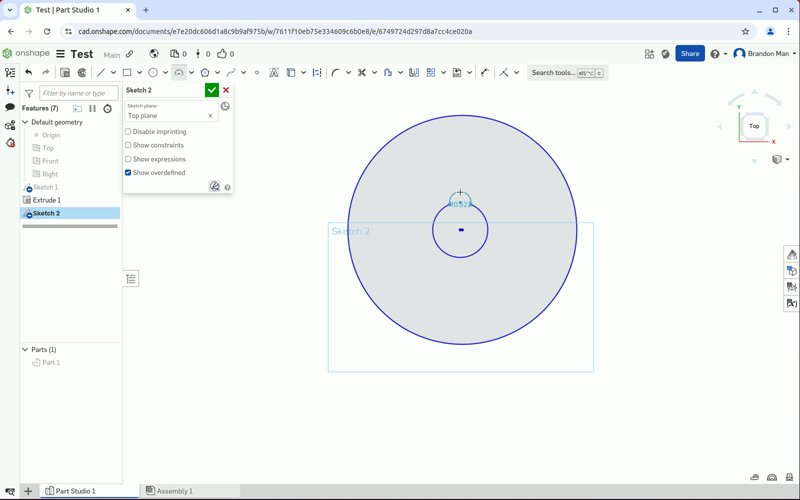
scroll(6)
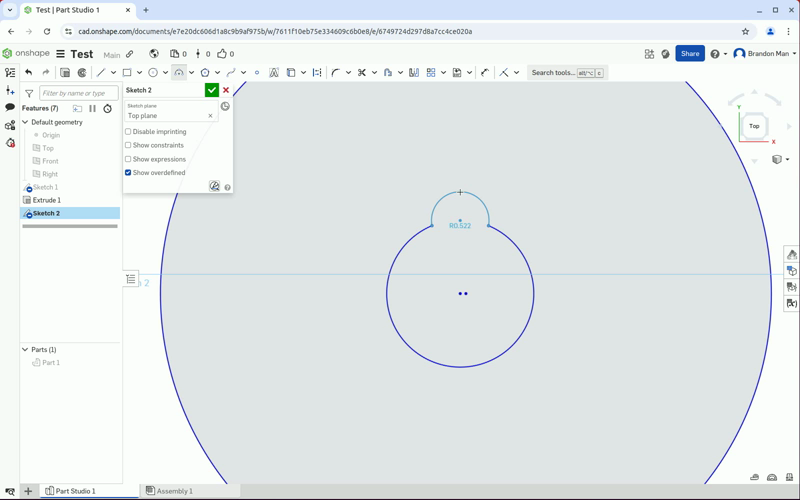
click(460, 191)
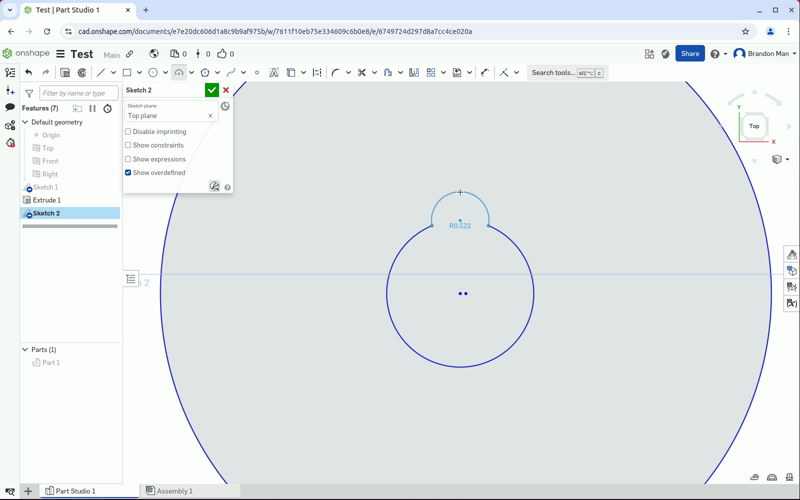
scroll(-6)
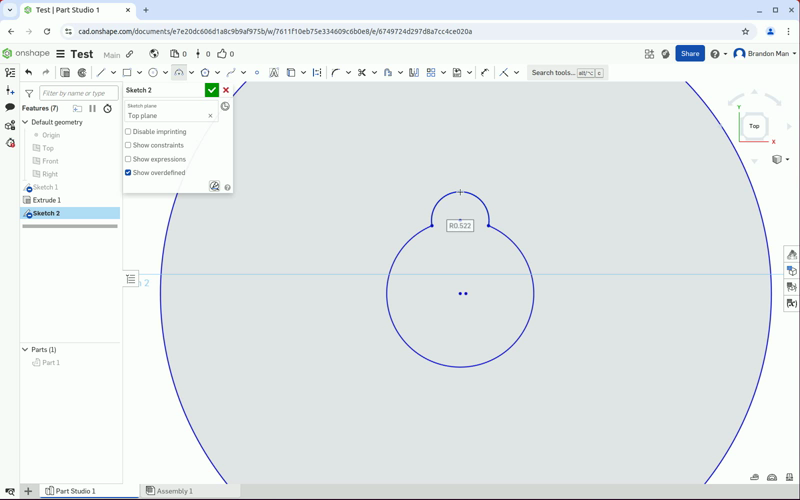
scroll(-6)
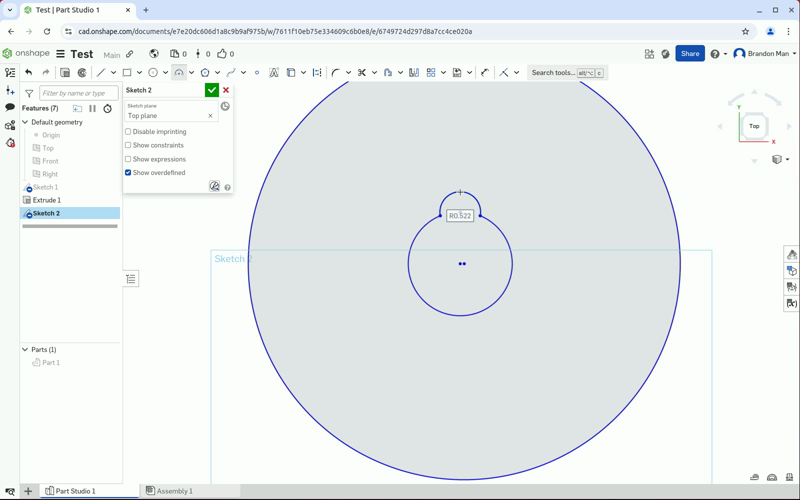
scroll(-6)
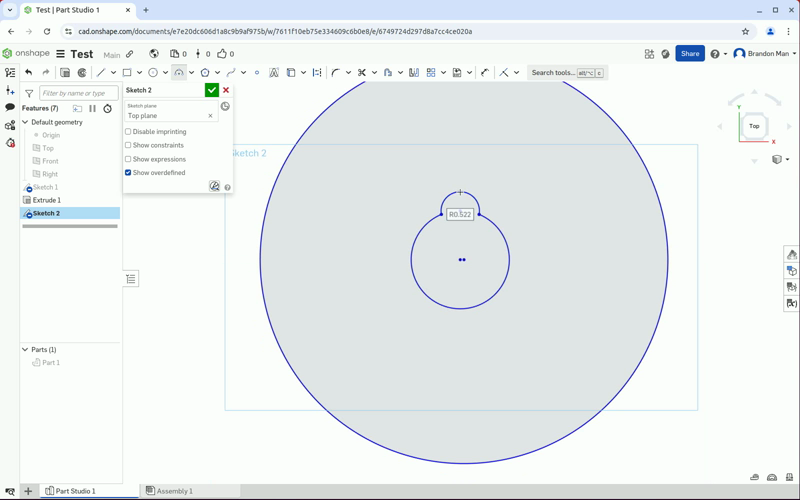
scroll(-6)
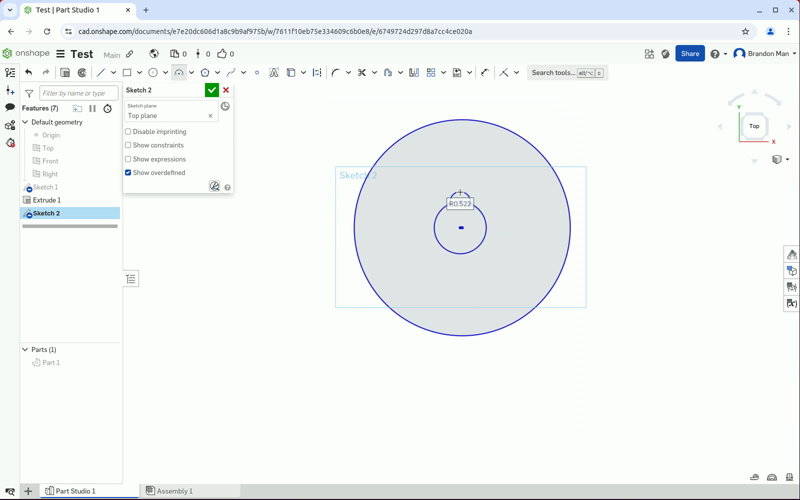
scroll(-6)
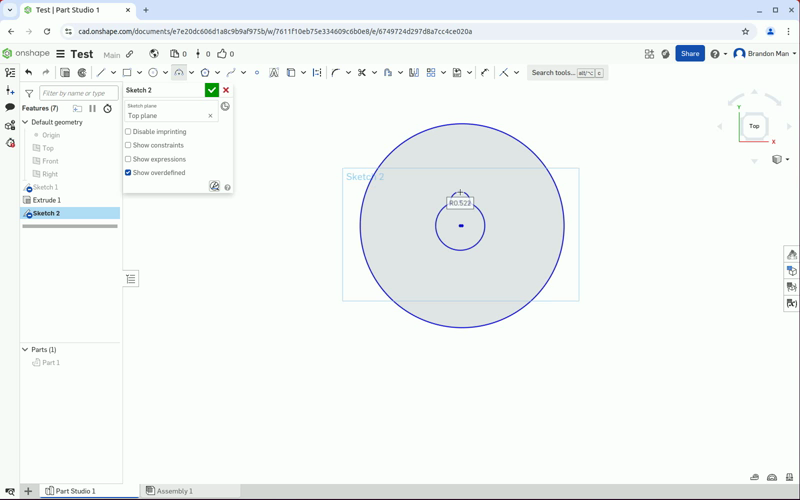
scroll(-6)
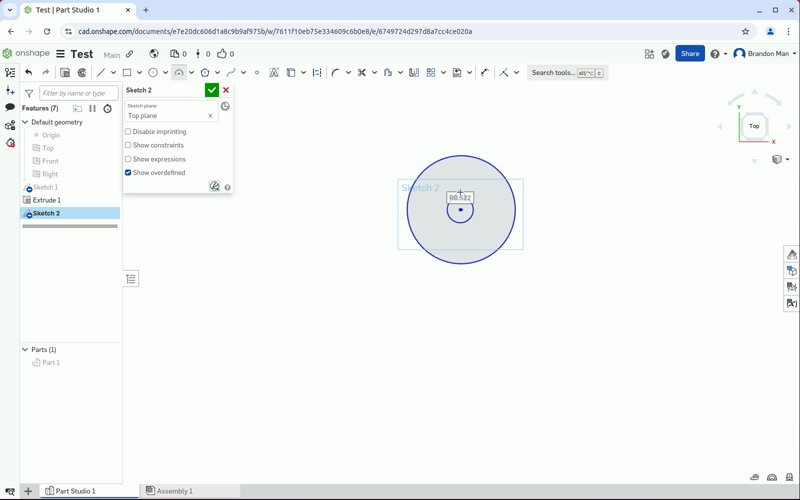
scroll(-6)
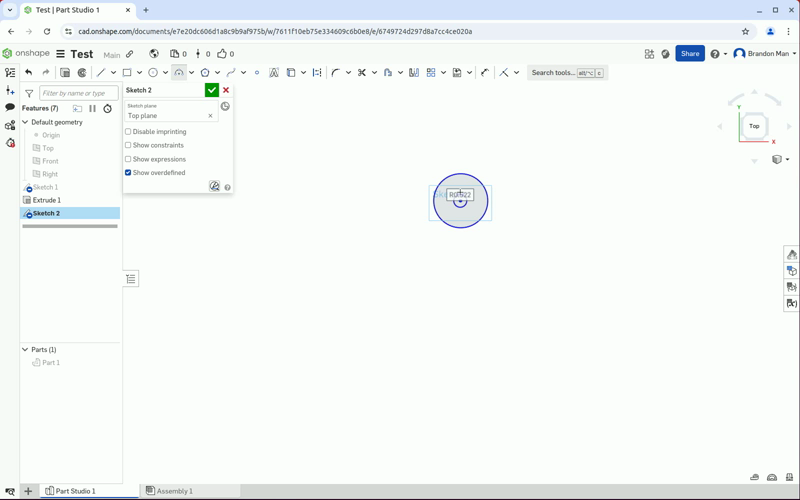
key_up(shift)
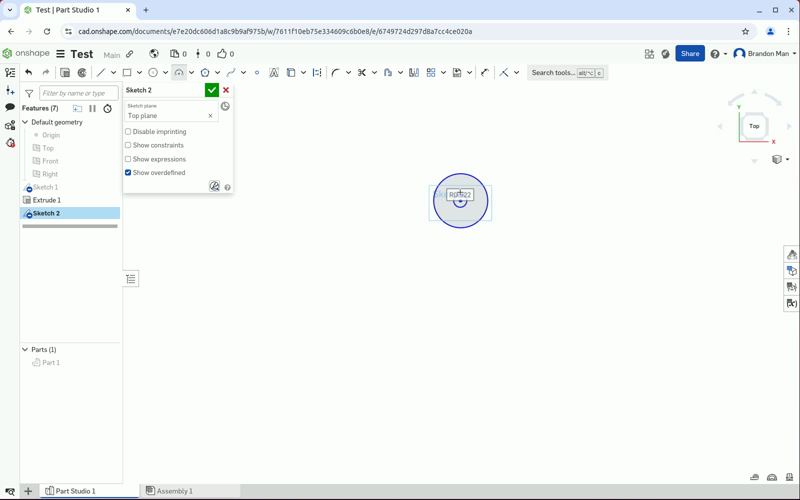
key(esc)
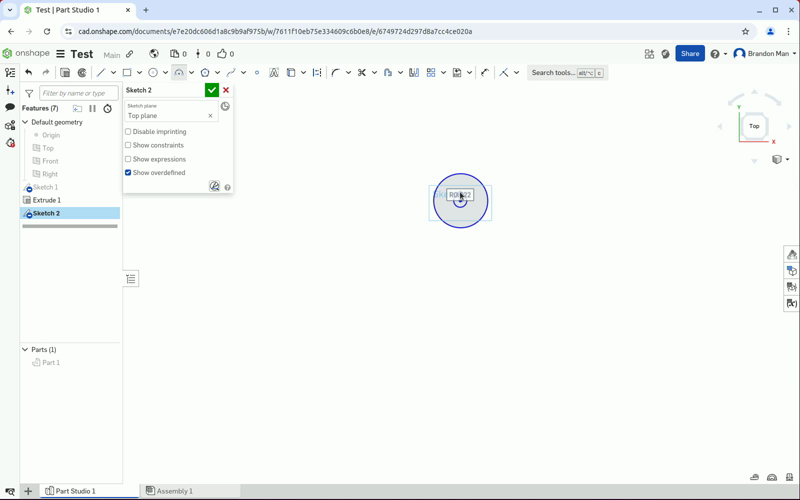
mouse_move(458, 213)
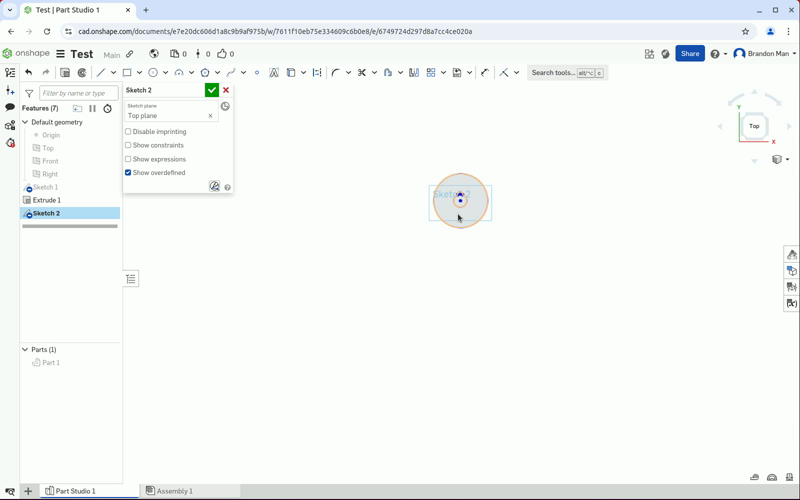
click(458, 213)
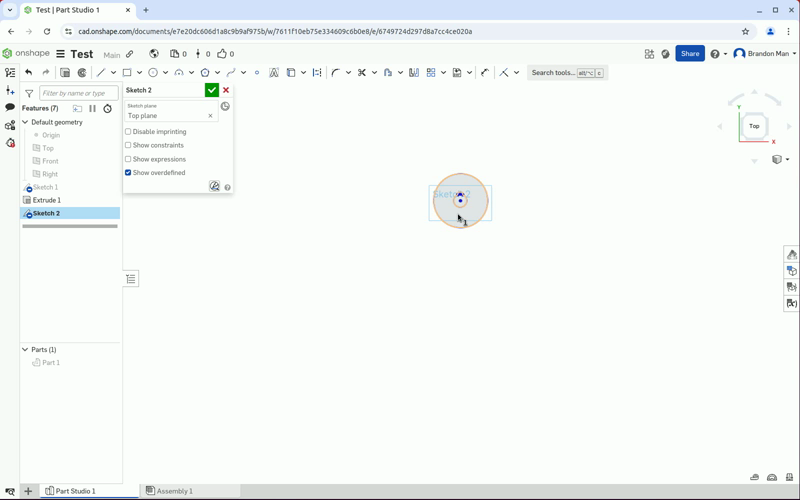
mouse_move(73, 352)
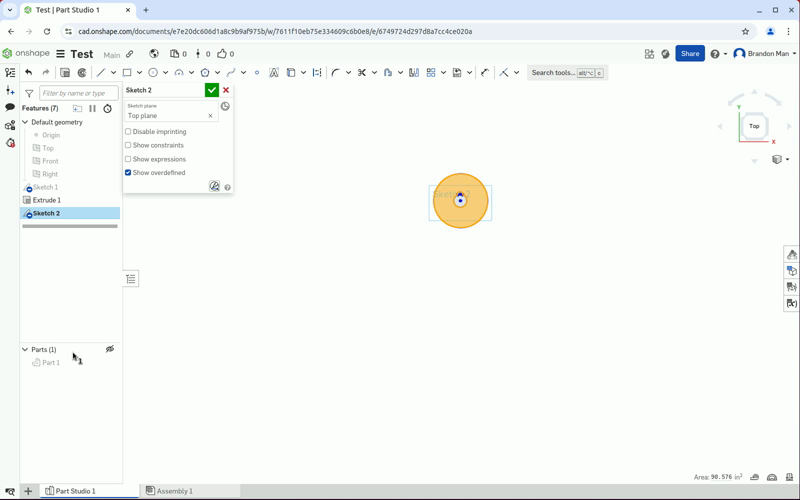
key(shift+y)
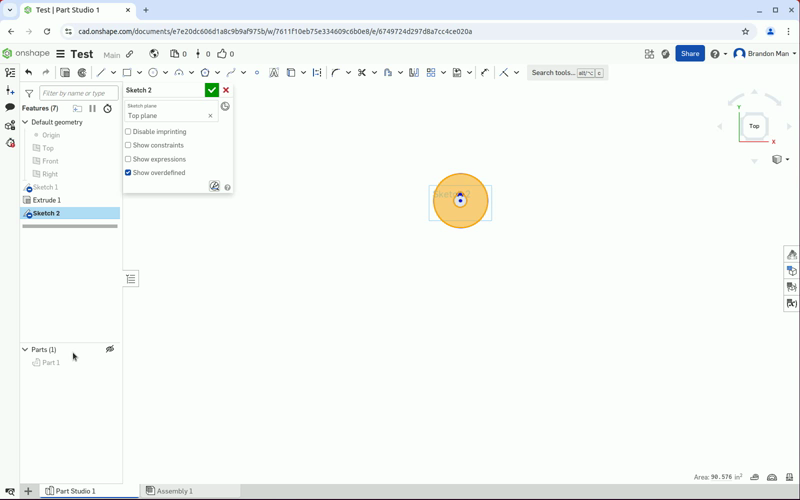
key(shift+e)
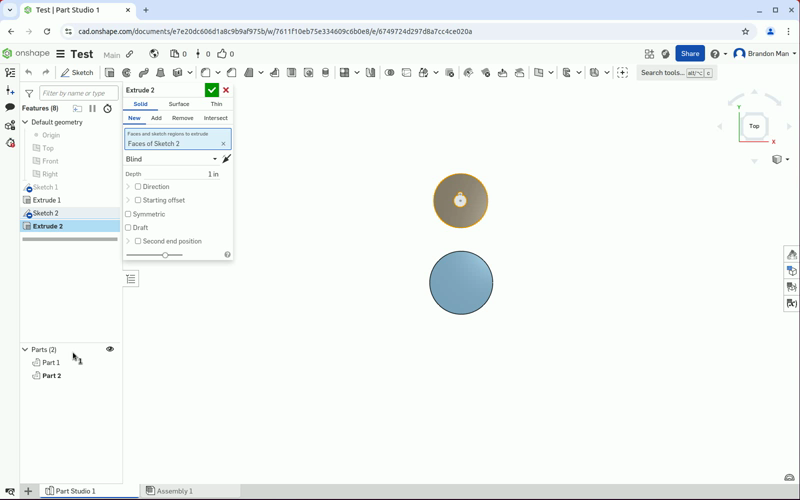
mouse_move(143, 106)
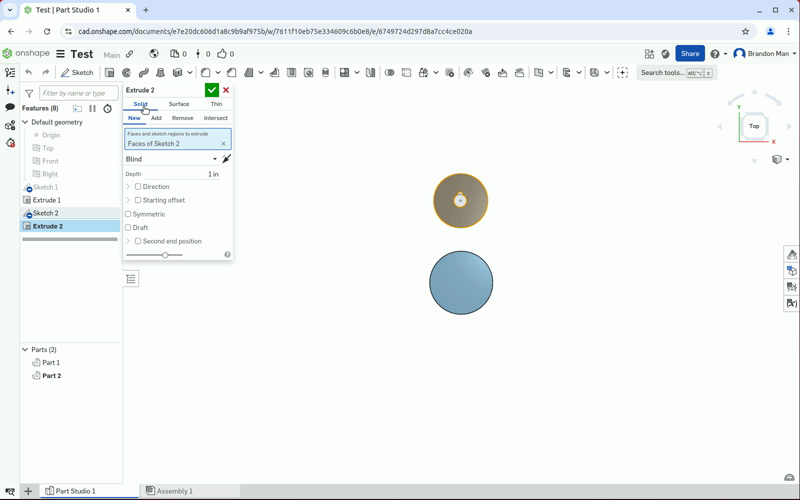
click(143, 106)
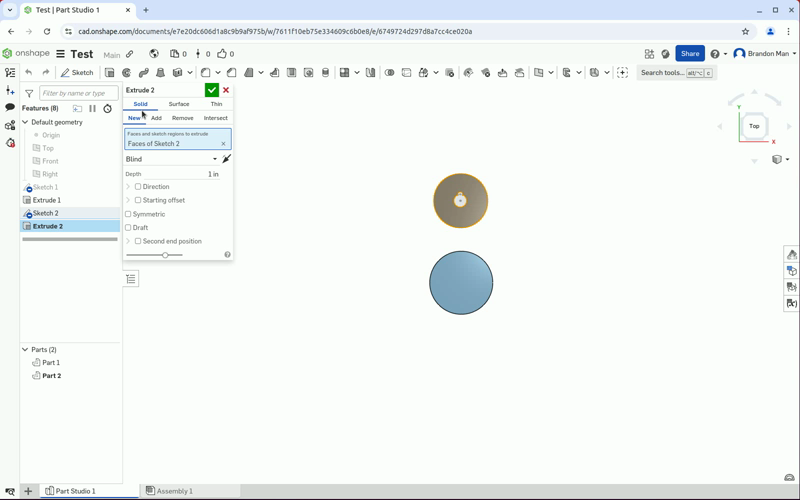
mouse_move(137, 120)
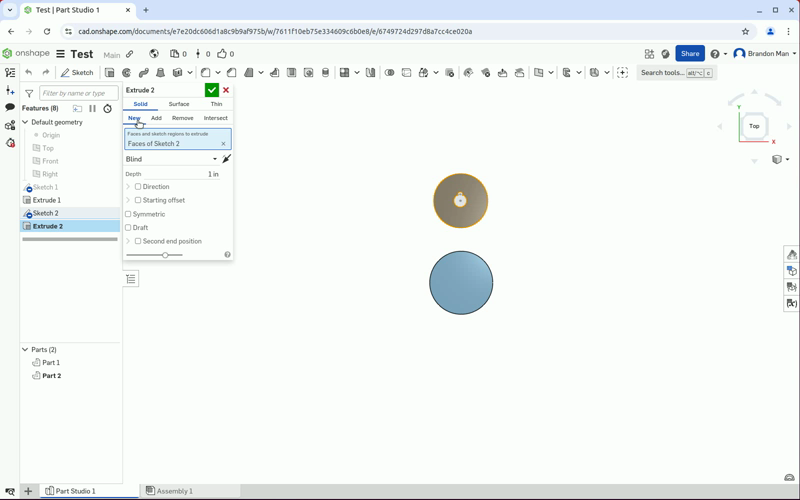
click(137, 120)
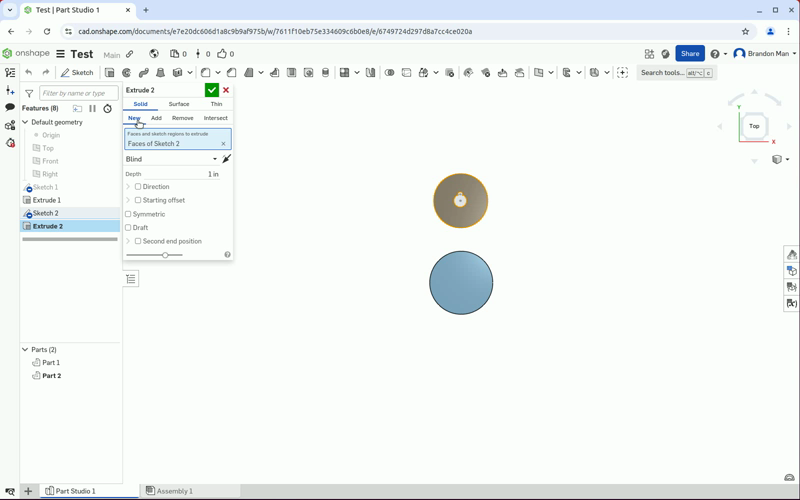
key(tab, 4)
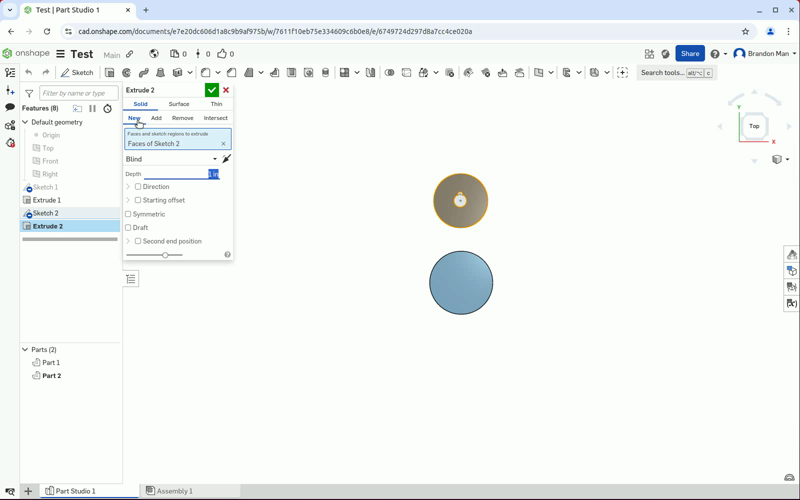
text(0.481)
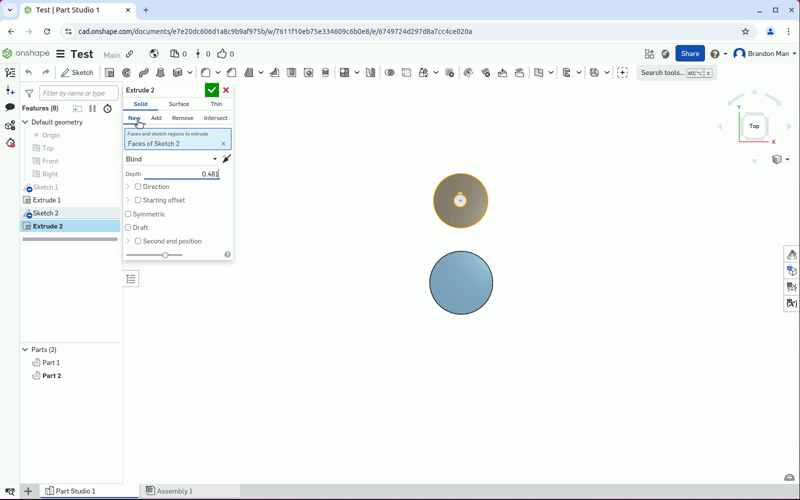
key(enter)
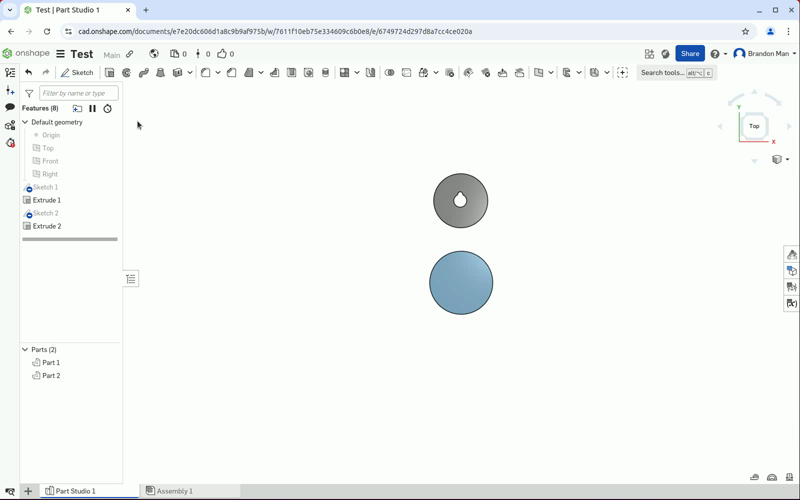
key(shift+h)
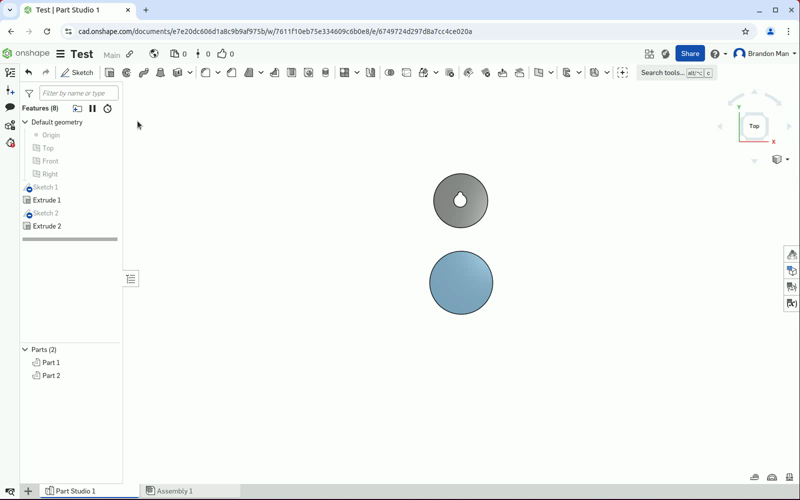
key(shift+h)
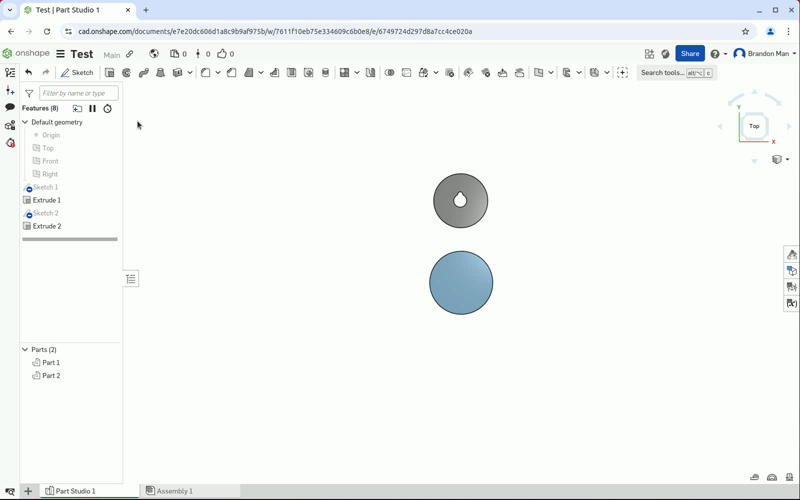
mouse_move(73, 189)
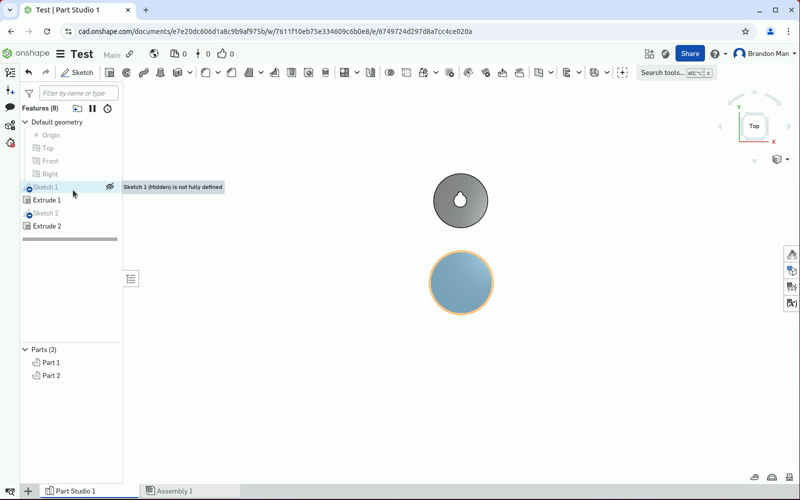
click(73, 189)
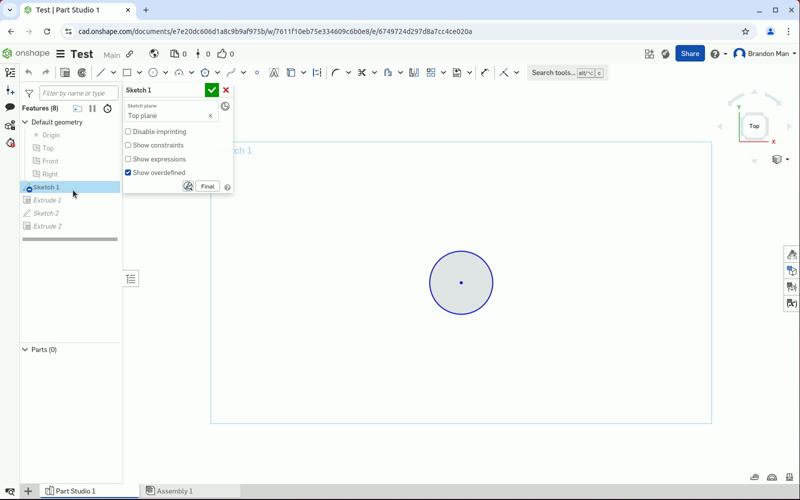
mouse_move(229, 92)
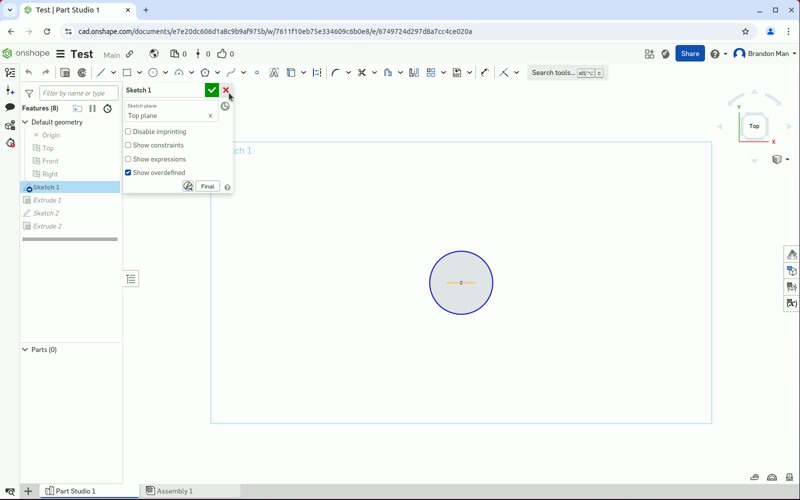
click(229, 92)
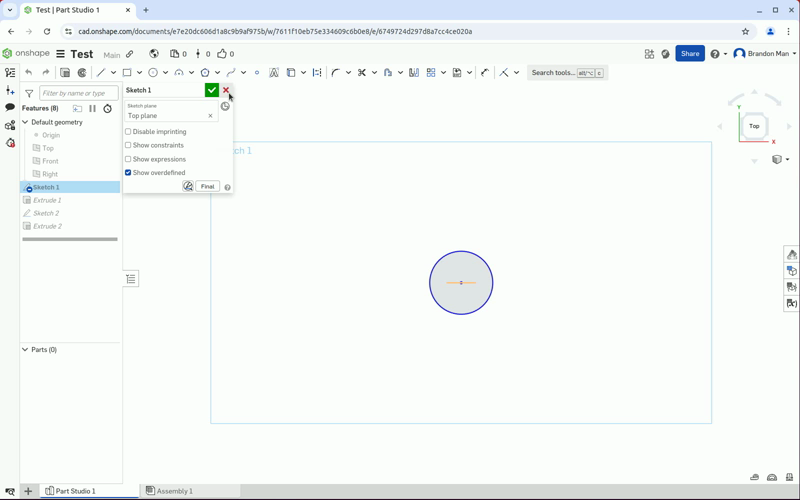
key(shift+s)
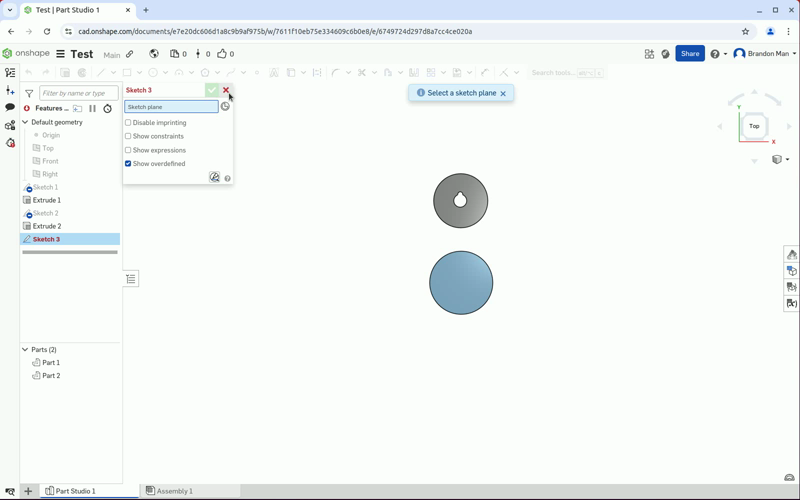
mouse_move(73, 150)
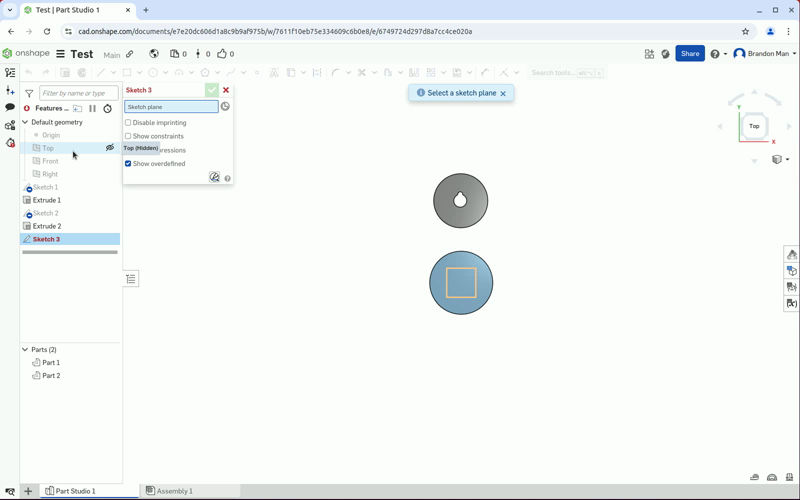
click(73, 150)
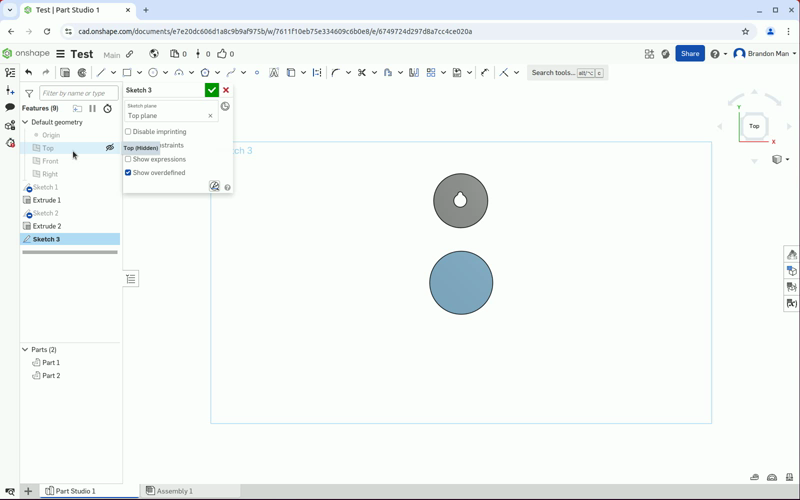
mouse_move(73, 352)
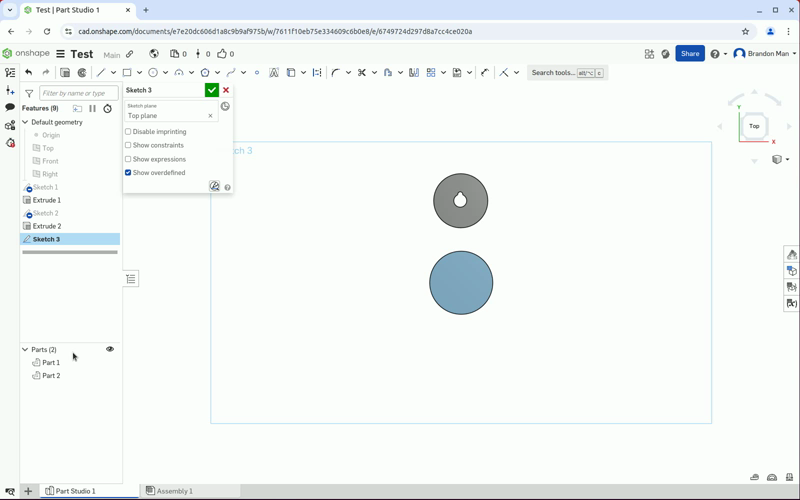
key(y)
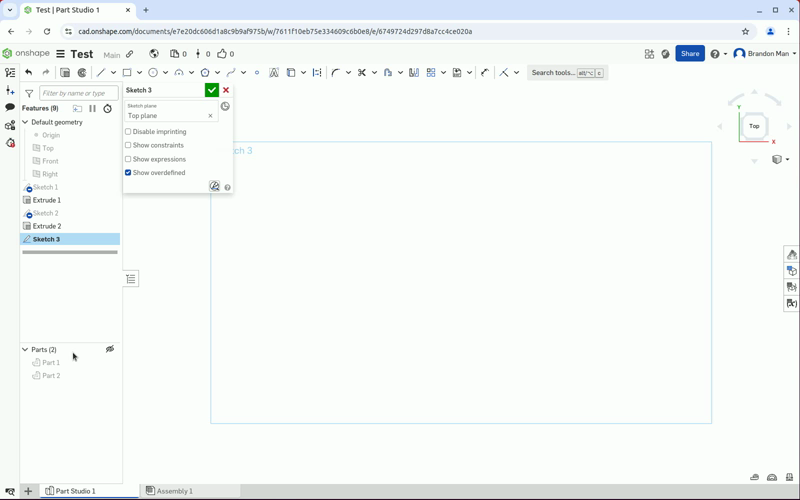
key(c)
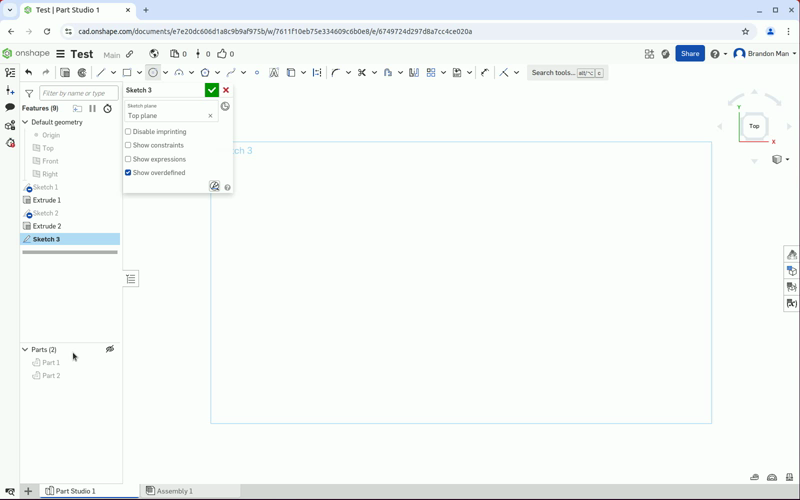
key_down(shift)
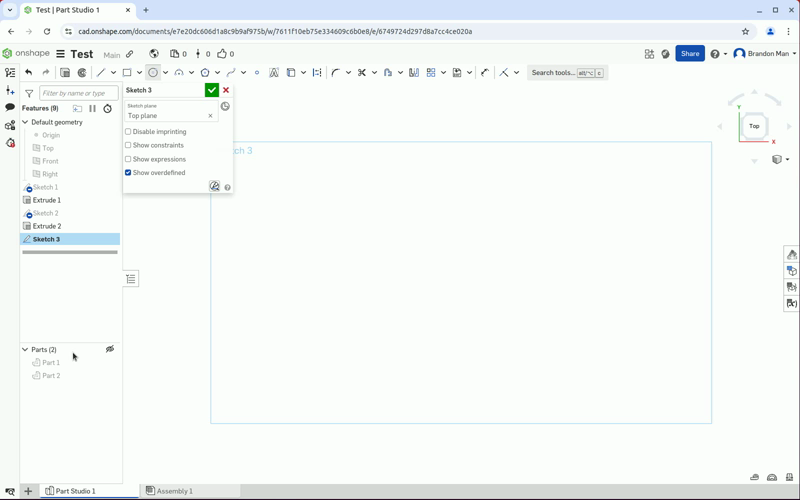
mouse_move(379, 282)
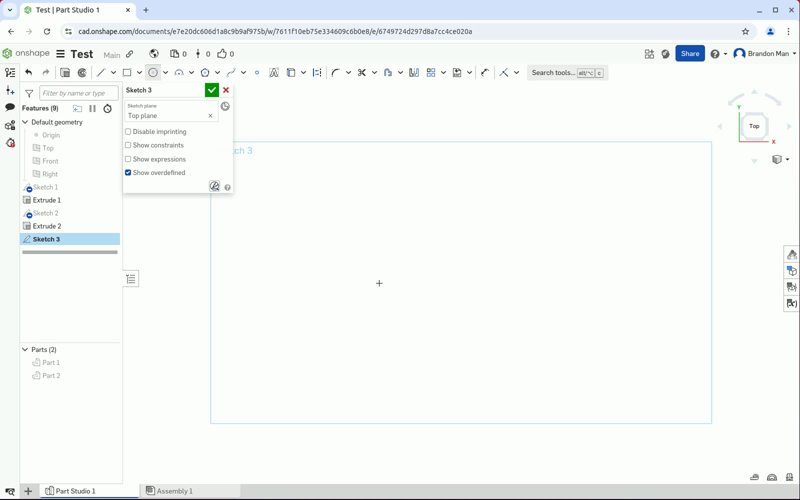
click(379, 282)
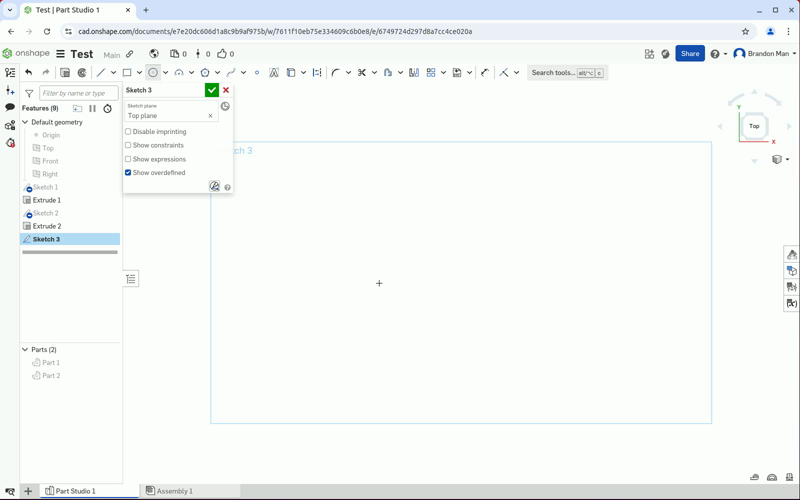
key_up(shift)
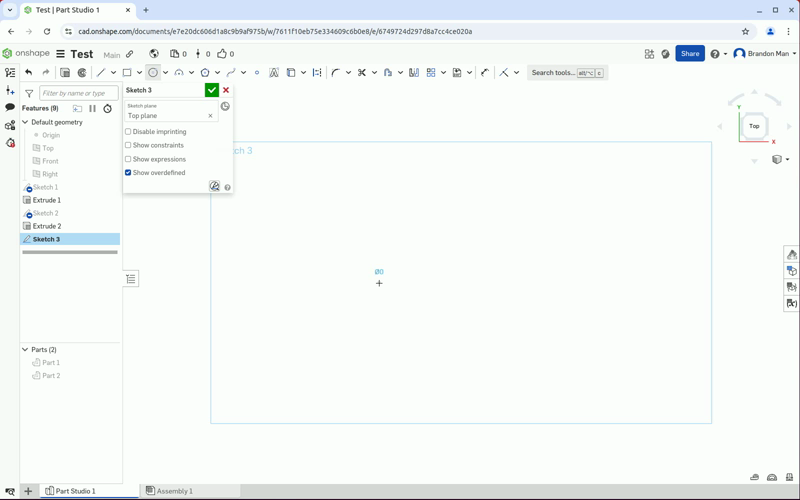
mouse_move(410, 282)
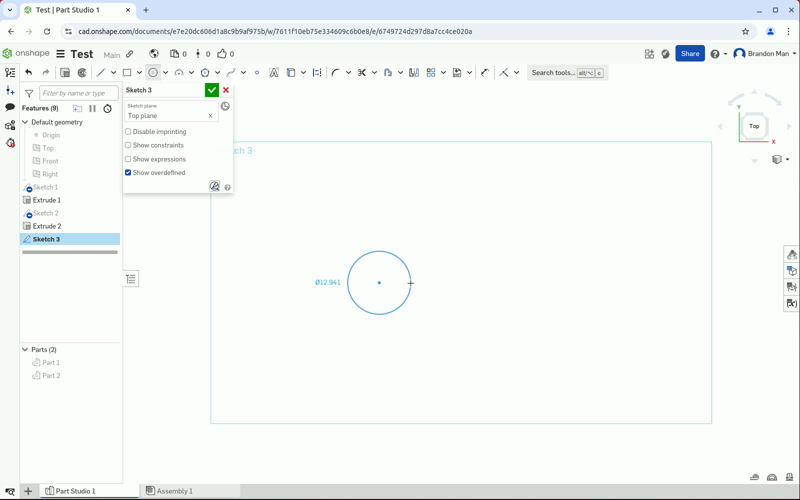
click(410, 282)
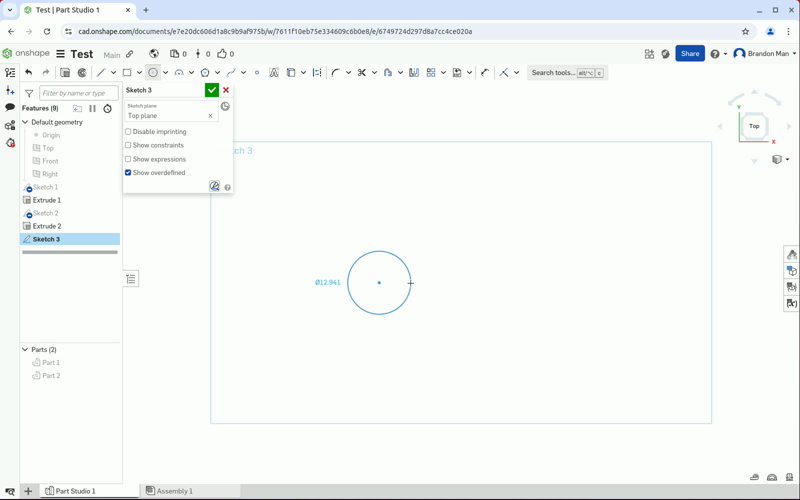
key(esc)
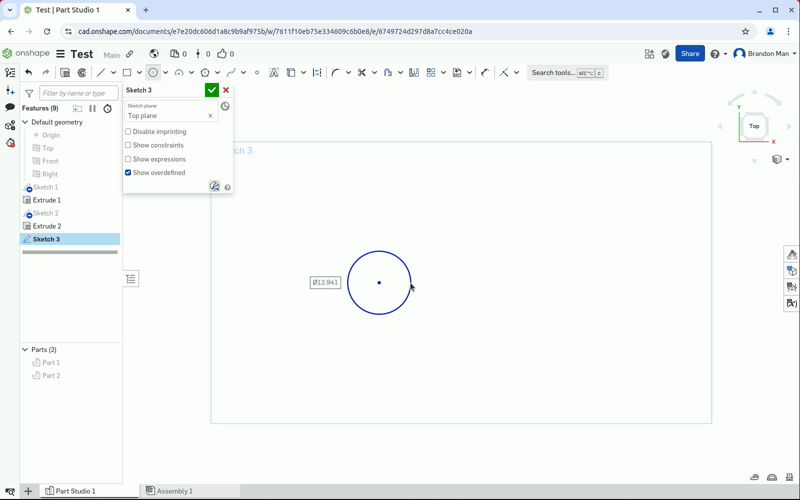
key(a)
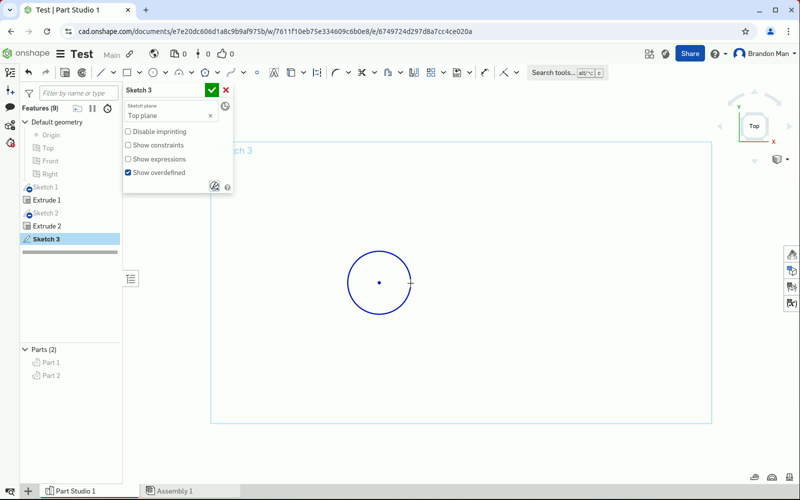
key_down(shift)
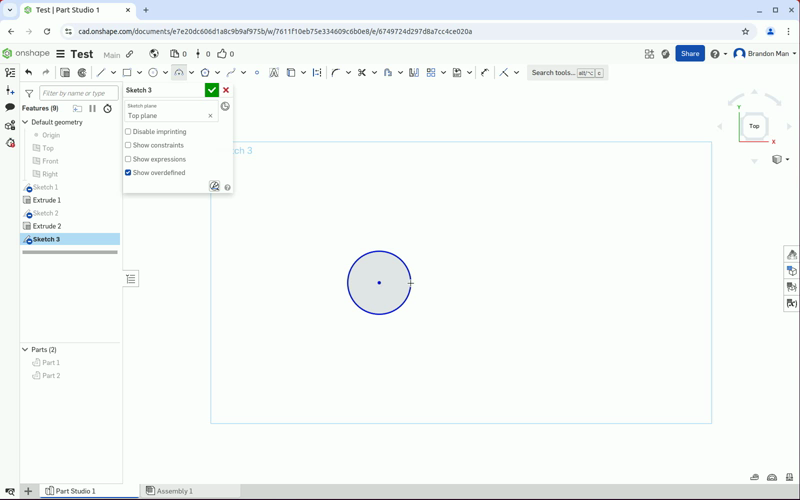
mouse_move(376, 277)
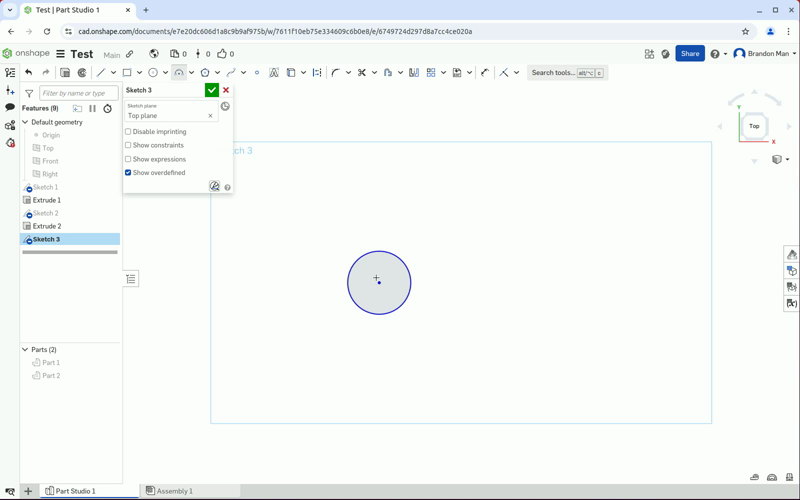
click(376, 277)
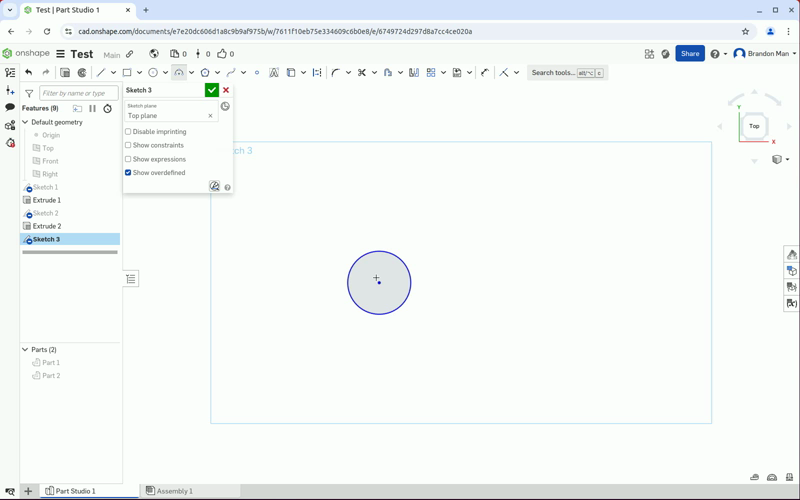
key_up(shift)
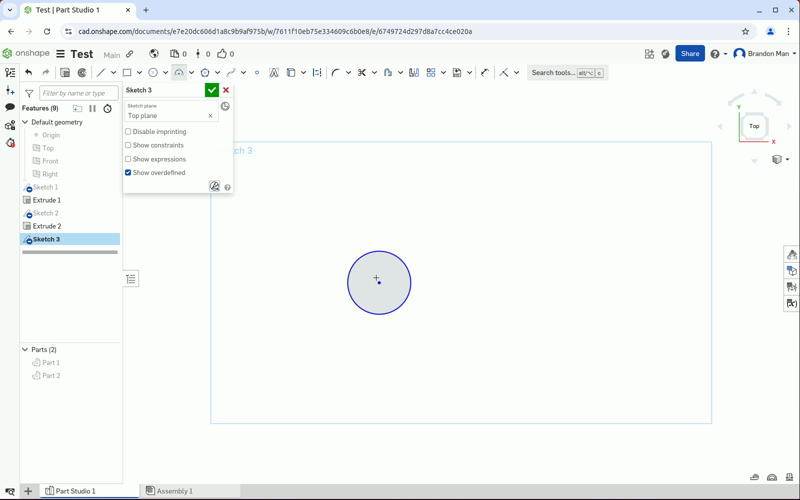
key_down(shift)
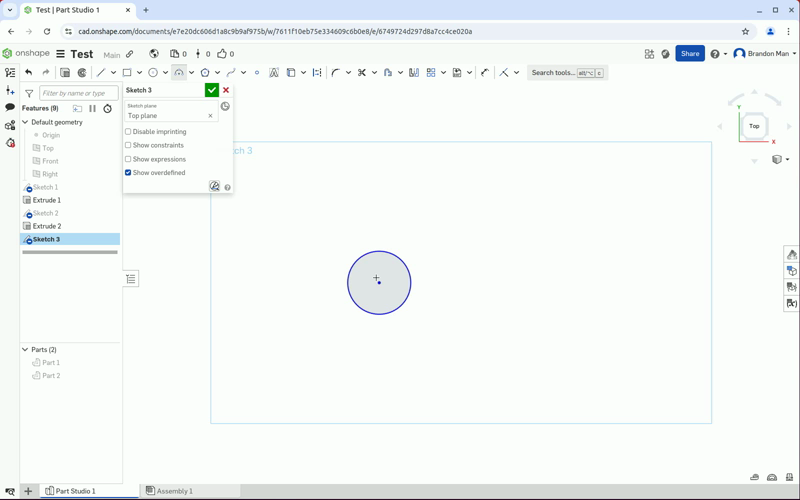
mouse_move(381, 277)
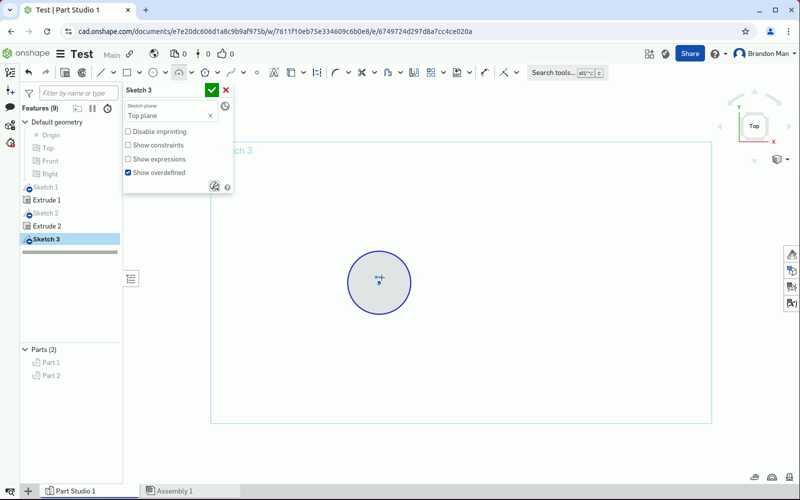
scroll(6)
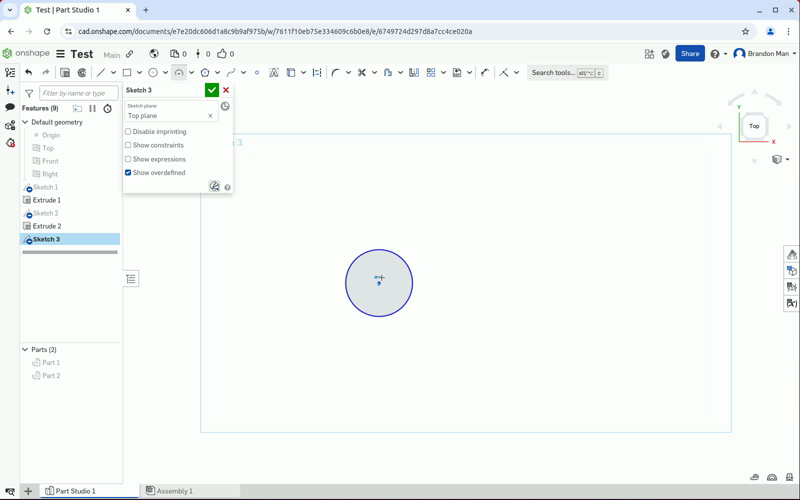
scroll(6)
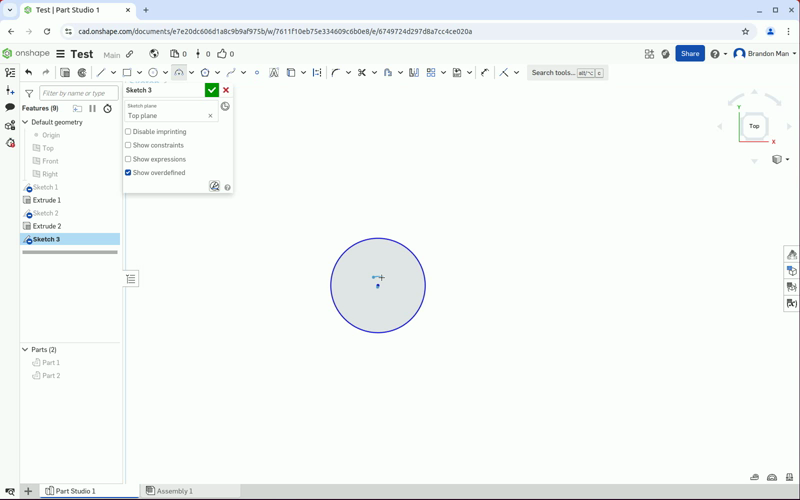
scroll(6)
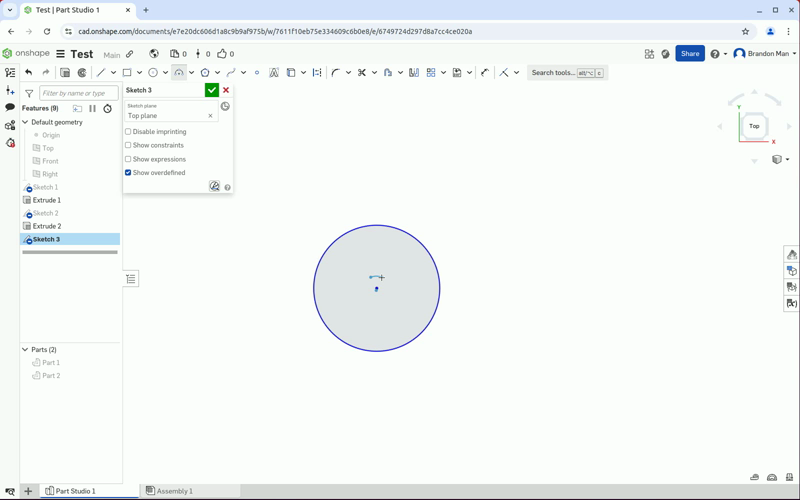
scroll(6)
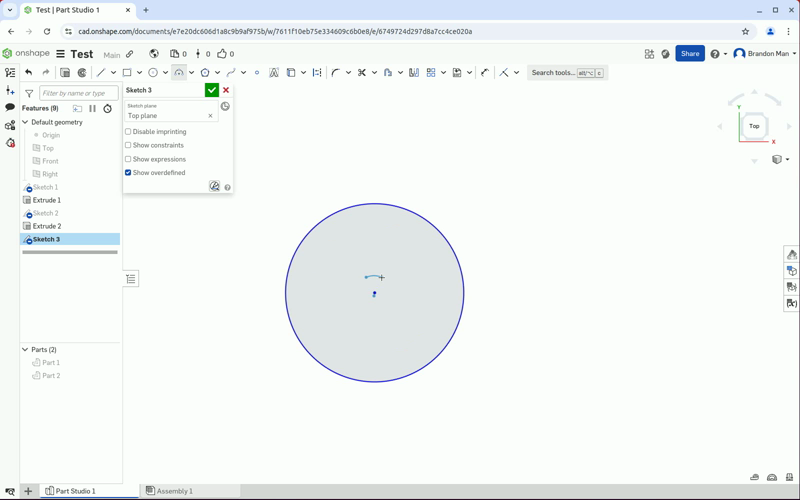
scroll(6)
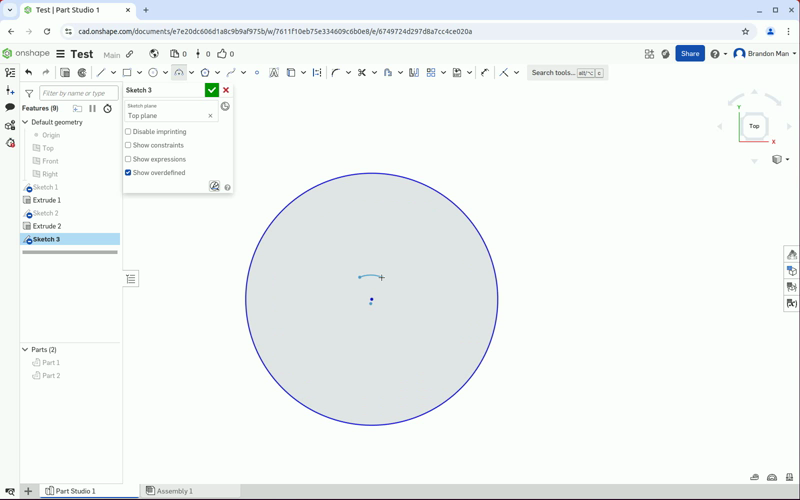
scroll(6)
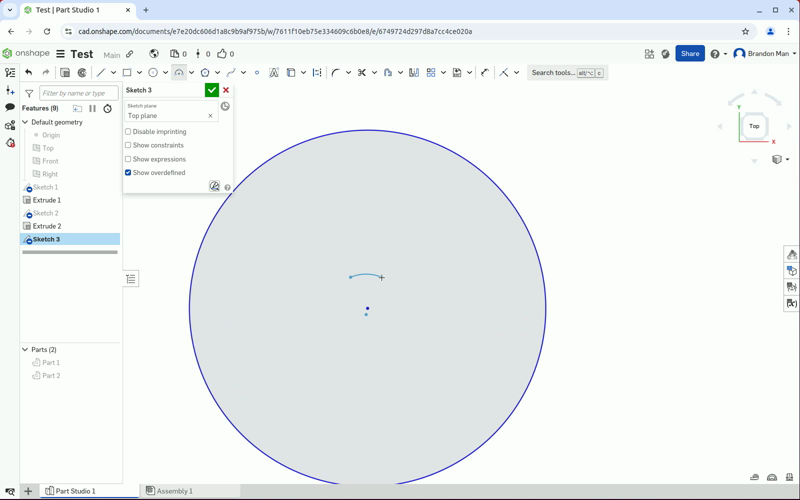
scroll(6)
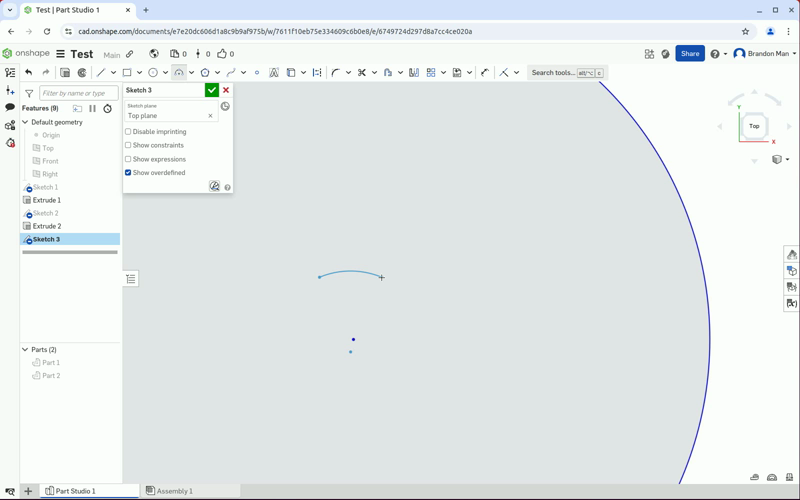
click(381, 277)
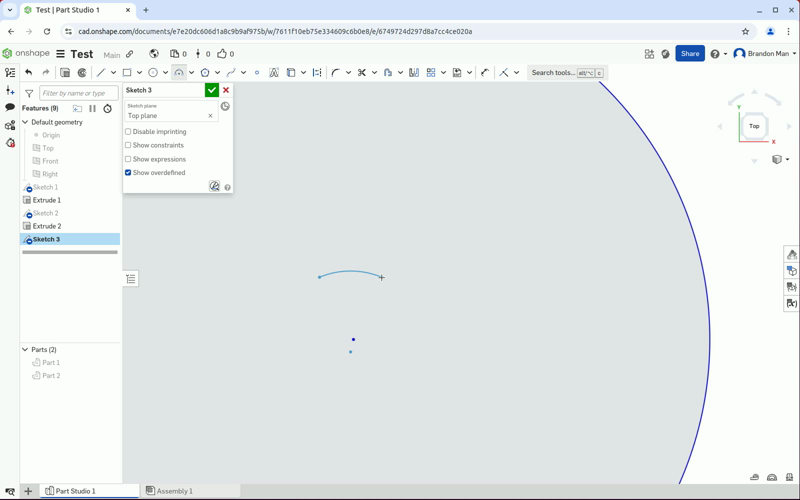
scroll(-6)
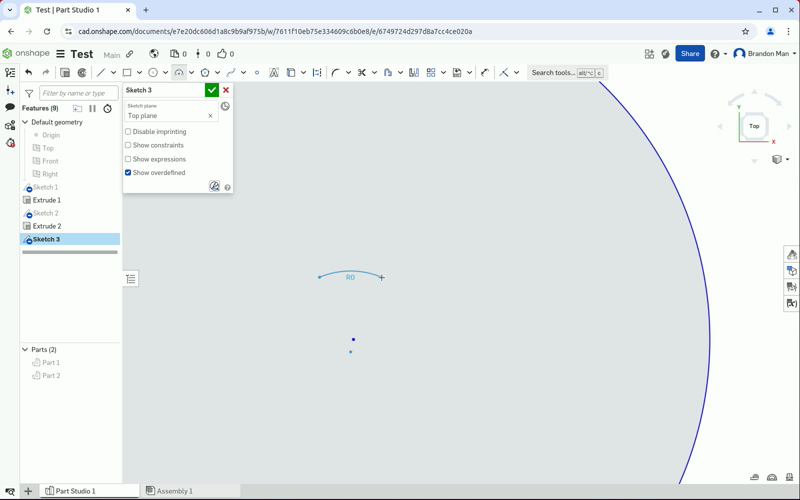
scroll(-6)
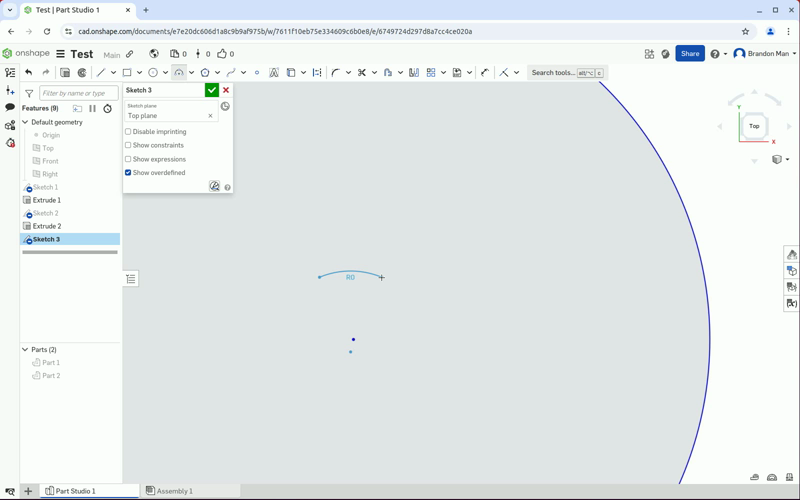
scroll(-6)
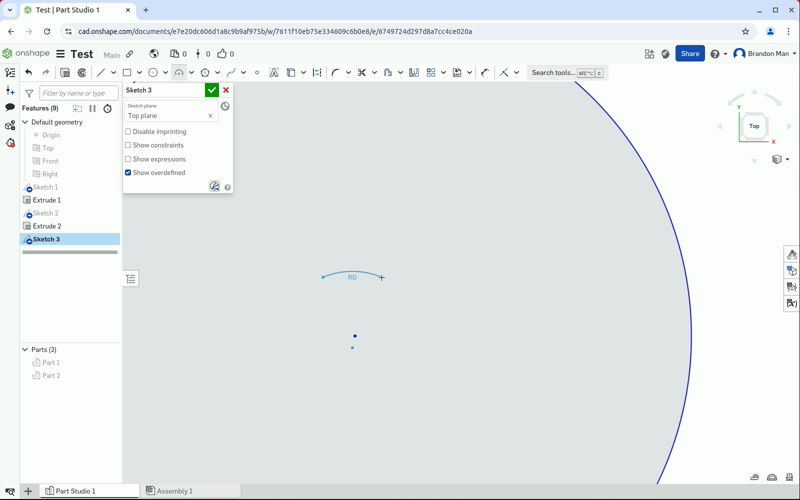
scroll(-6)
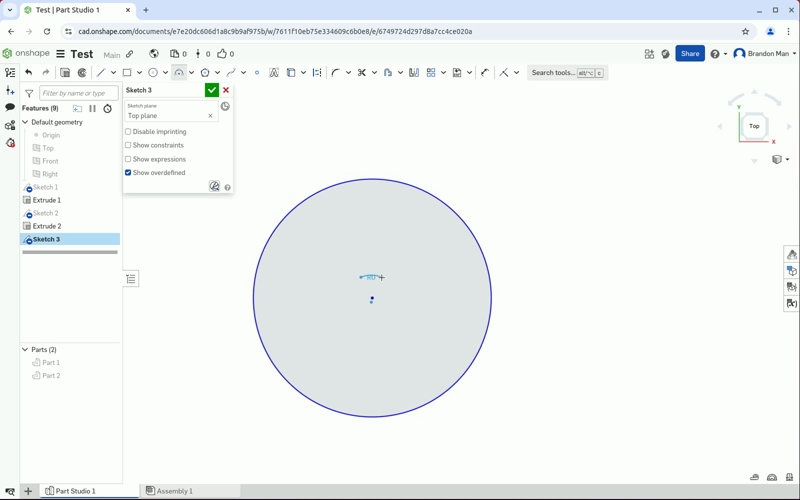
scroll(-6)
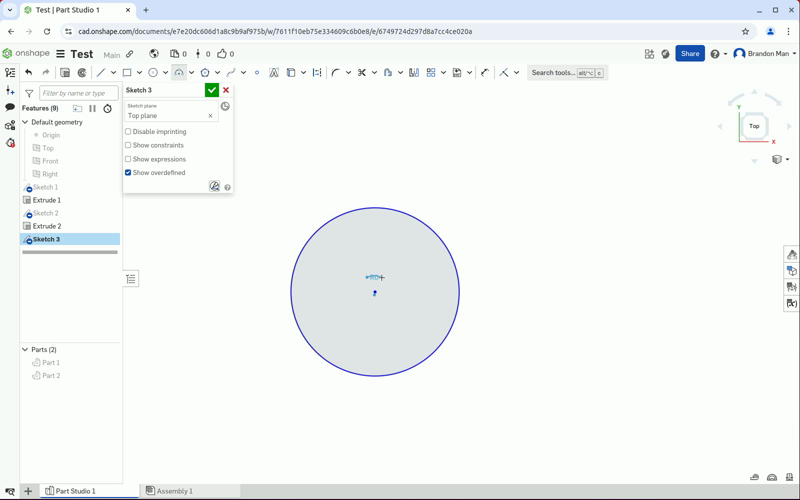
scroll(-6)
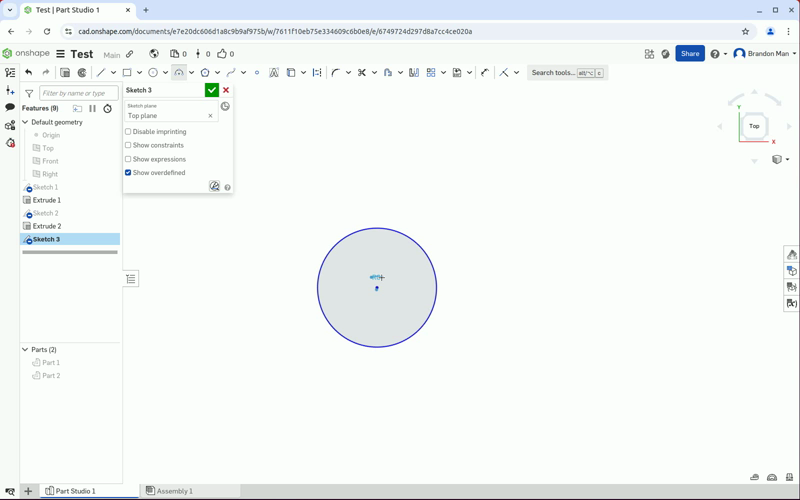
scroll(-6)
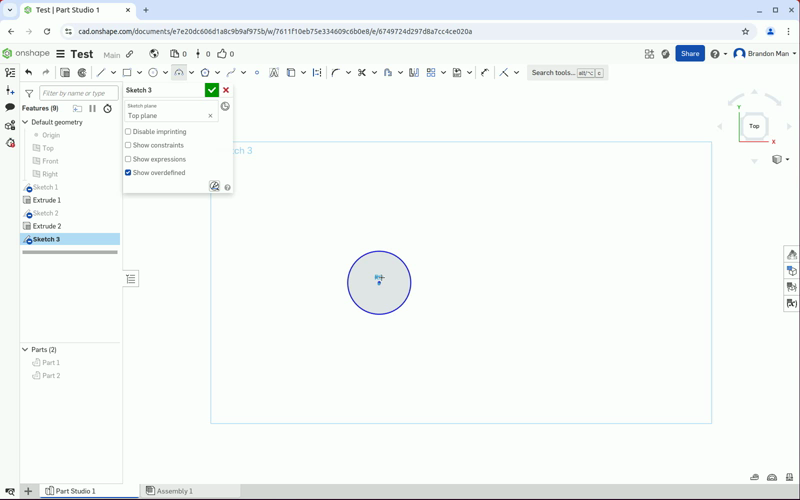
mouse_move(378, 291)
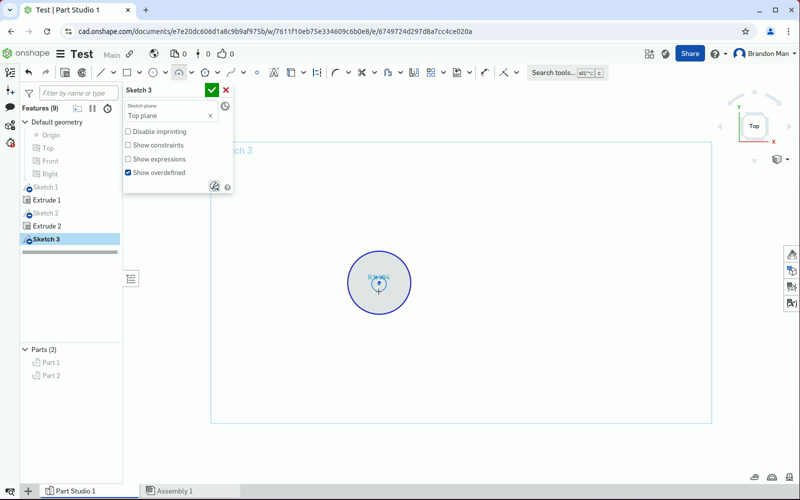
scroll(6)
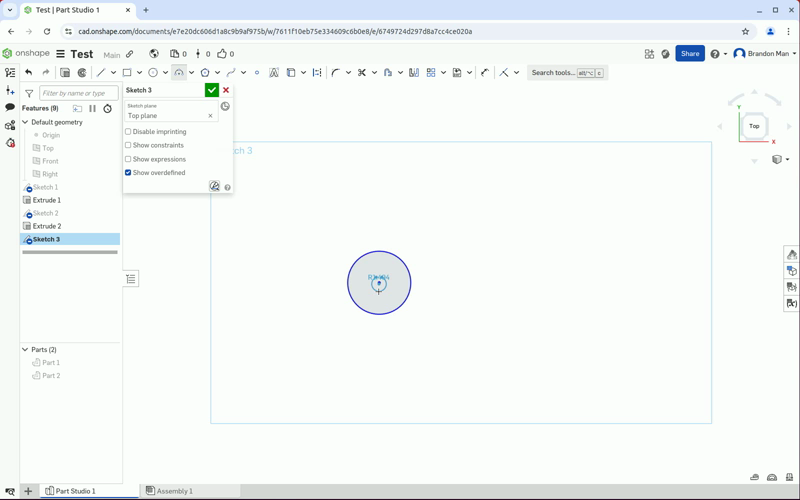
scroll(6)
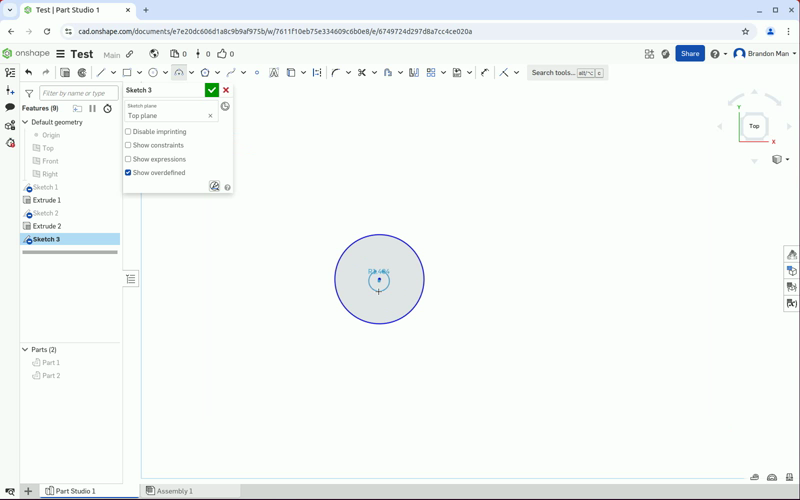
scroll(6)
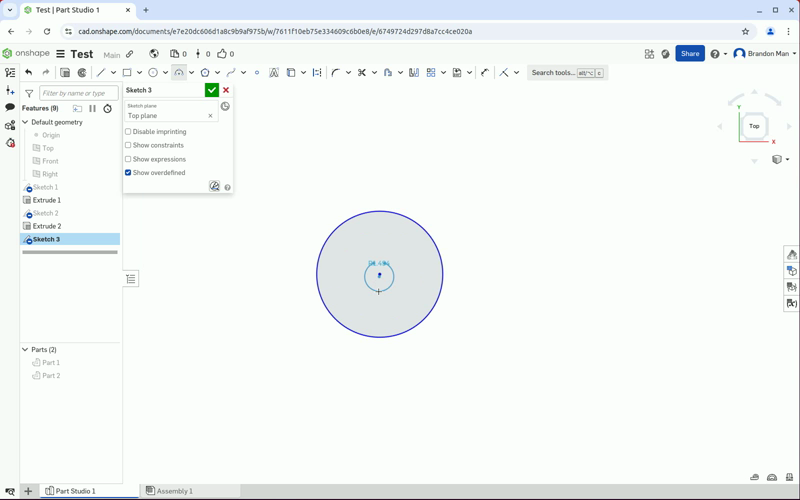
scroll(6)
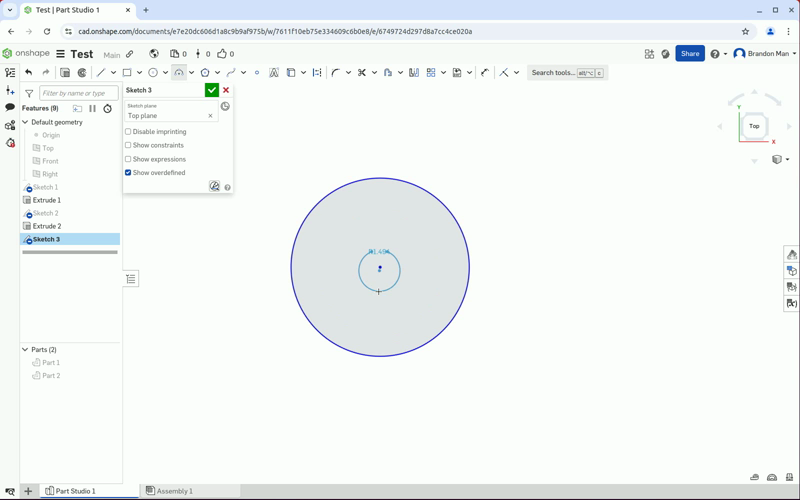
scroll(6)
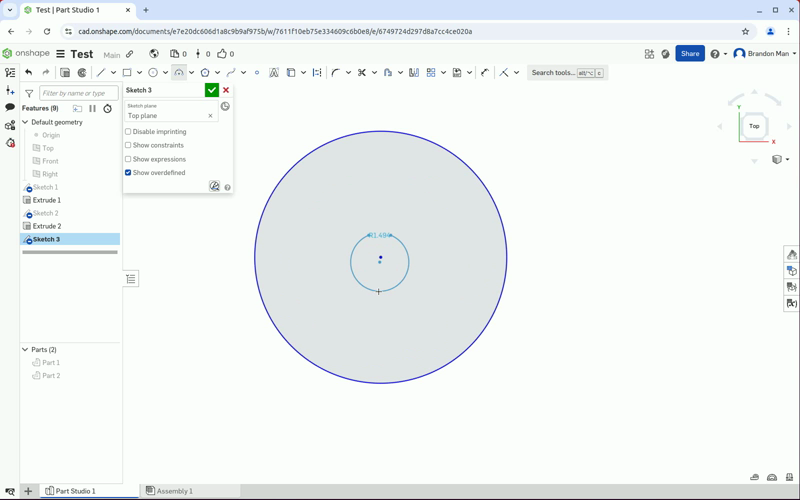
scroll(6)
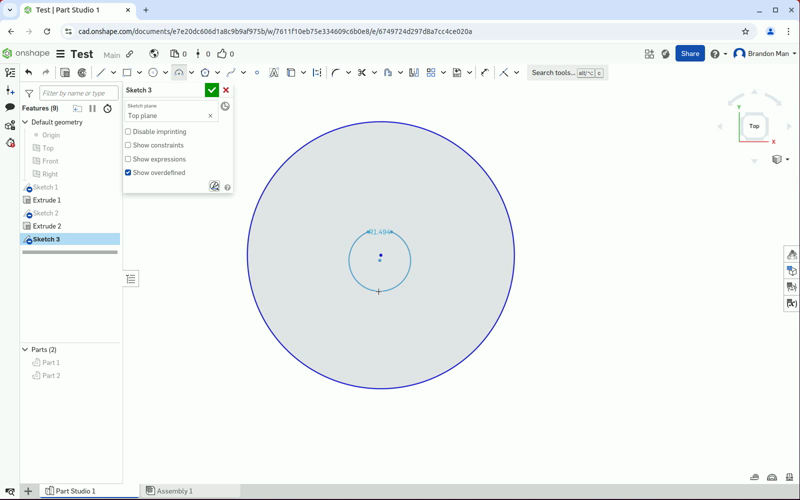
scroll(6)
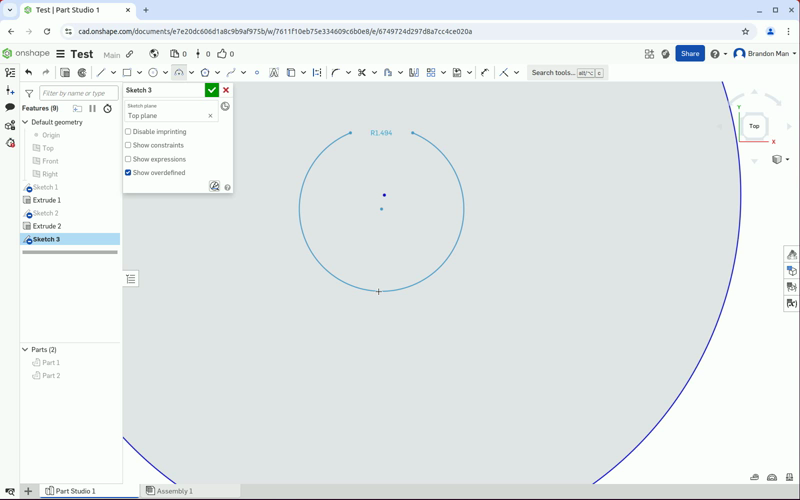
click(378, 291)
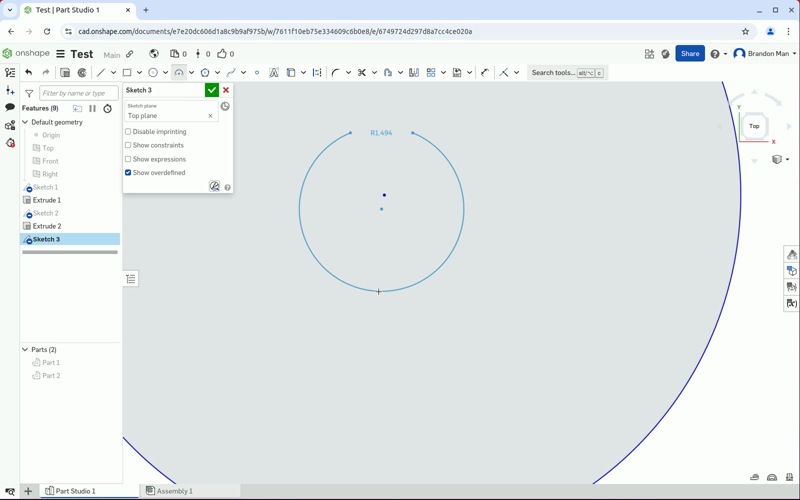
scroll(-6)
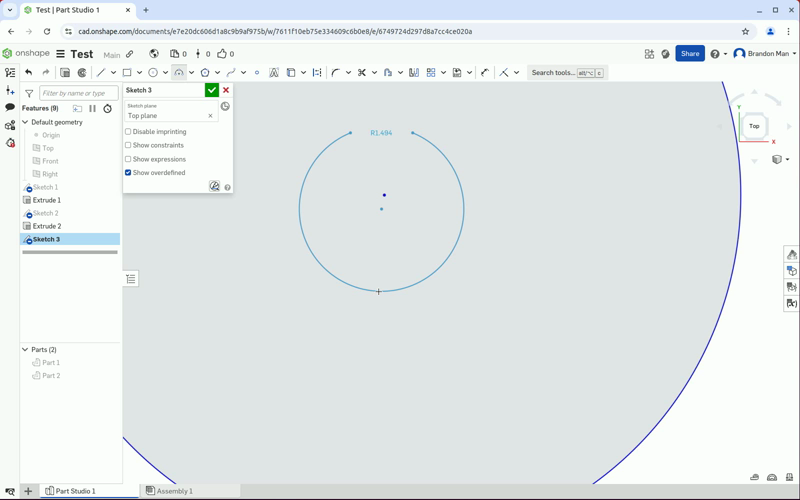
scroll(-6)
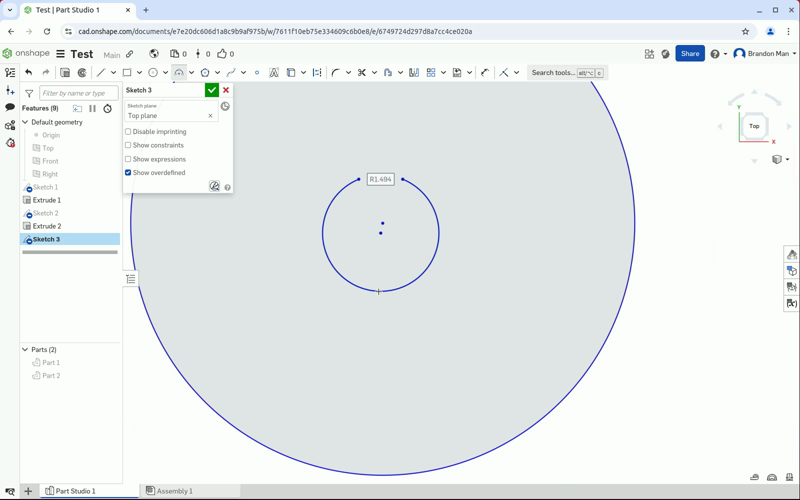
scroll(-6)
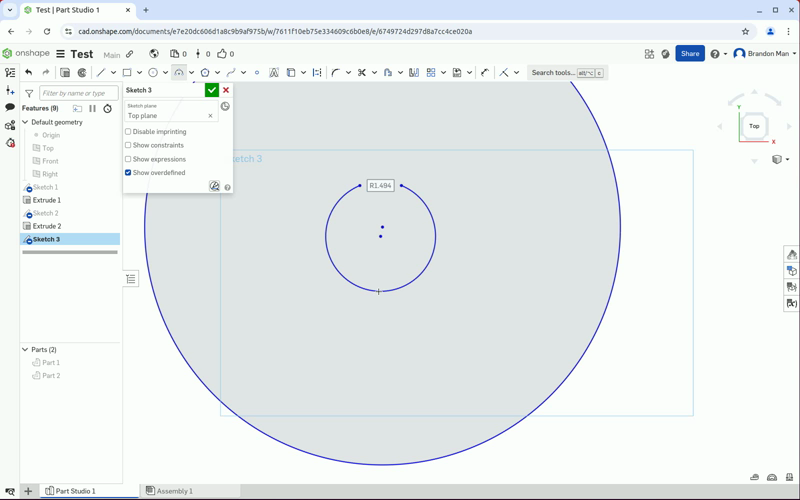
scroll(-6)
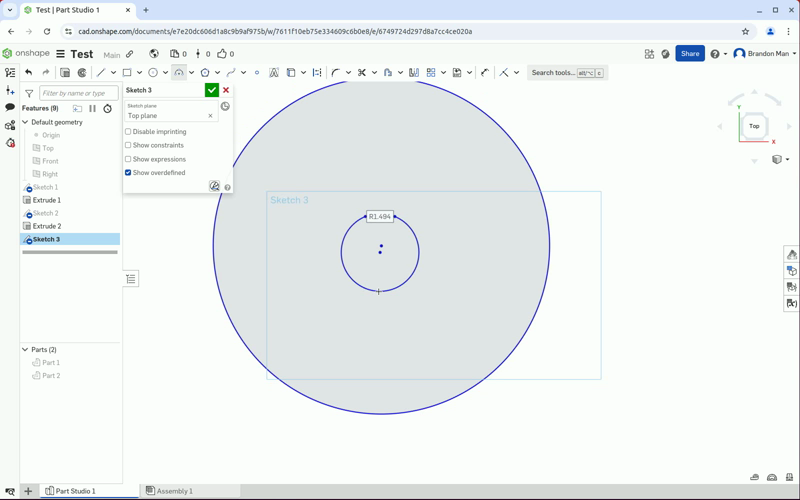
scroll(-6)
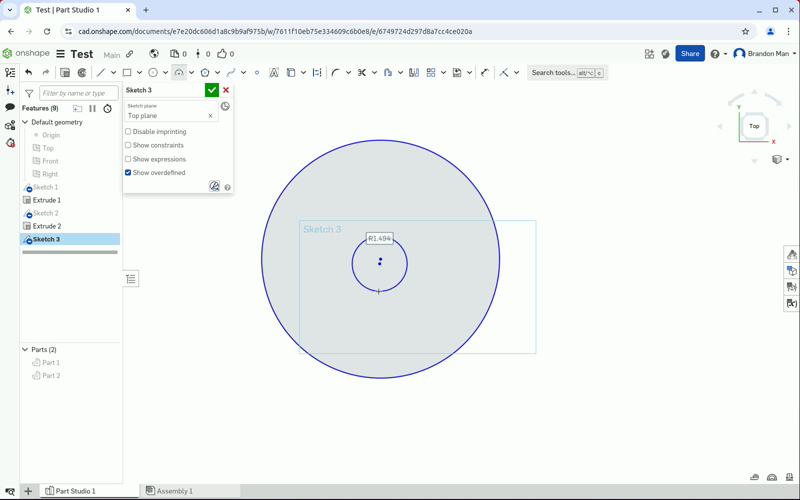
scroll(-6)
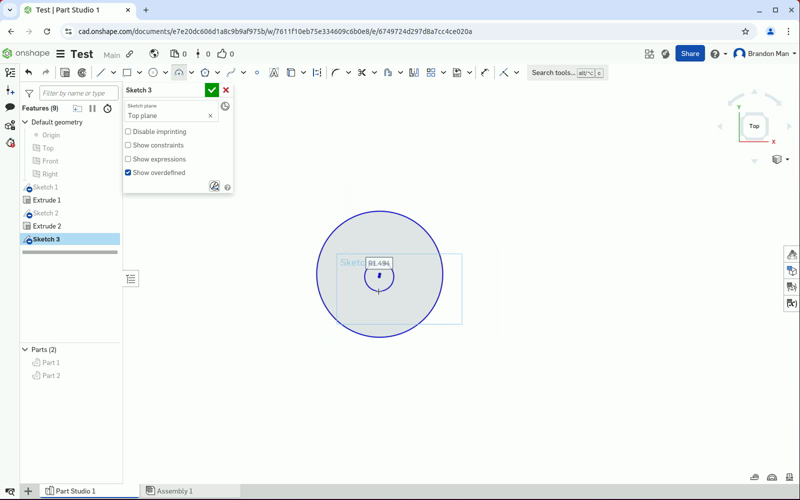
scroll(-6)
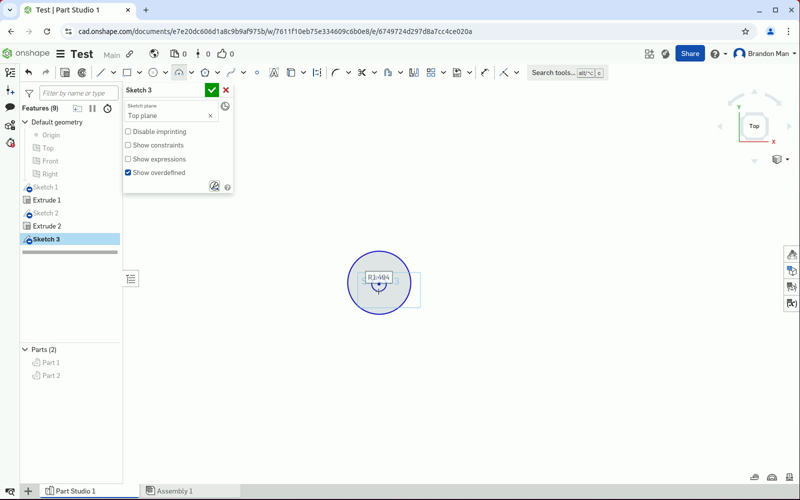
key_up(shift)
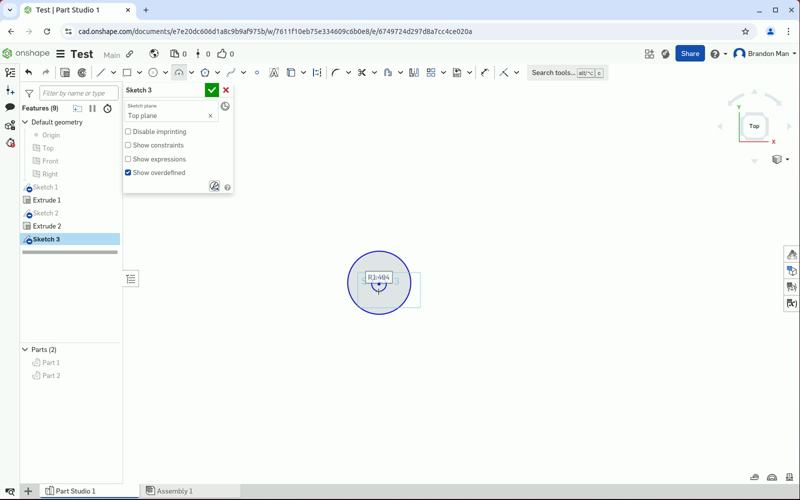
mouse_move(381, 277)
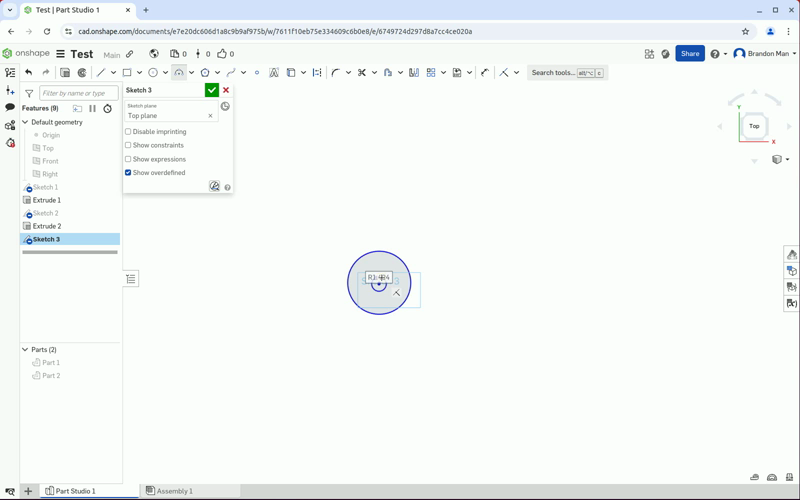
click(381, 277)
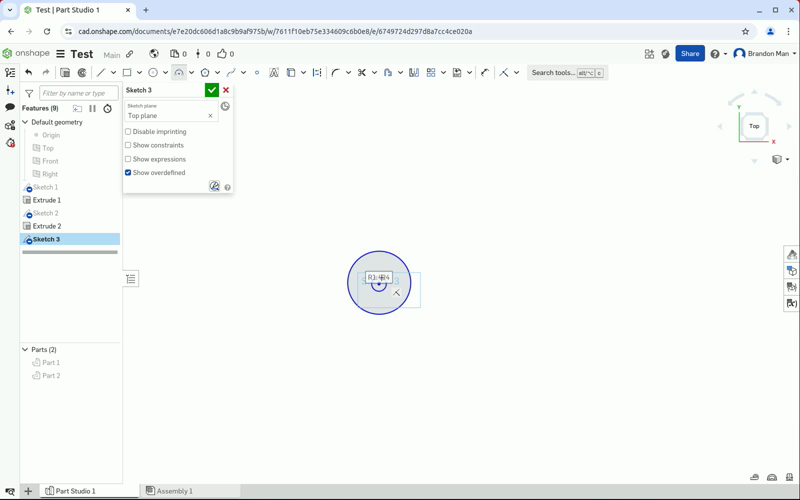
mouse_move(376, 277)
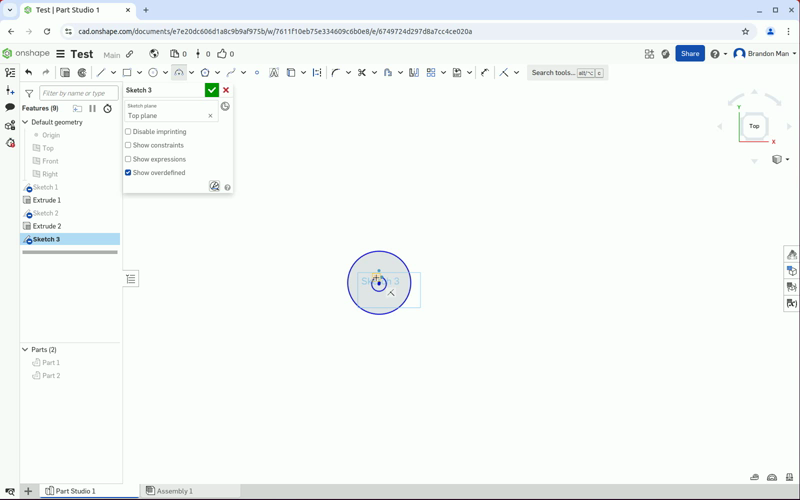
scroll(6)
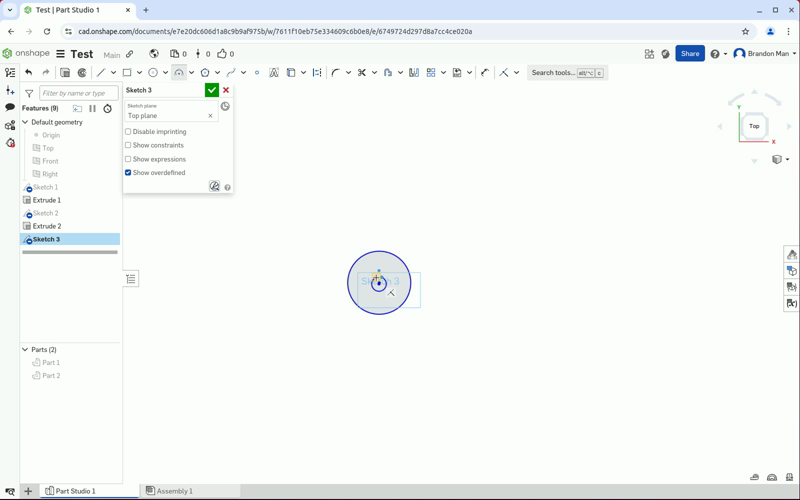
scroll(6)
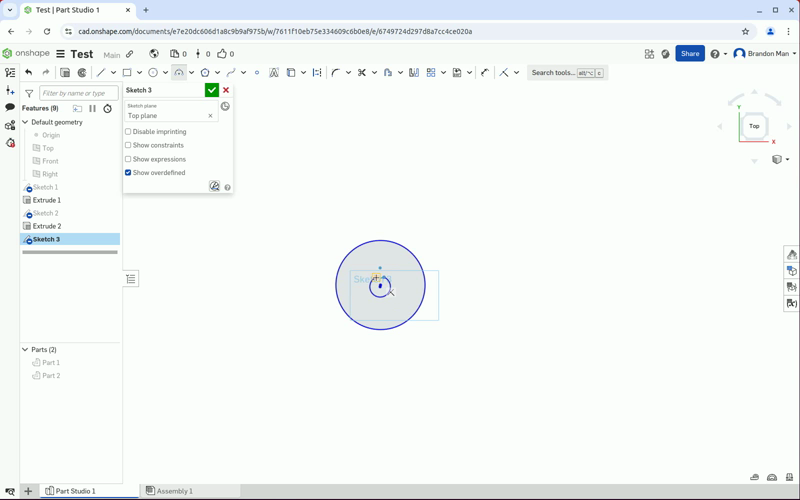
scroll(6)
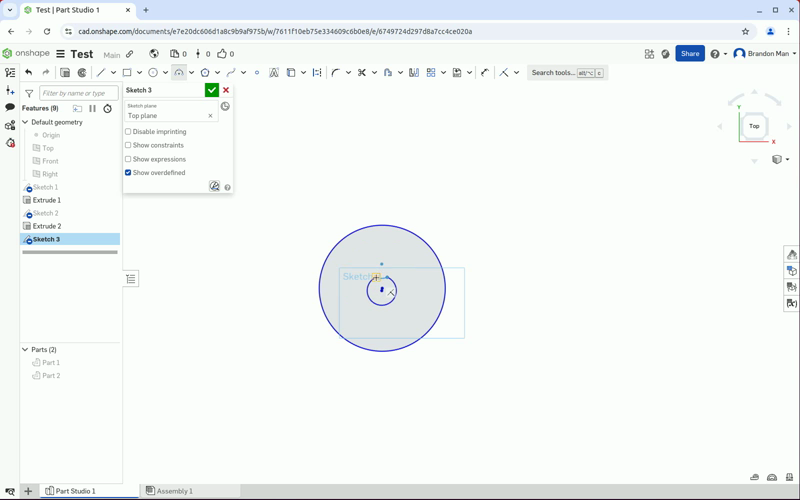
scroll(6)
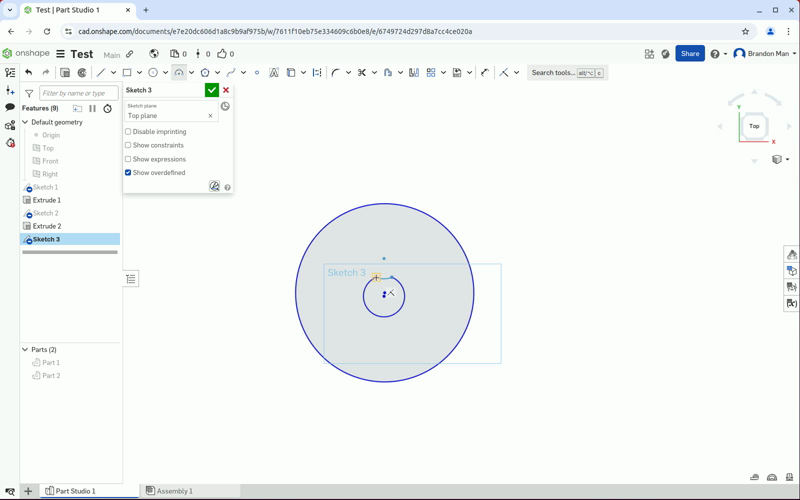
scroll(6)
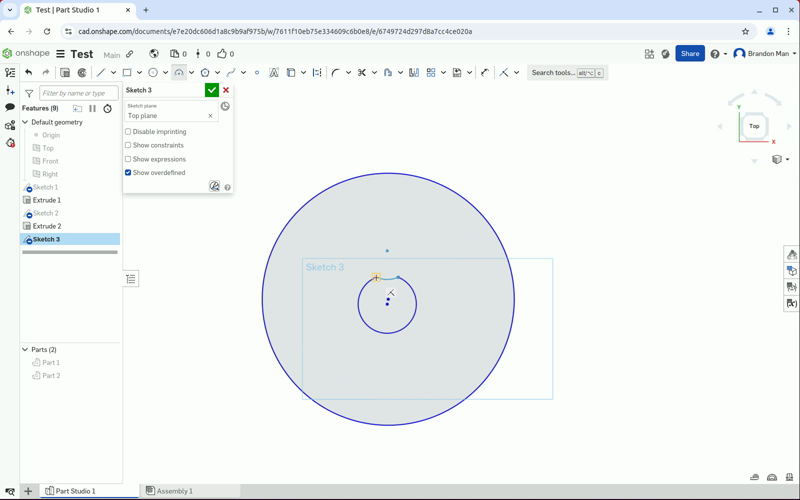
scroll(6)
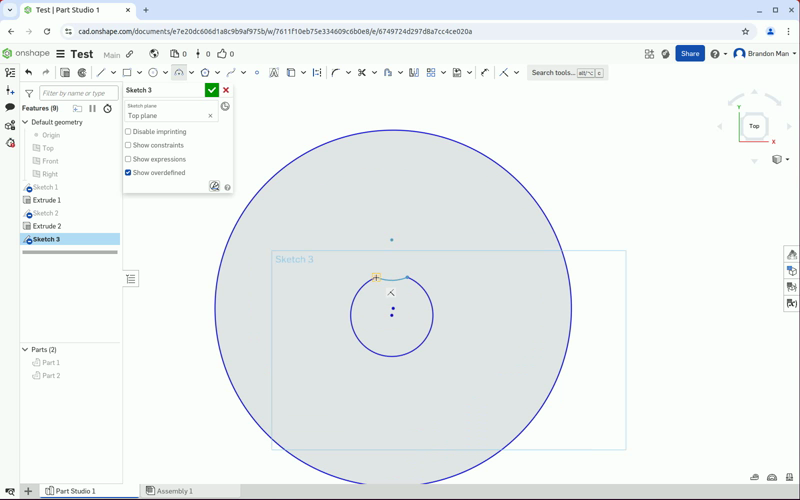
scroll(6)
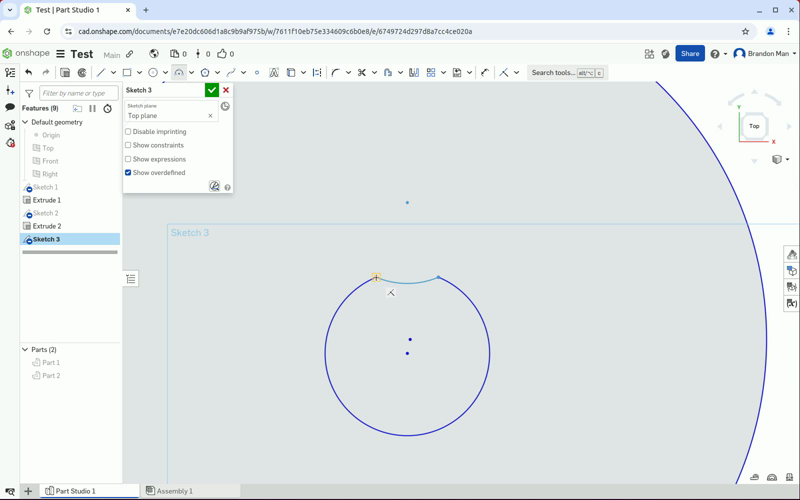
click(376, 277)
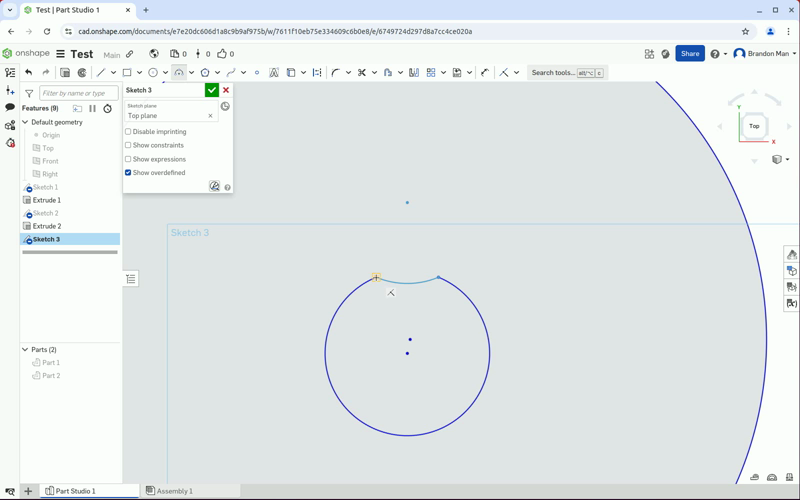
scroll(-6)
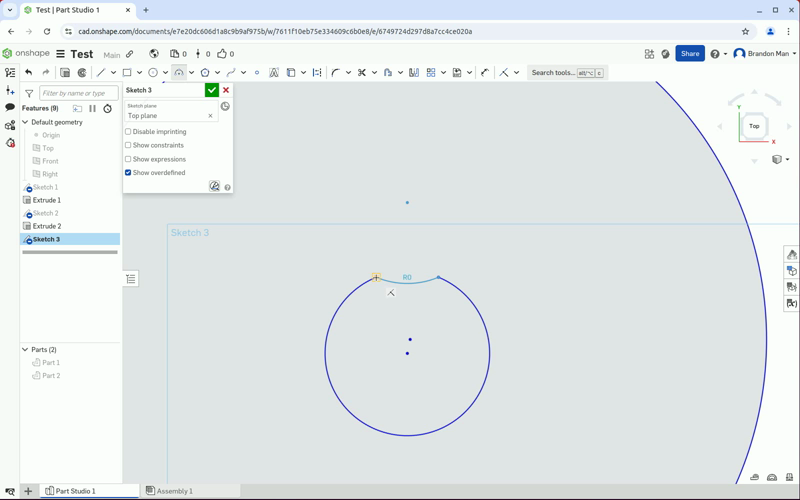
scroll(-6)
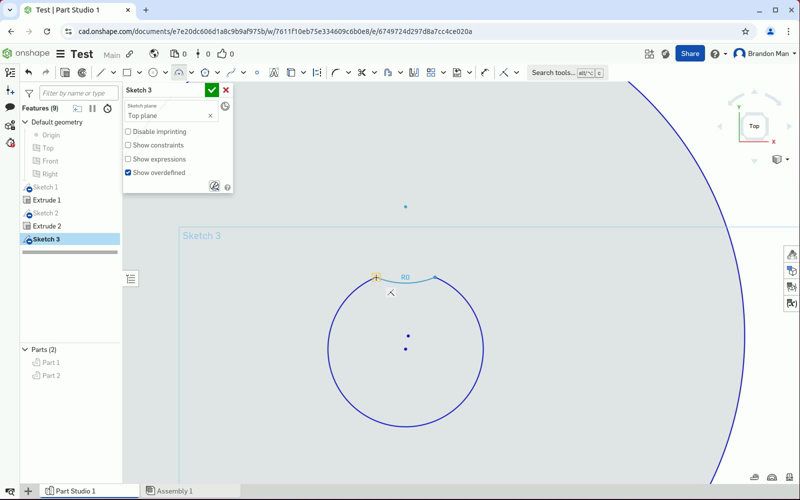
scroll(-6)
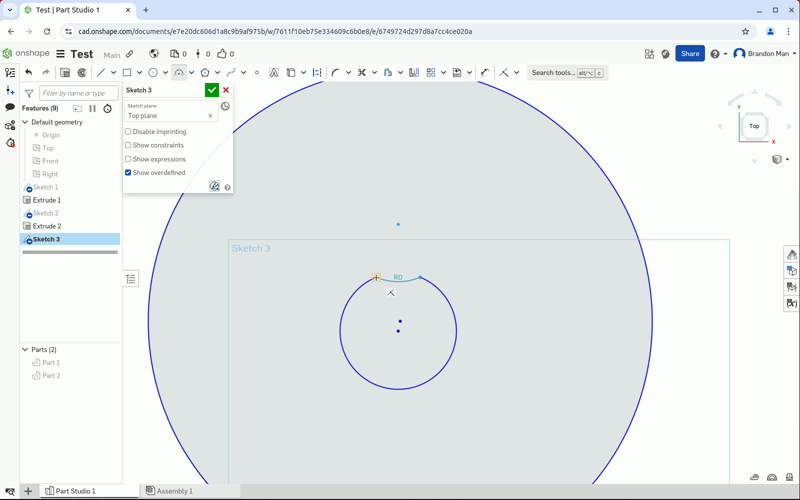
scroll(-6)
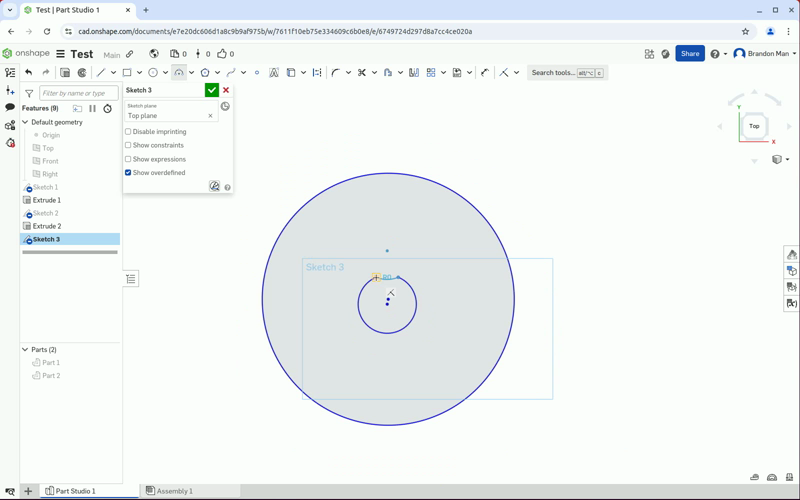
scroll(-6)
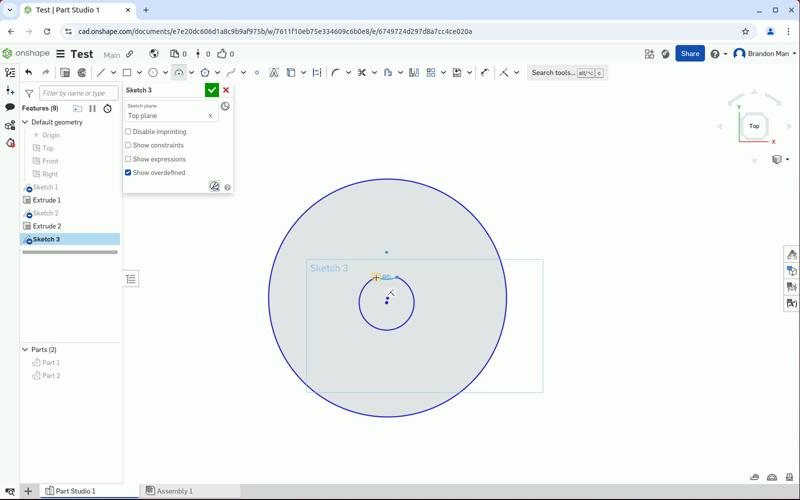
scroll(-6)
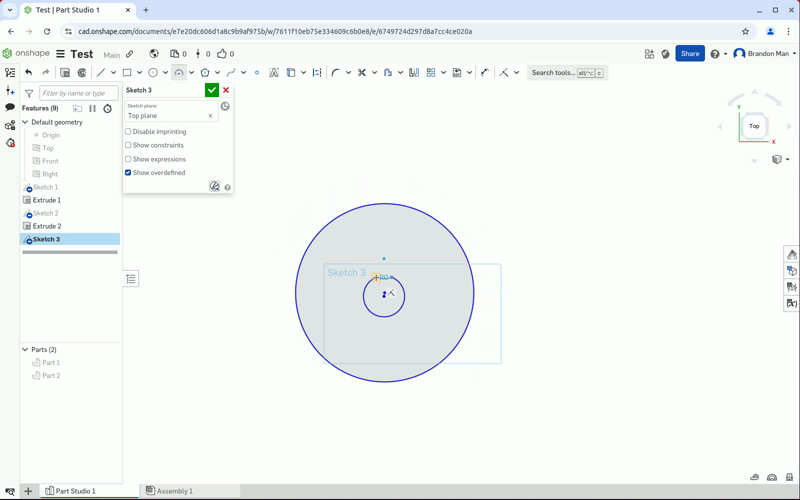
scroll(-6)
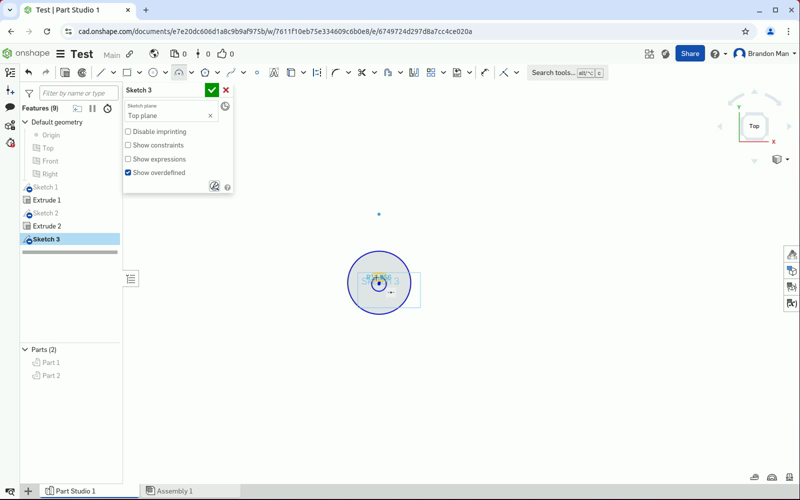
key_down(shift)
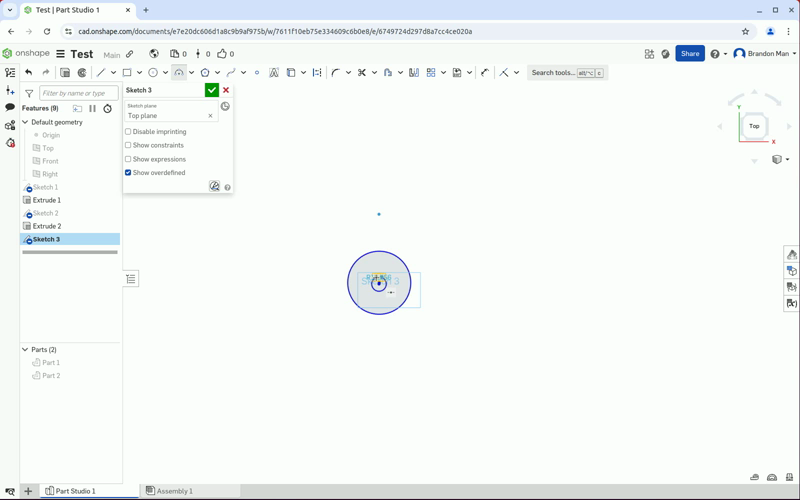
mouse_move(378, 273)
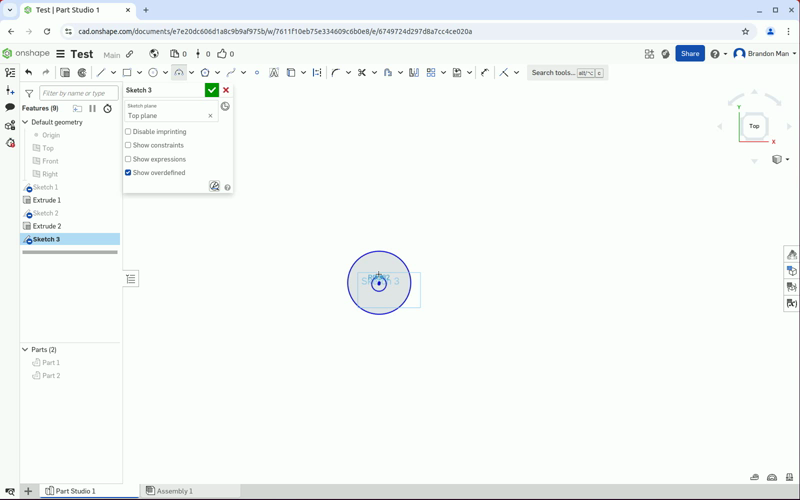
scroll(6)
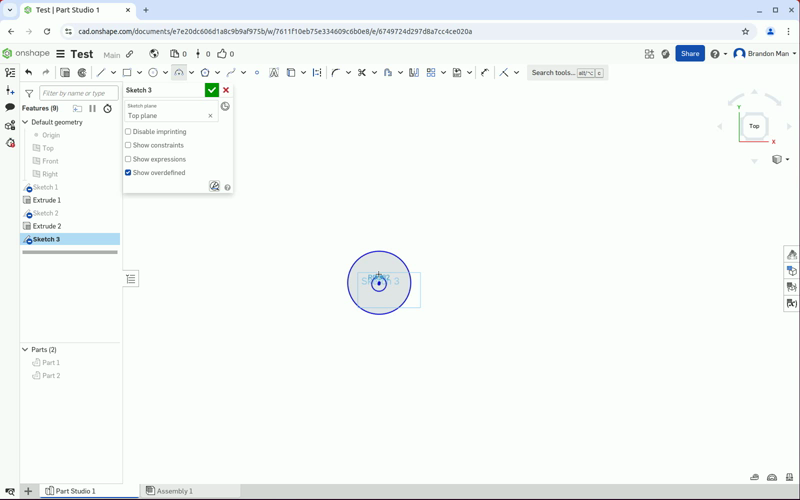
scroll(6)
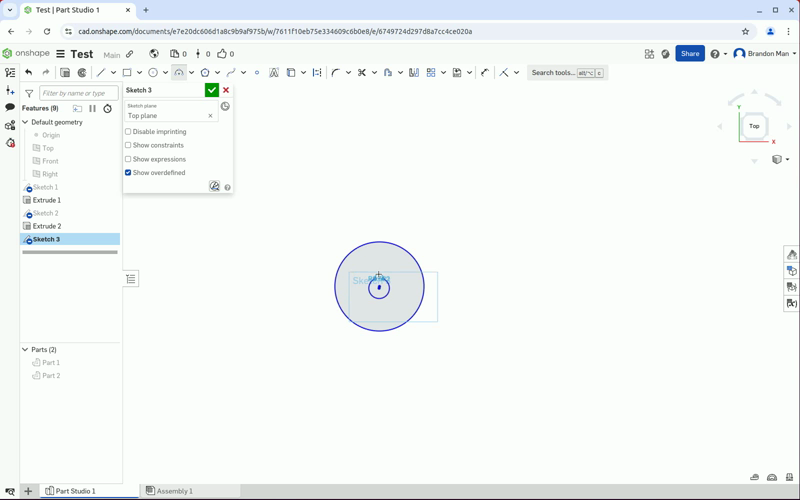
scroll(6)
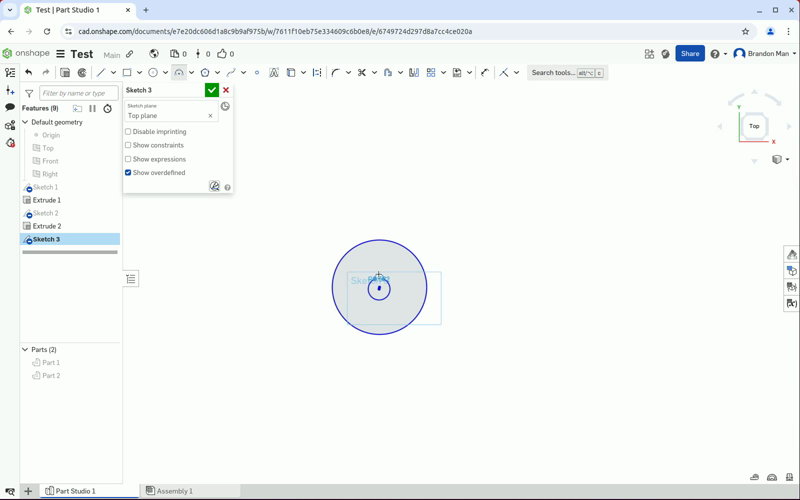
scroll(6)
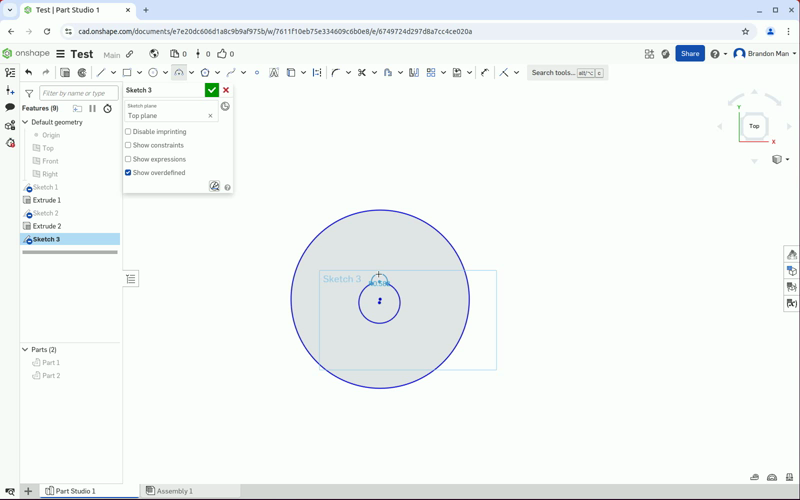
scroll(6)
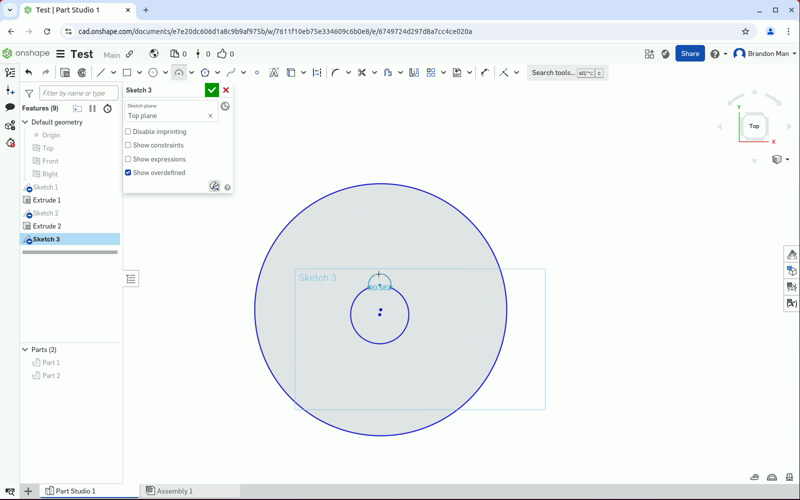
scroll(6)
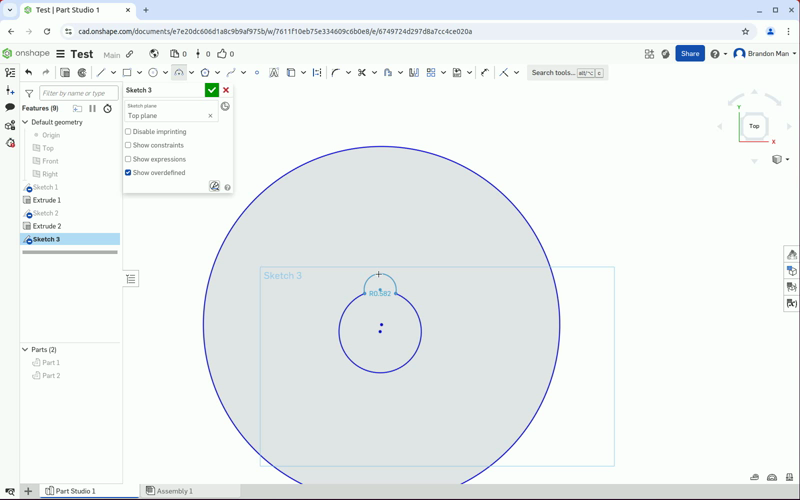
scroll(6)
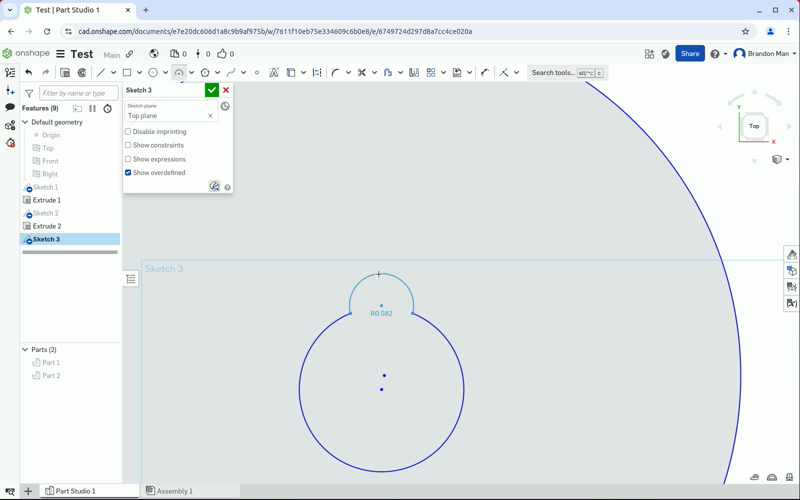
click(378, 273)
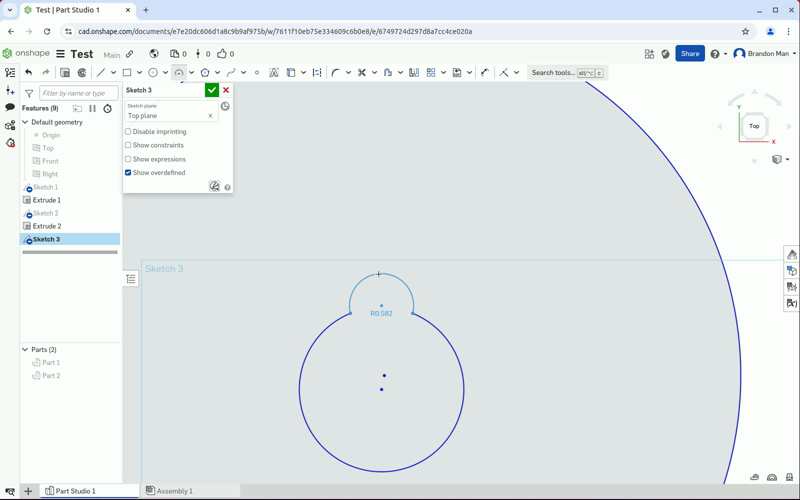
scroll(-6)
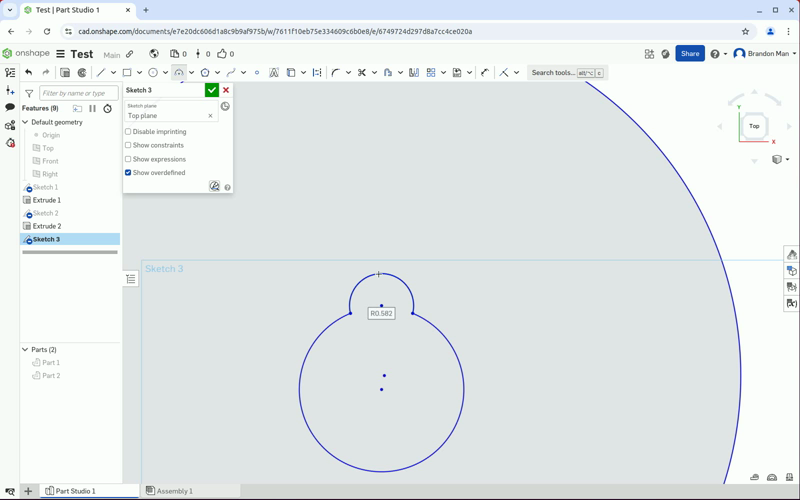
scroll(-6)
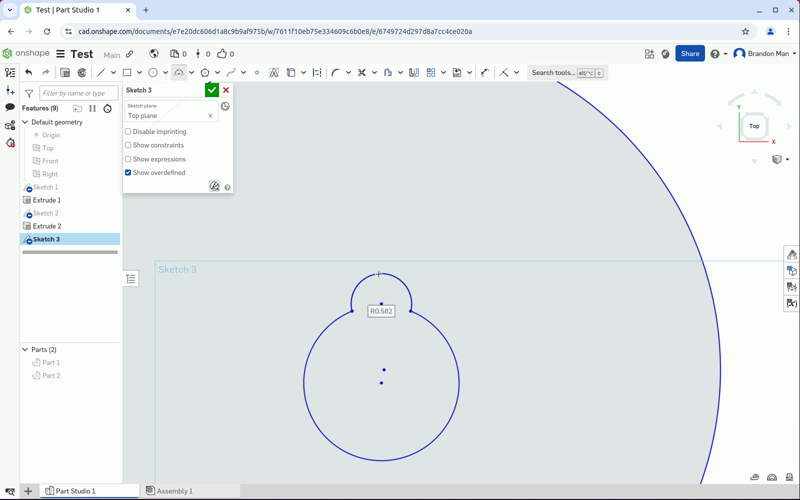
scroll(-6)
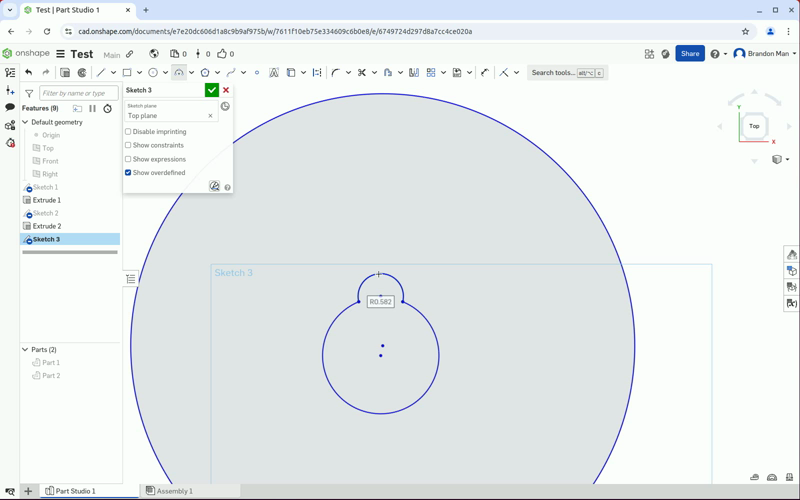
scroll(-6)
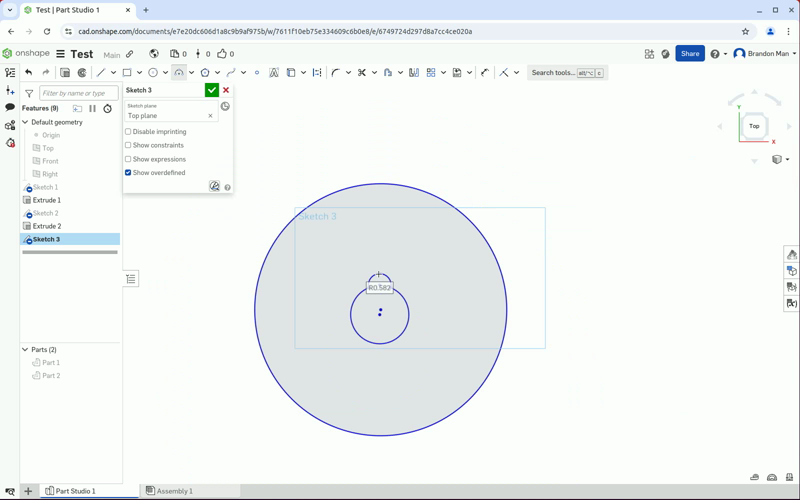
scroll(-6)
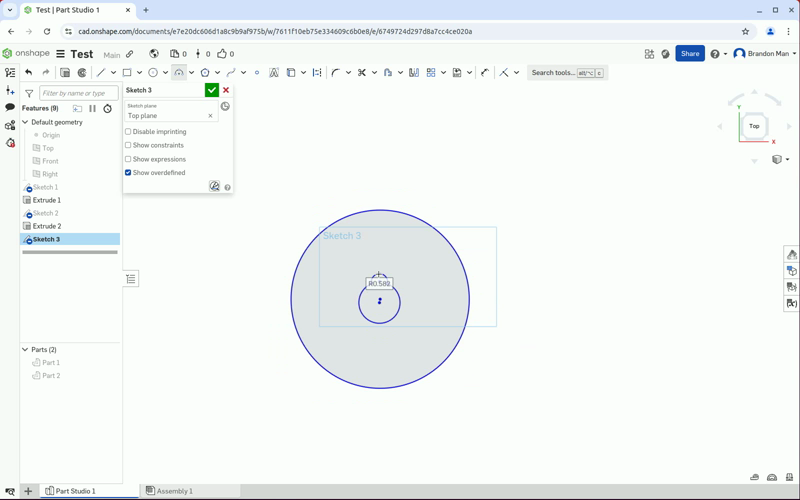
scroll(-6)
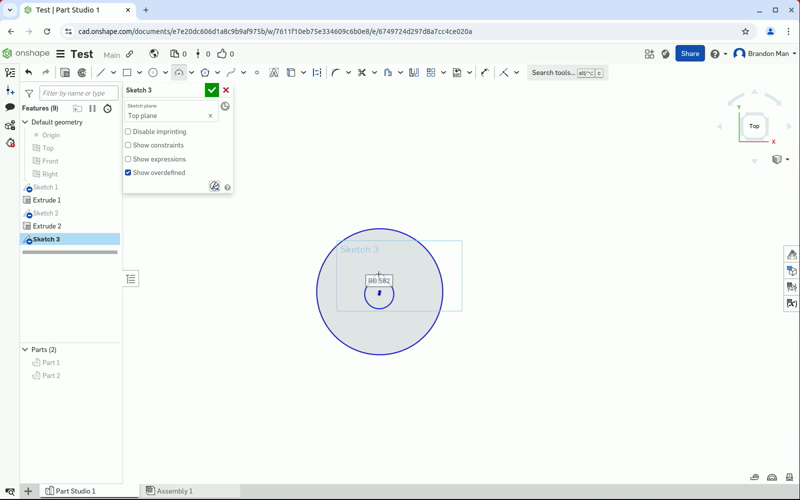
scroll(-6)
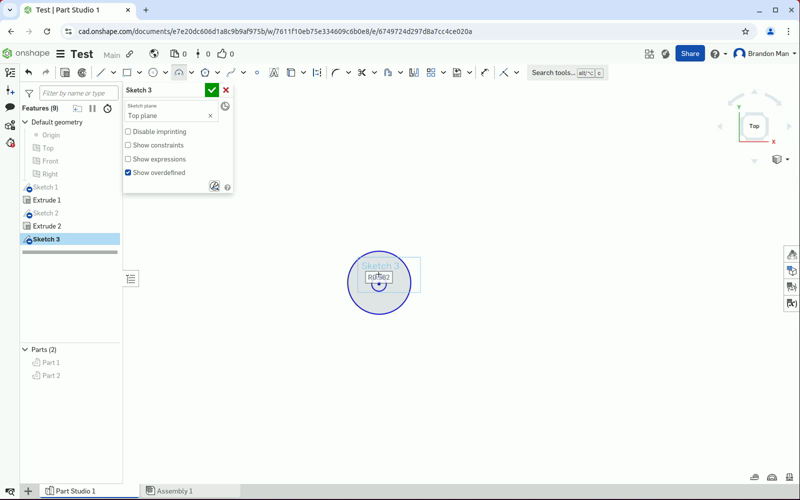
key_up(shift)
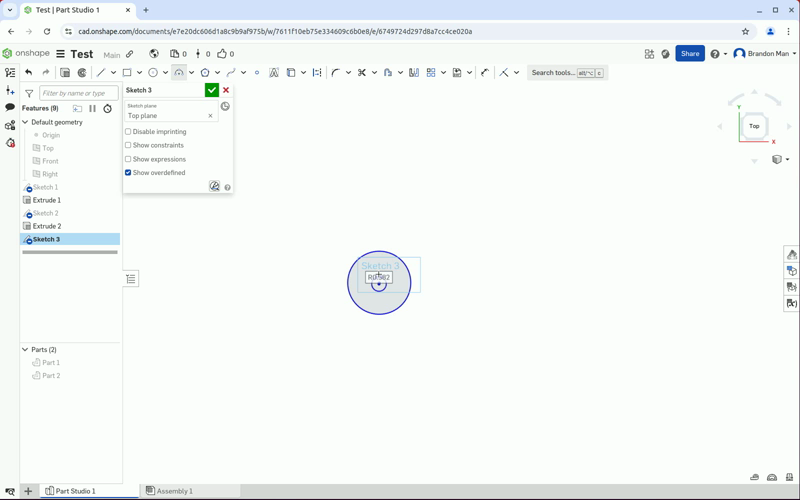
key(esc)
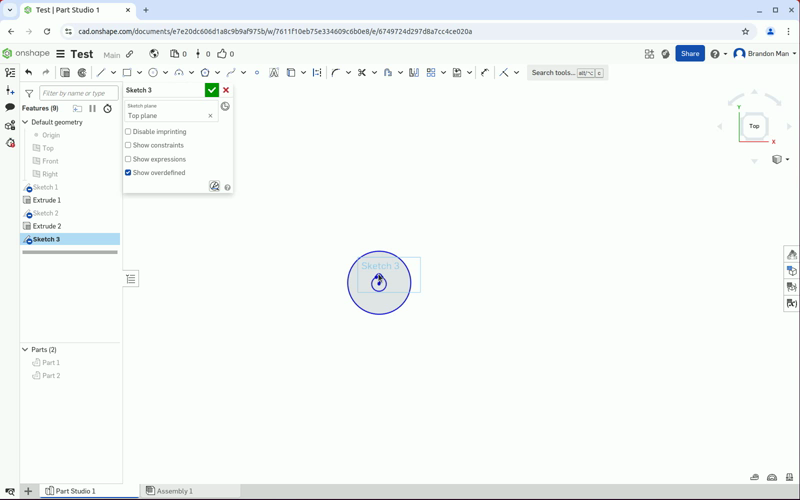
mouse_move(375, 300)
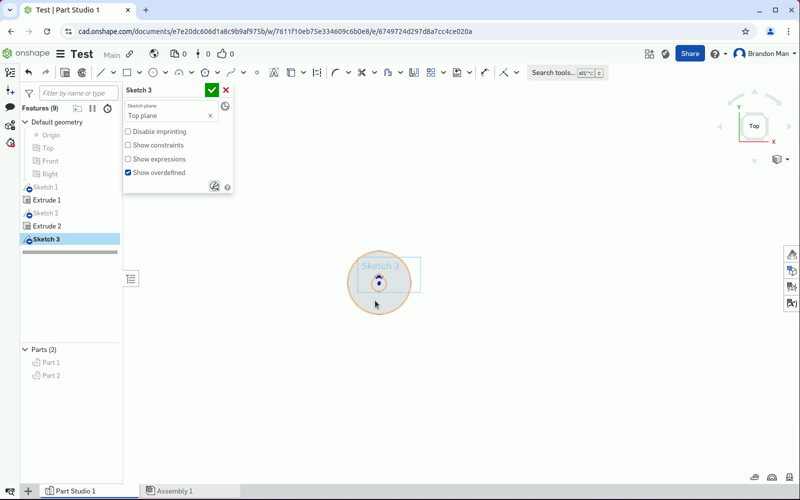
click(375, 300)
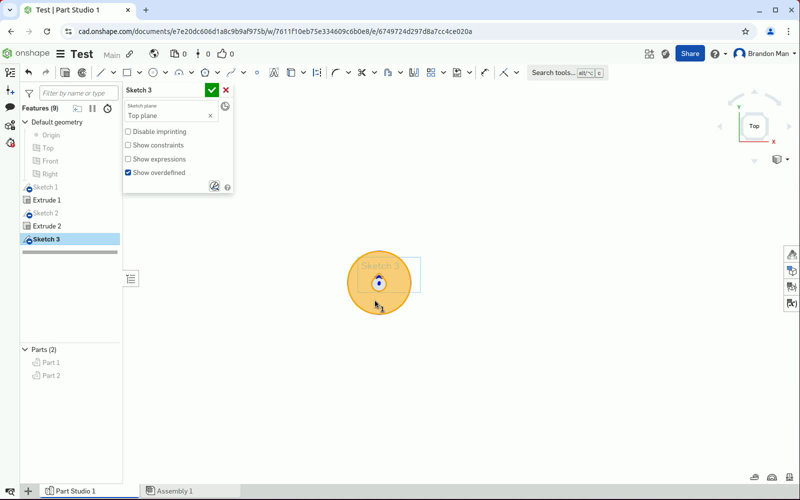
mouse_move(73, 352)
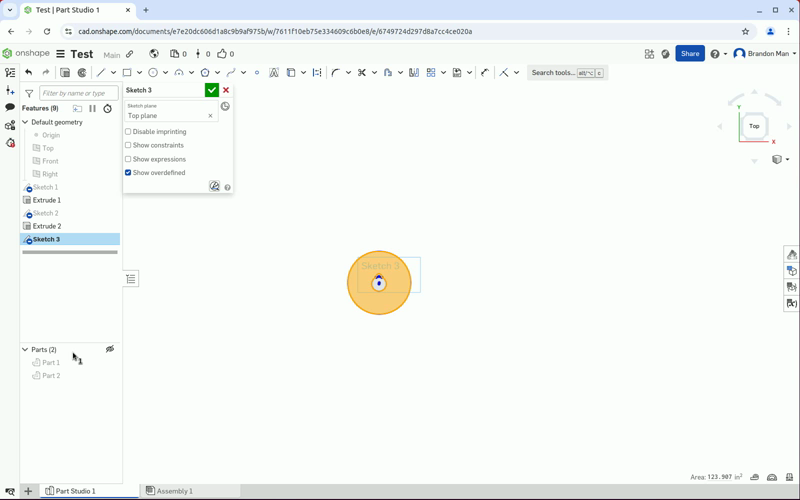
key(shift+y)
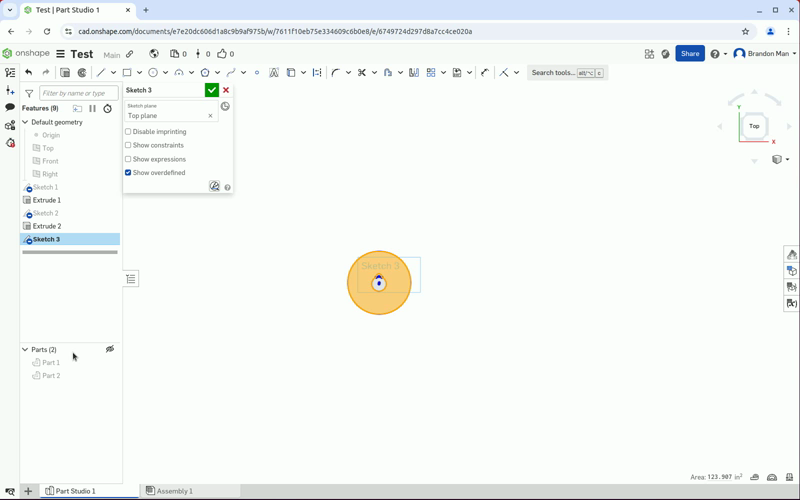
key(shift+e)
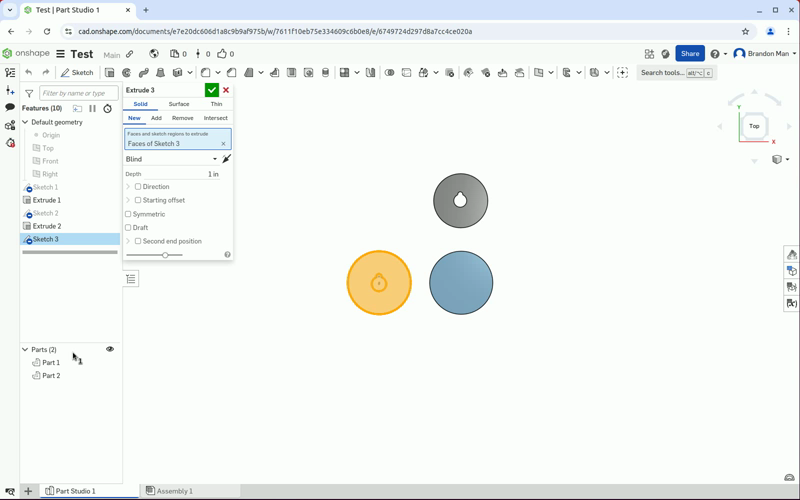
mouse_move(143, 106)
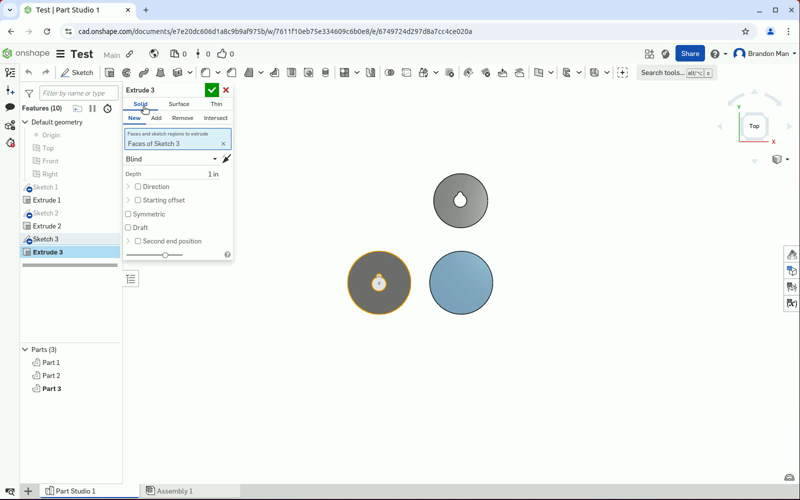
click(143, 106)
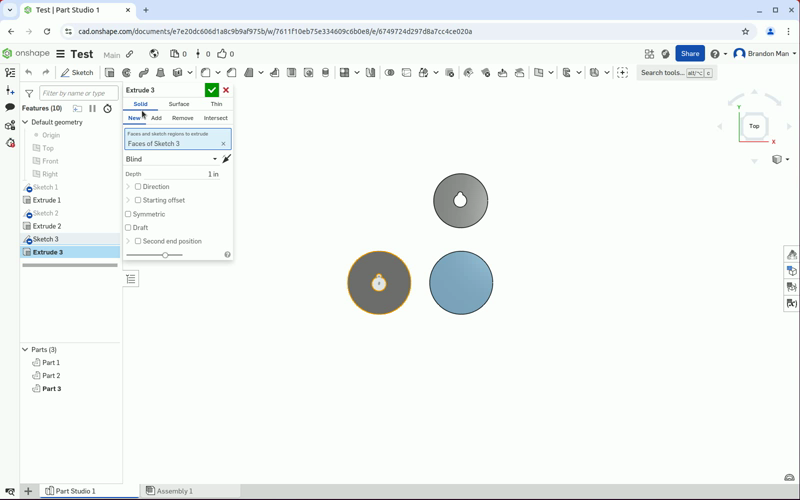
mouse_move(137, 120)
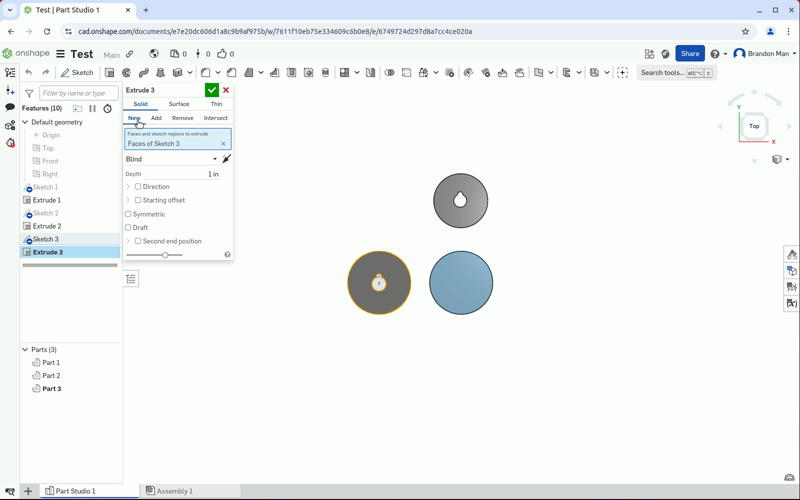
click(137, 120)
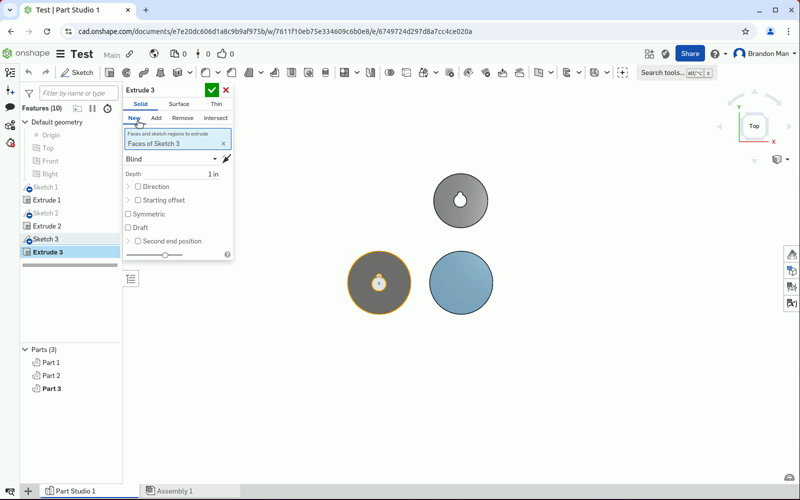
key(tab, 4)
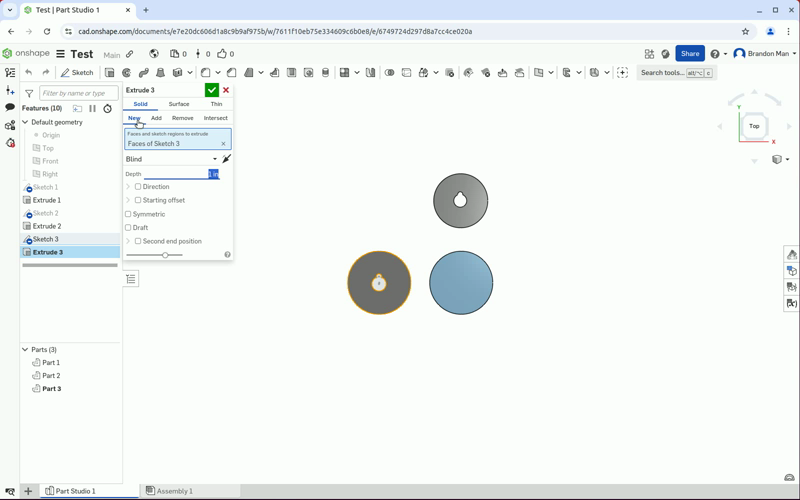
text(0.481)
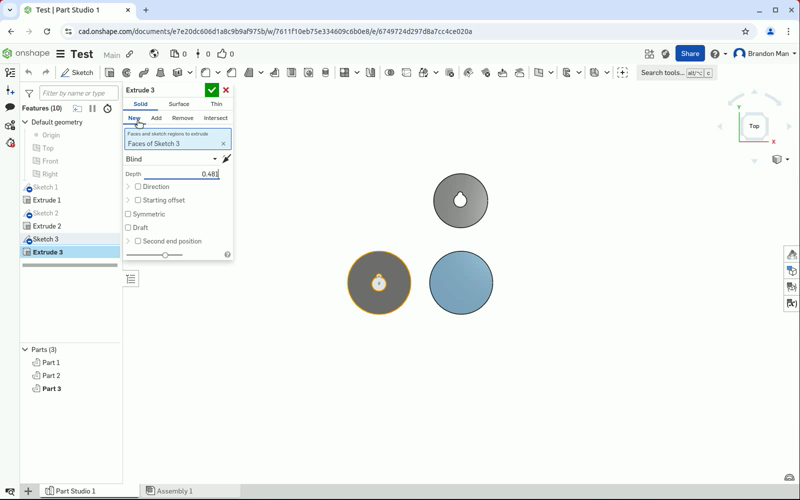
key(enter)
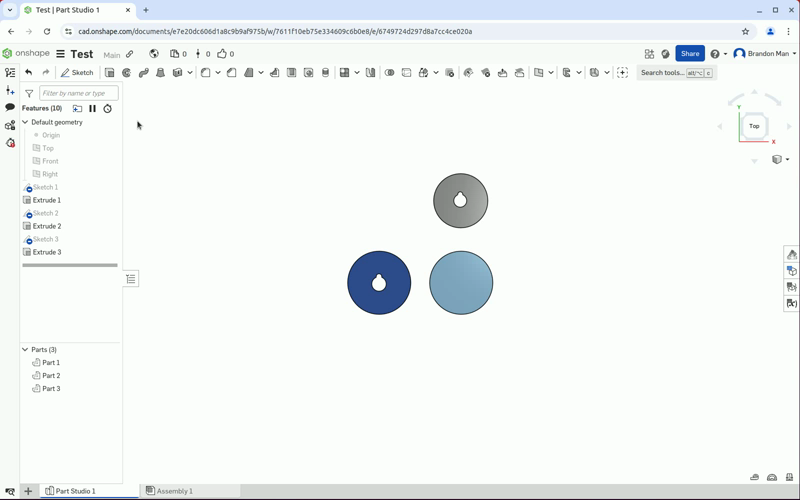
key(shift+h)
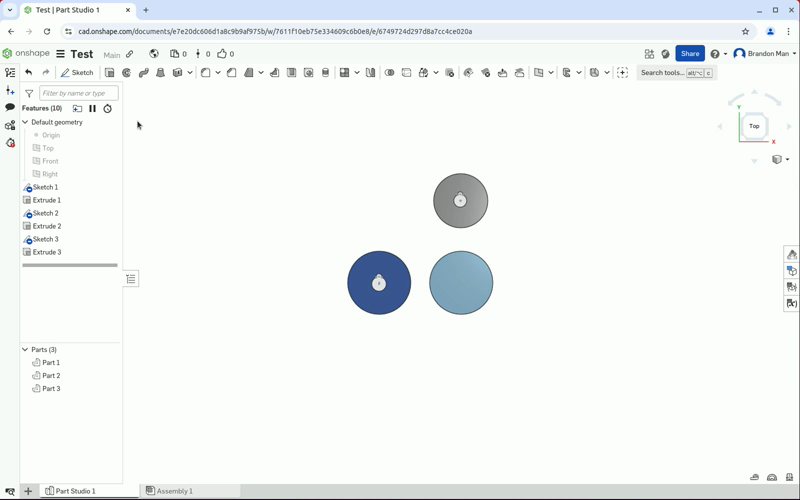
key(shift+h)
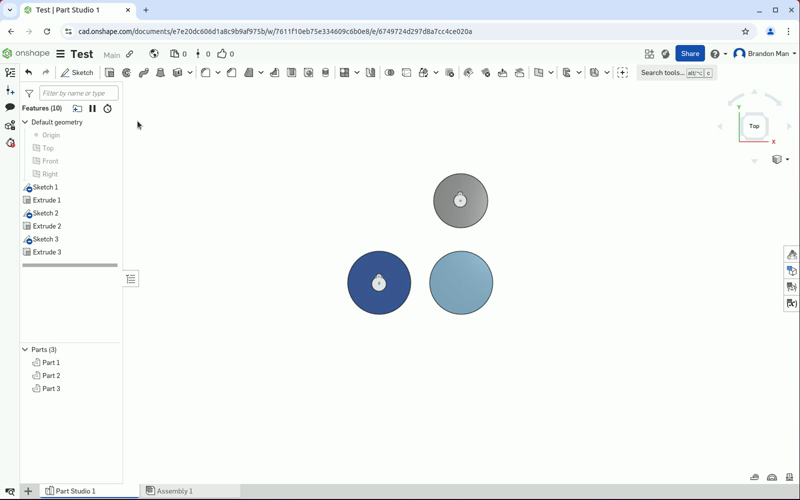
key(shift+7)
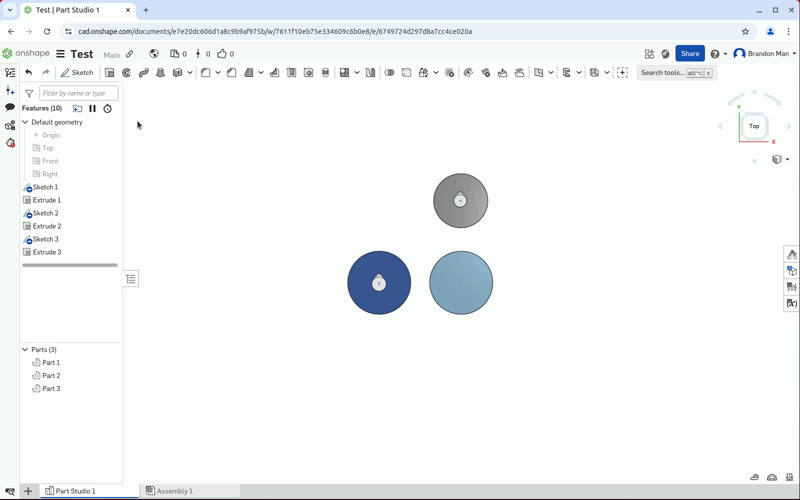
key(up, 3)
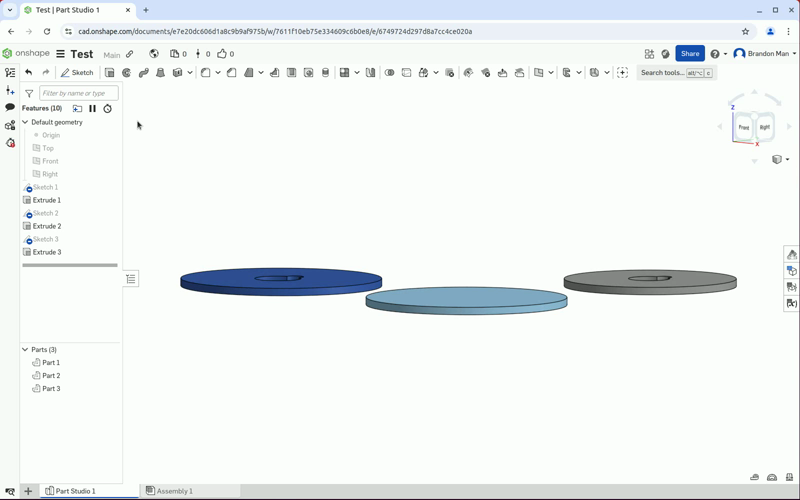
key(left, 3)
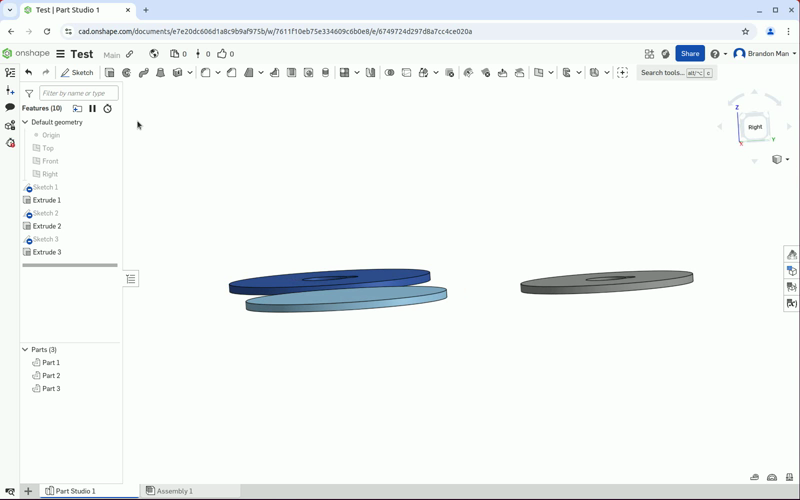
key(right, 3)
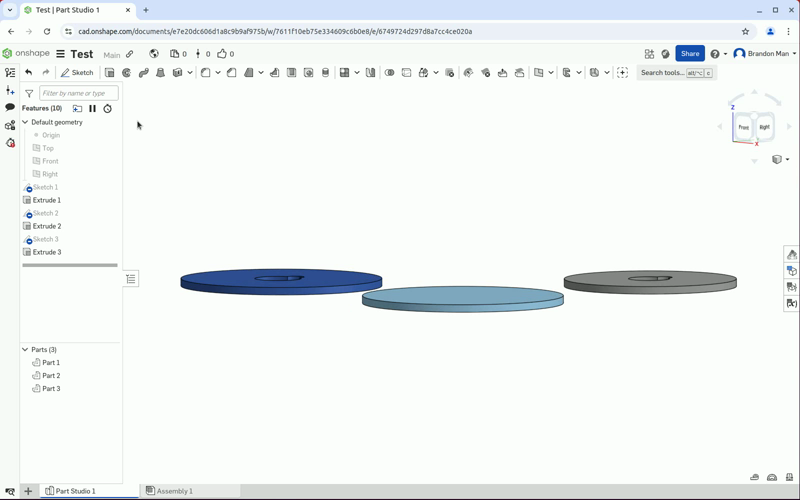
key(down, 3)
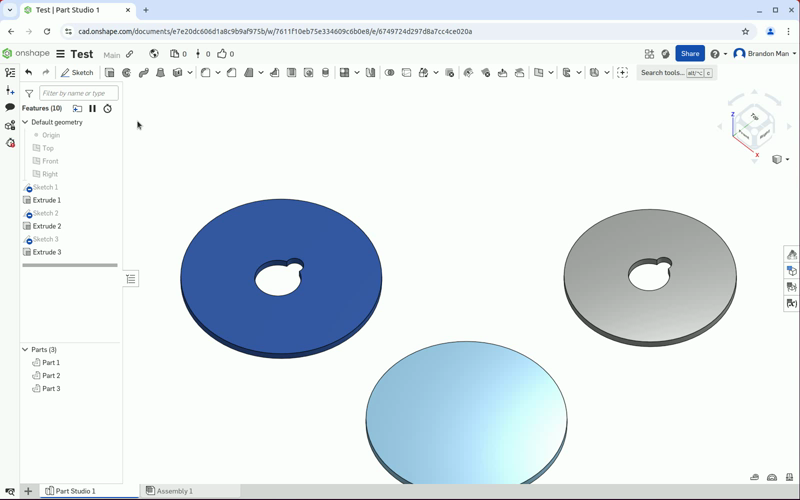
mouse_move(73, 189)
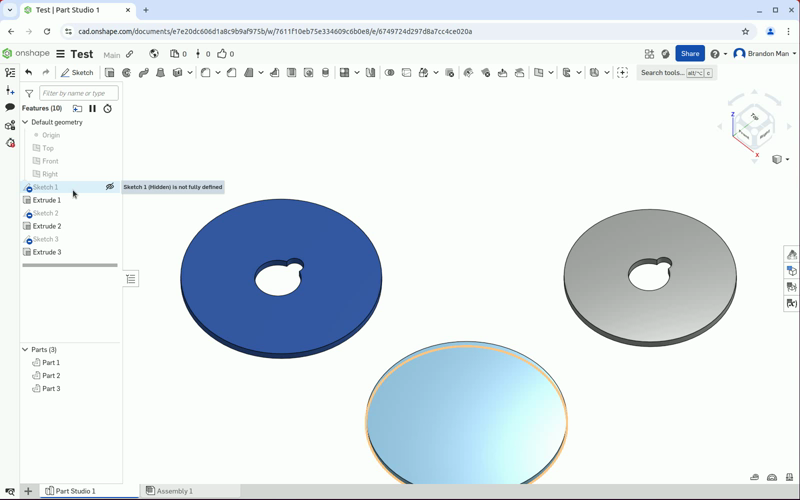
click(73, 189)